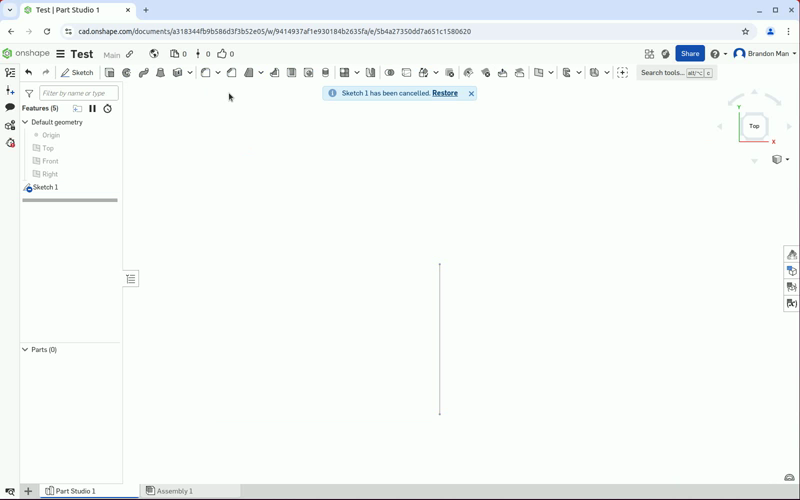
key(shift+h)
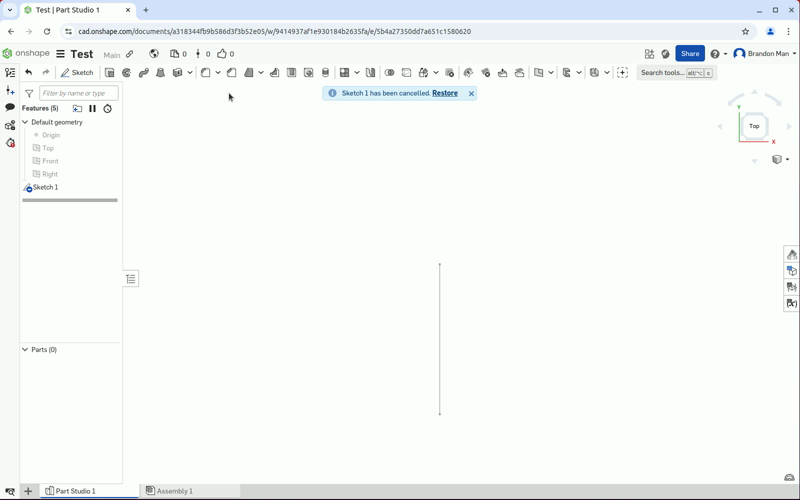
key(shift+s)
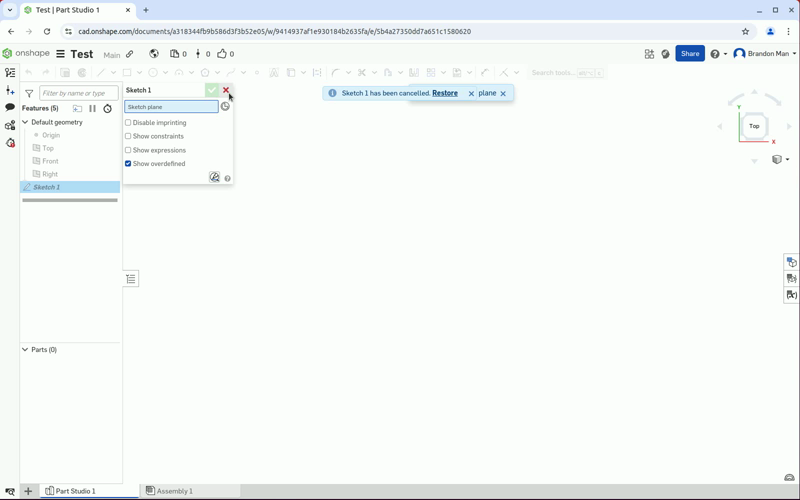
mouse_move(73, 150)
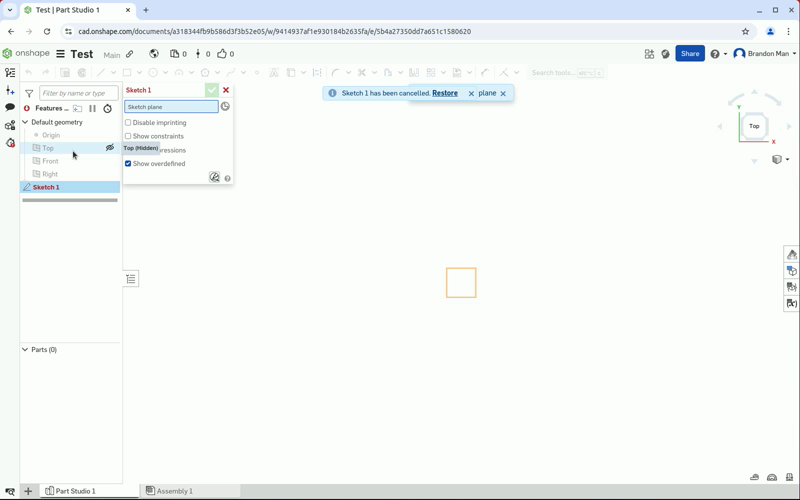
click(73, 150)
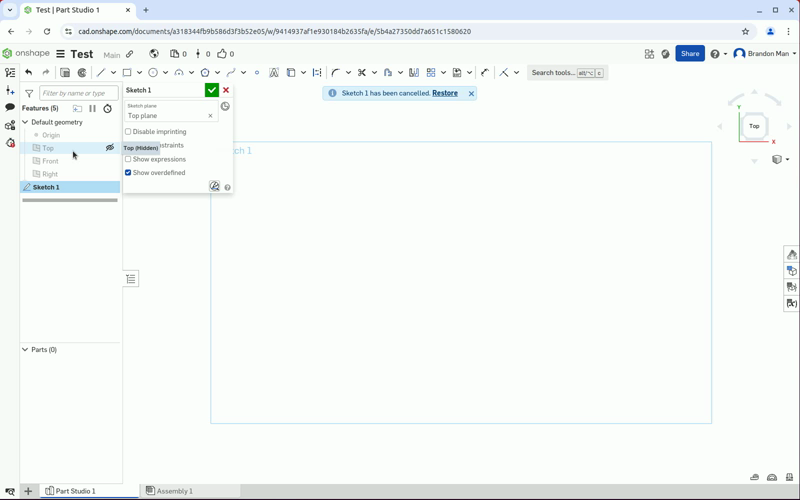
mouse_move(73, 352)
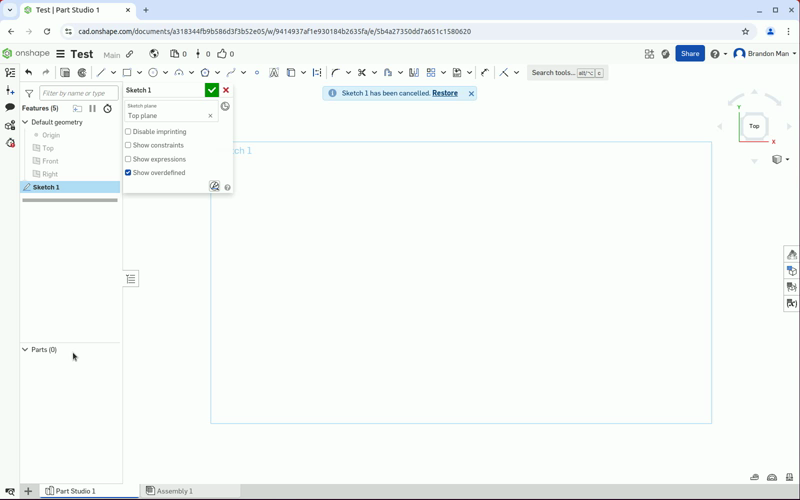
key(y)
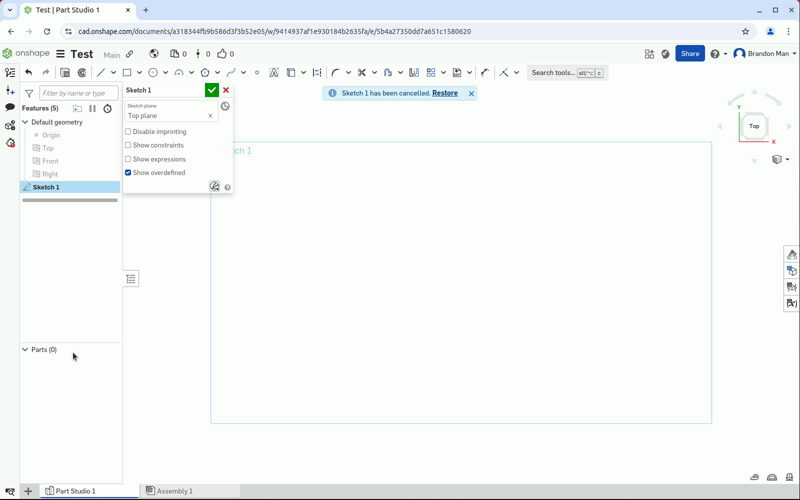
key(l)
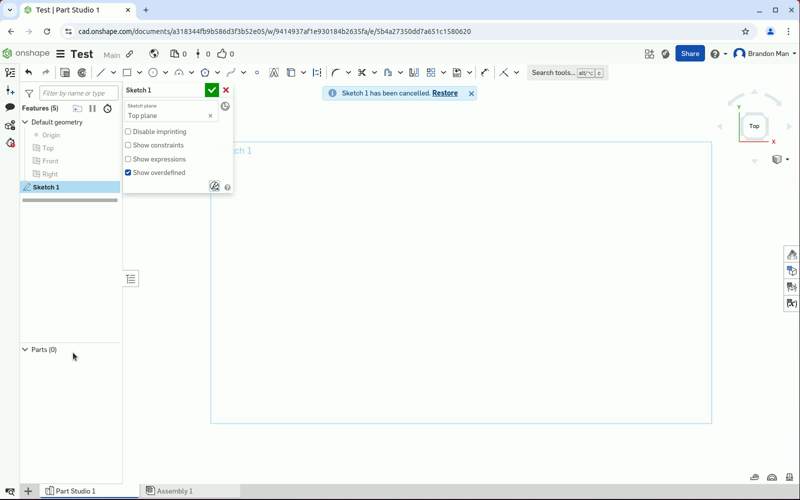
key_down(shift)
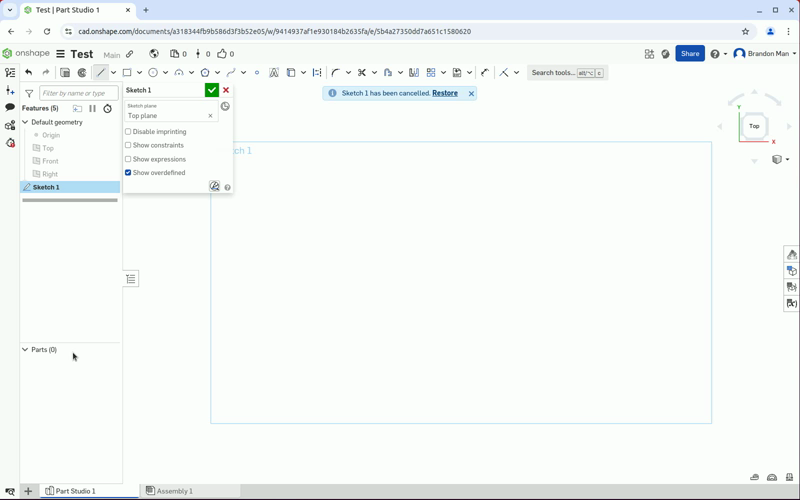
mouse_move(452, 282)
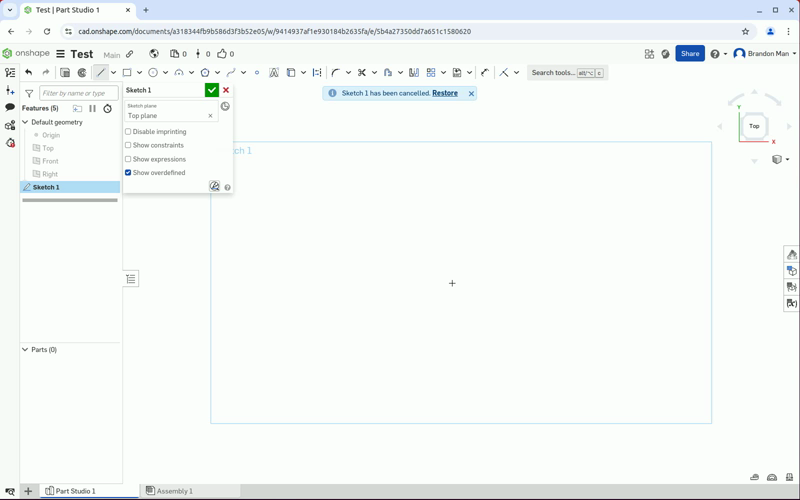
click(452, 282)
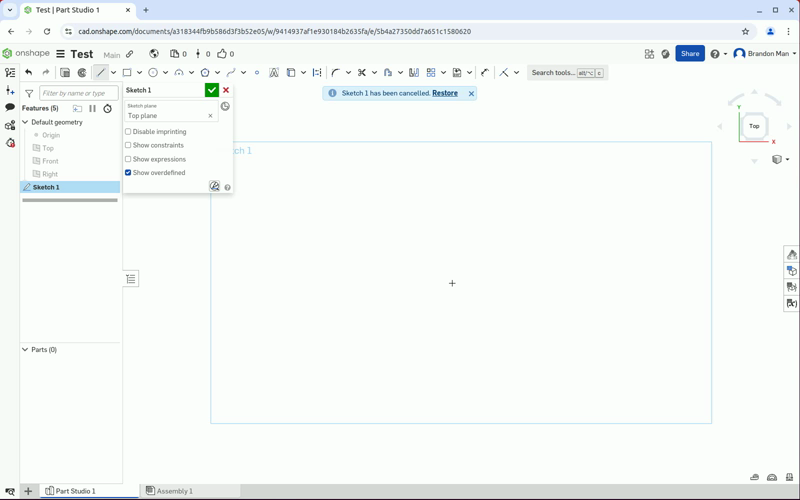
key_up(shift)
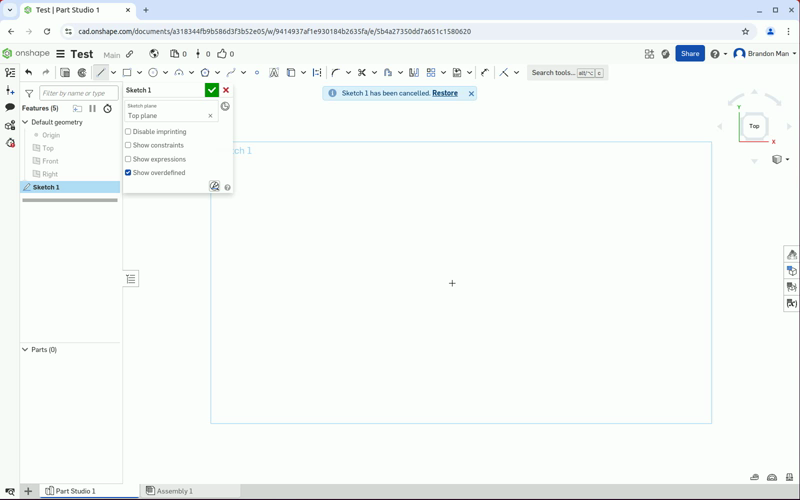
key_down(shift)
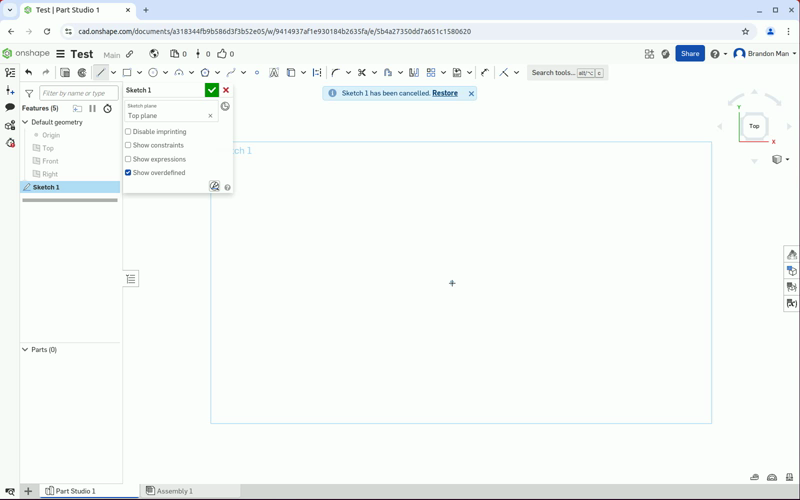
mouse_move(482, 282)
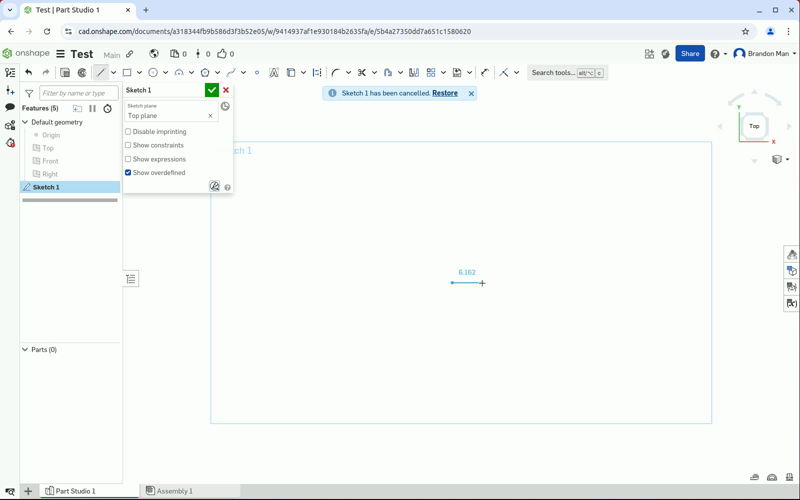
mouse_move(461, 282)
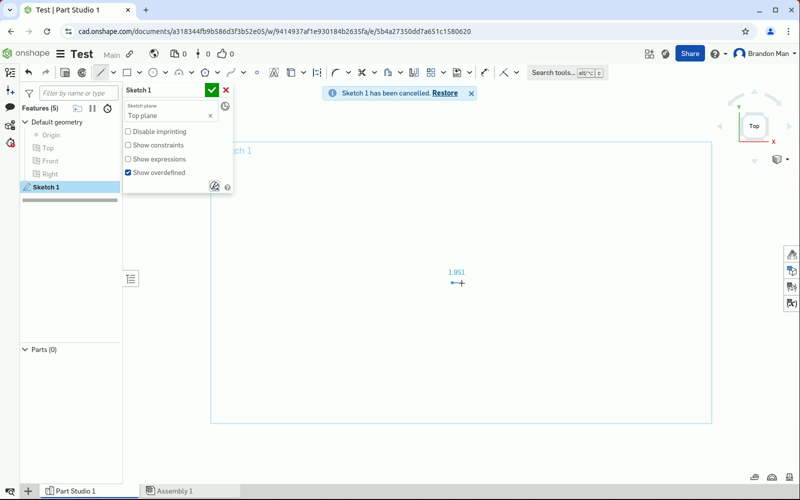
click(461, 282)
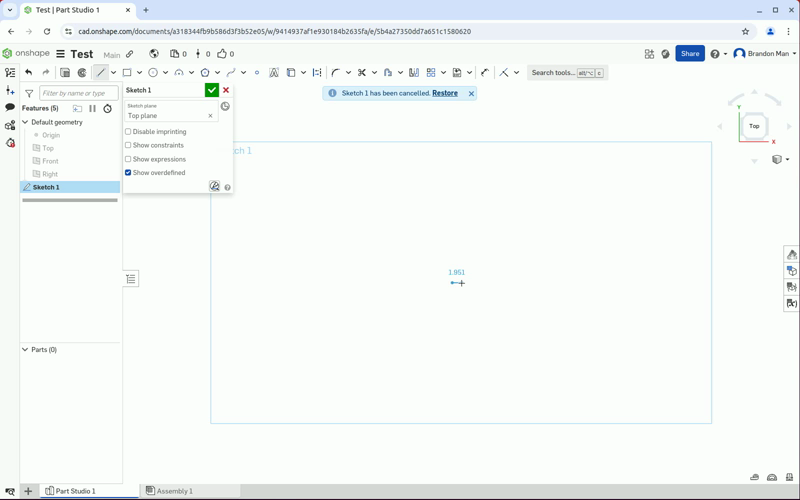
key_up(shift)
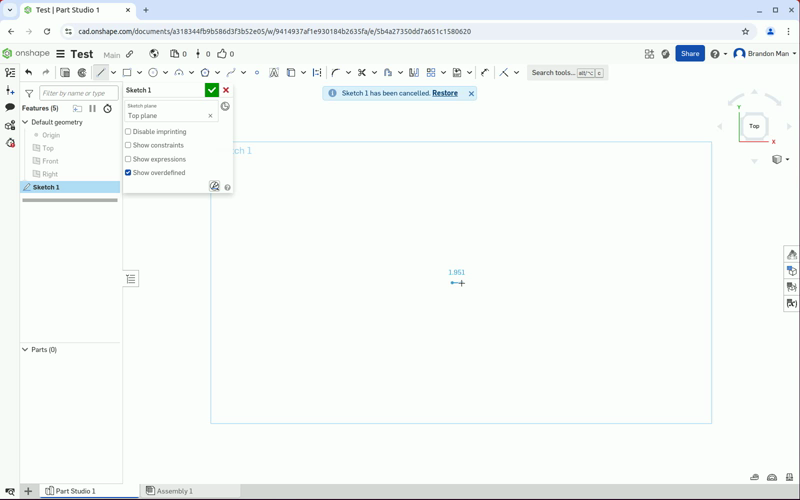
key_down(shift)
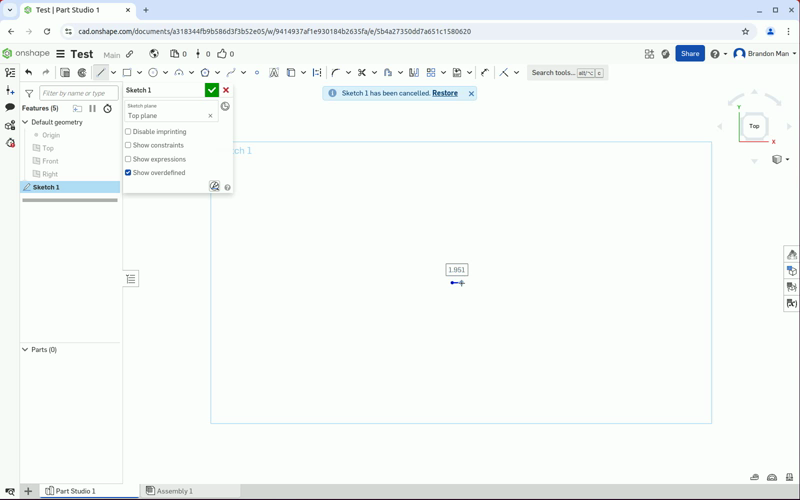
mouse_move(491, 282)
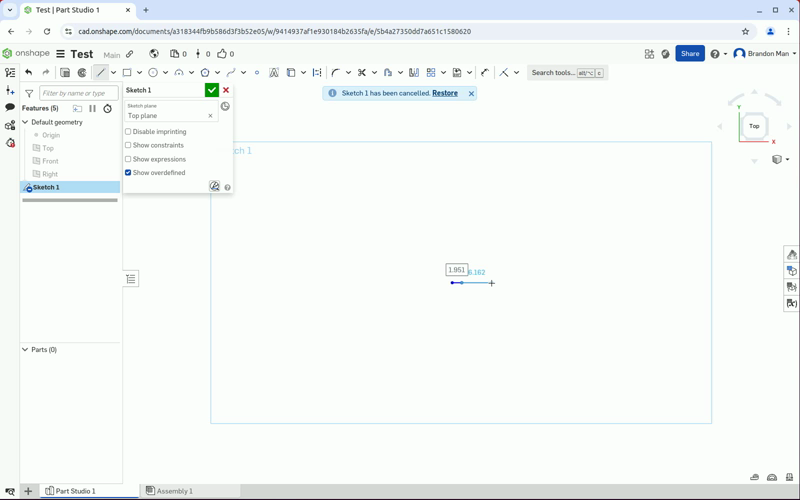
mouse_move(461, 281)
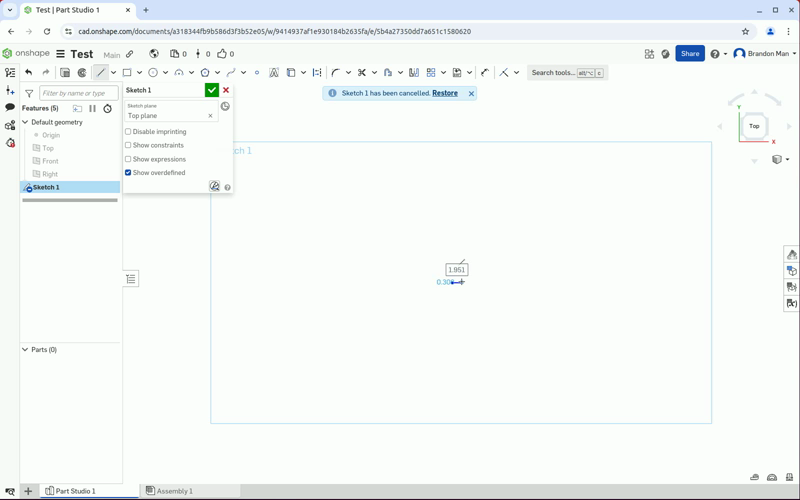
scroll(6)
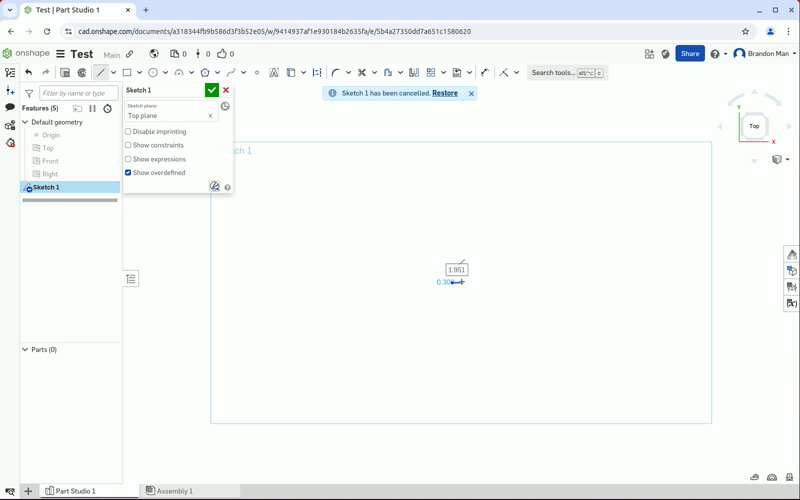
scroll(6)
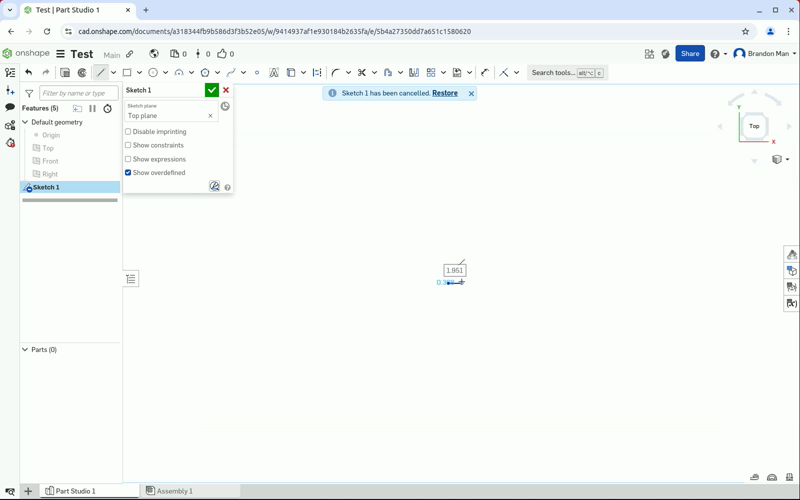
scroll(6)
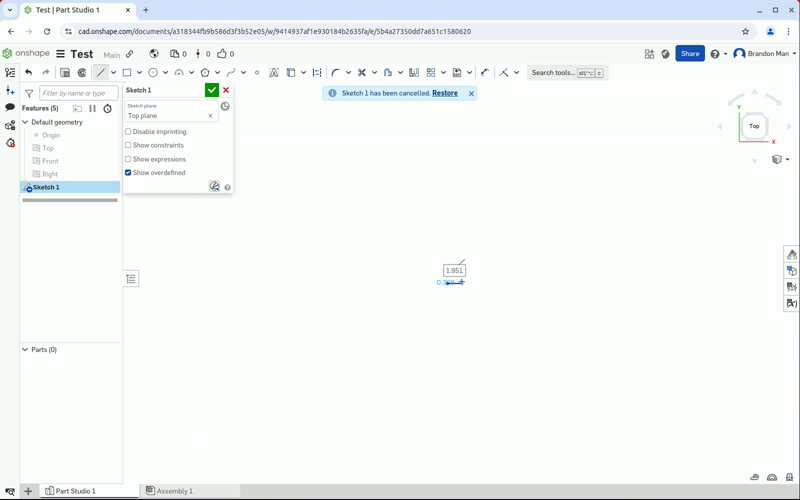
scroll(6)
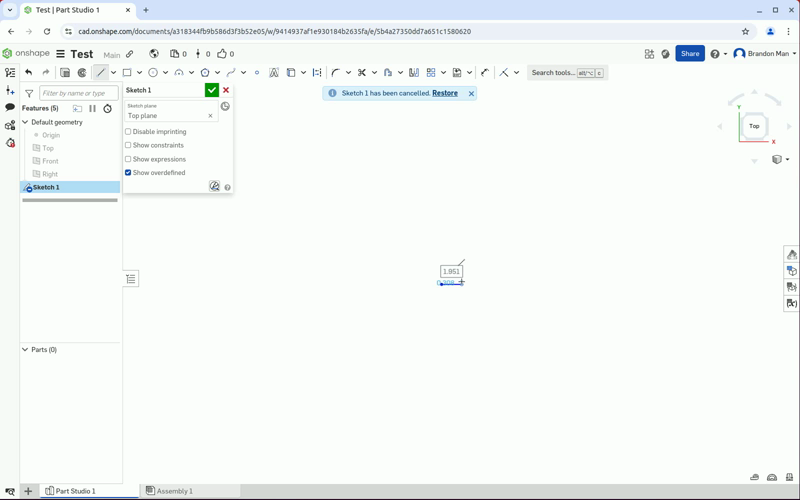
scroll(6)
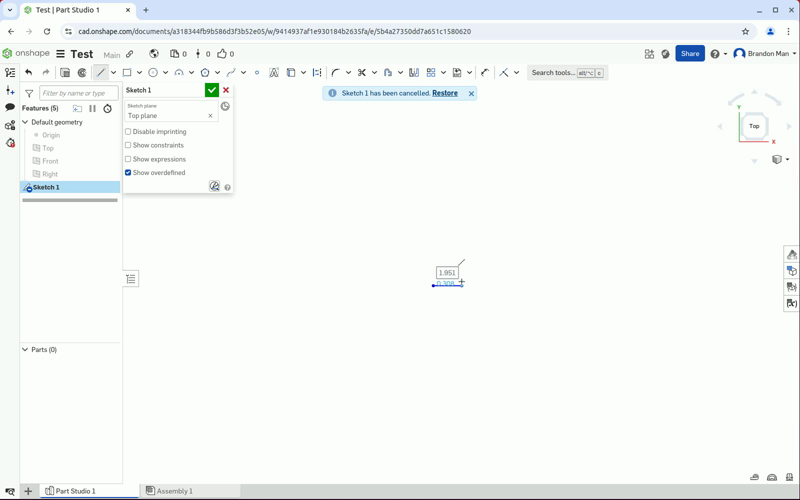
scroll(6)
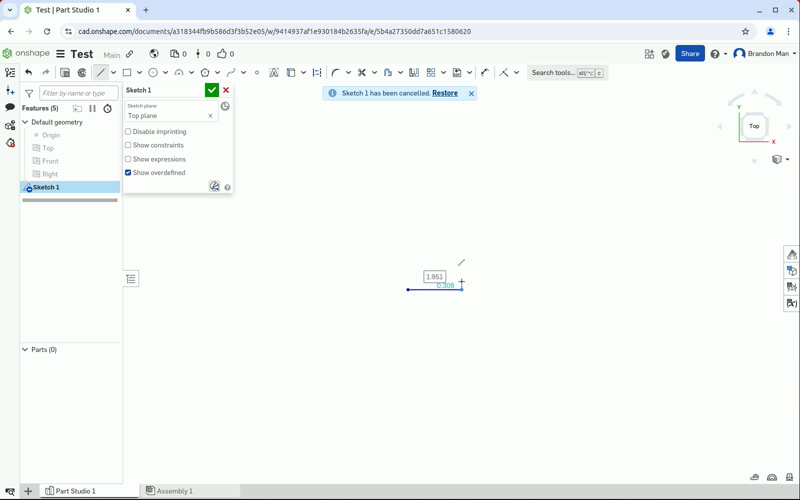
scroll(6)
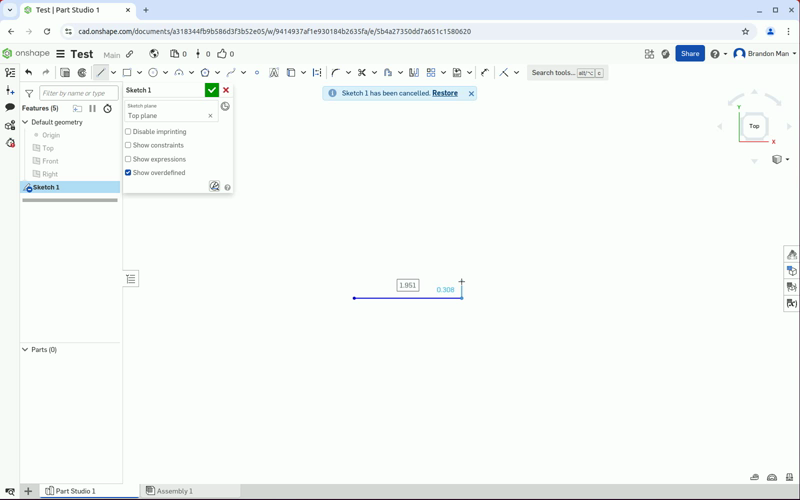
click(461, 281)
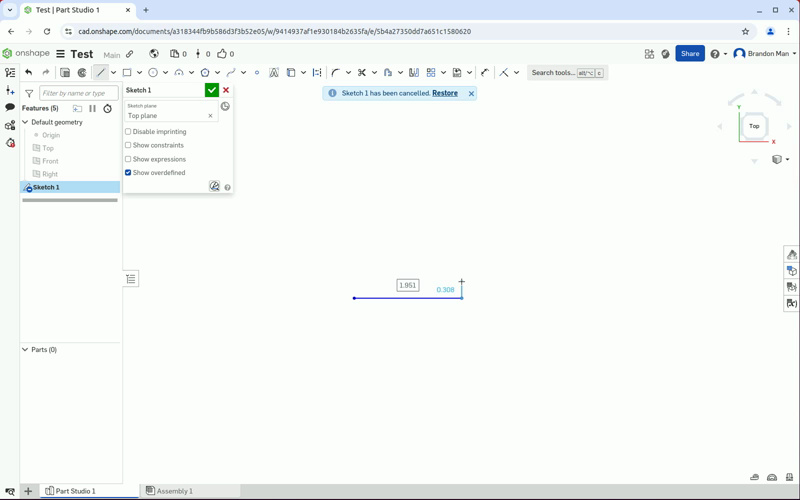
scroll(-6)
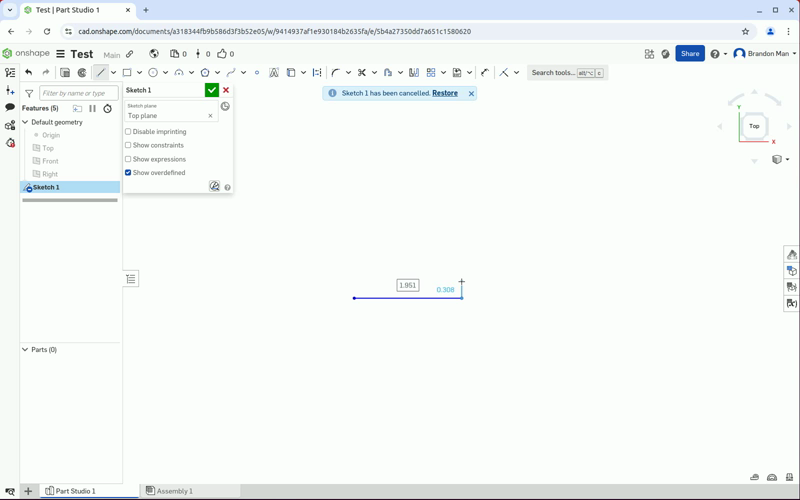
scroll(-6)
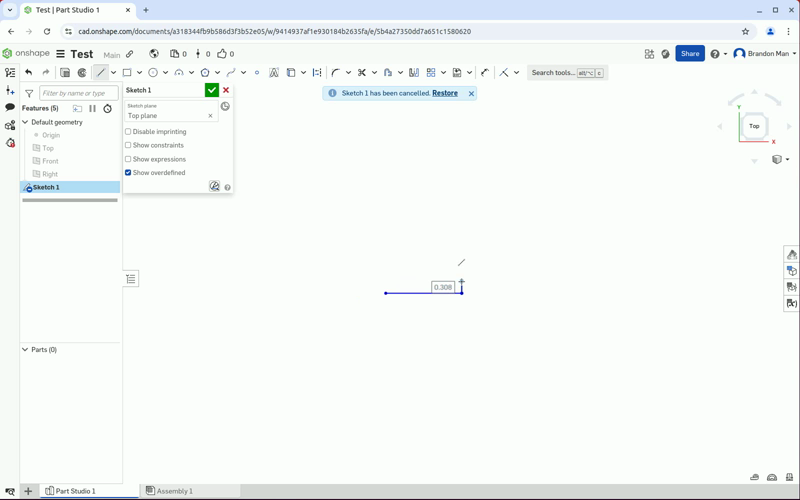
scroll(-6)
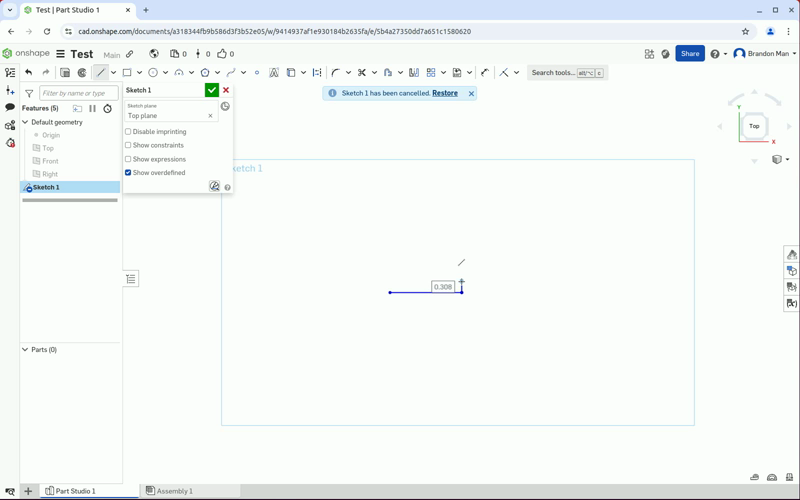
scroll(-6)
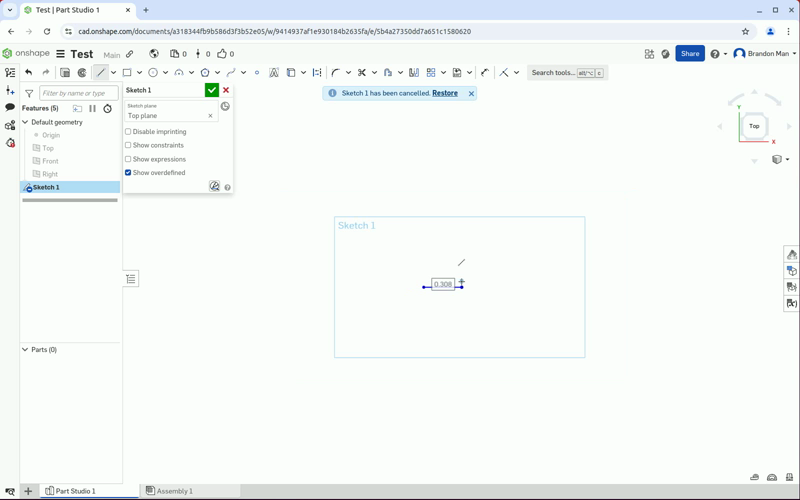
scroll(-6)
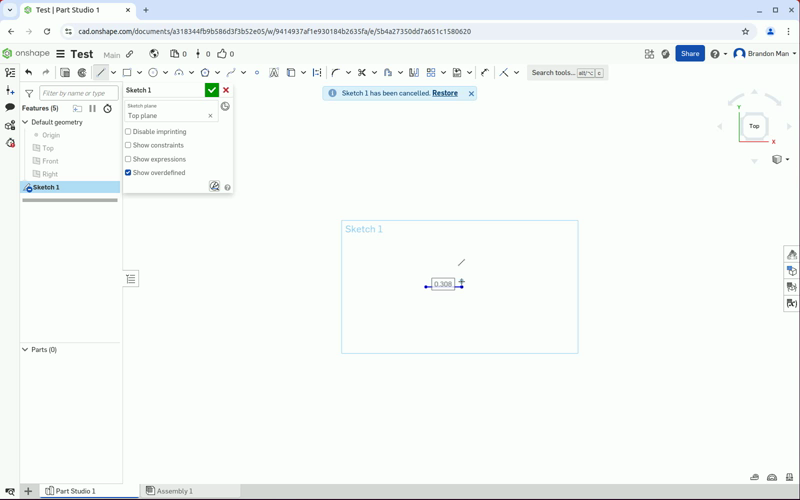
scroll(-6)
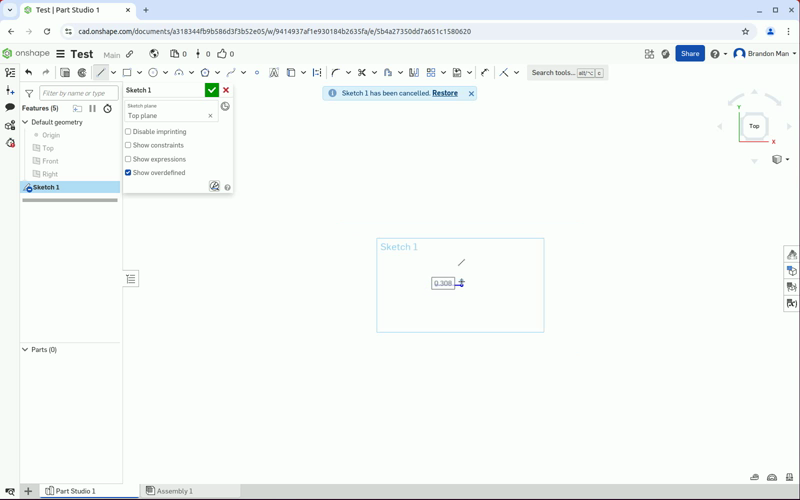
scroll(-6)
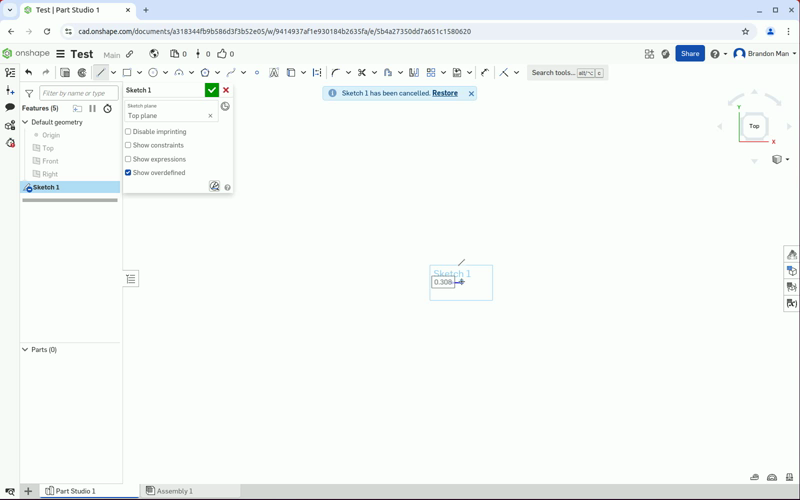
key_up(shift)
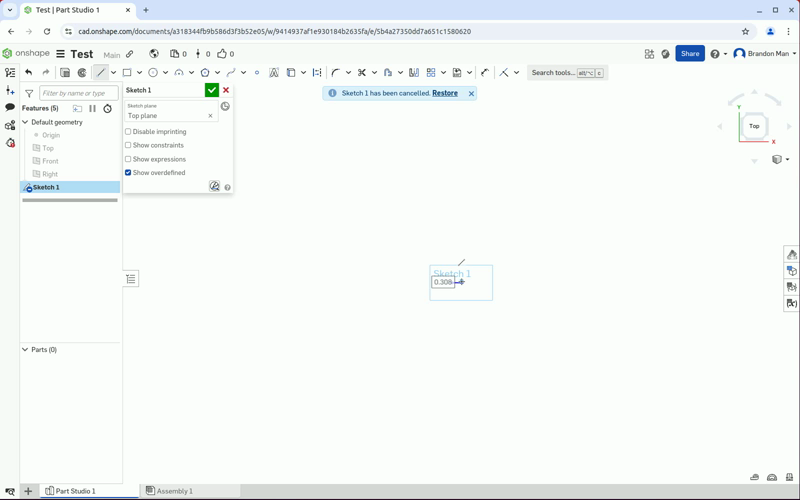
mouse_move(491, 281)
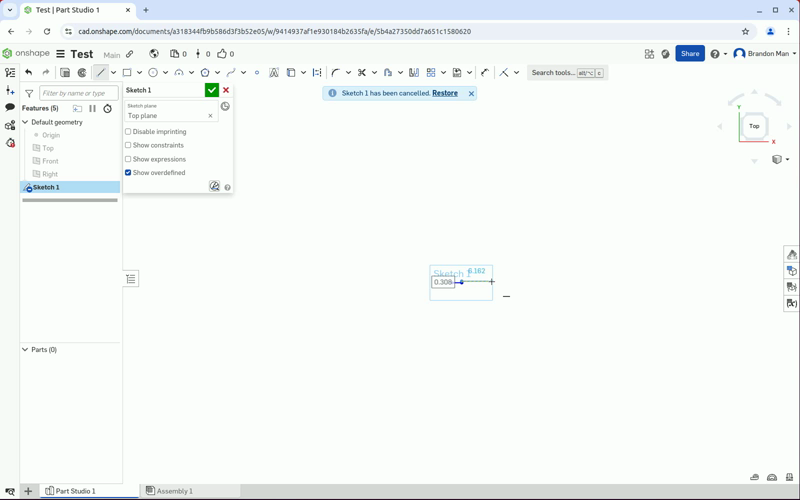
key_down(shift)
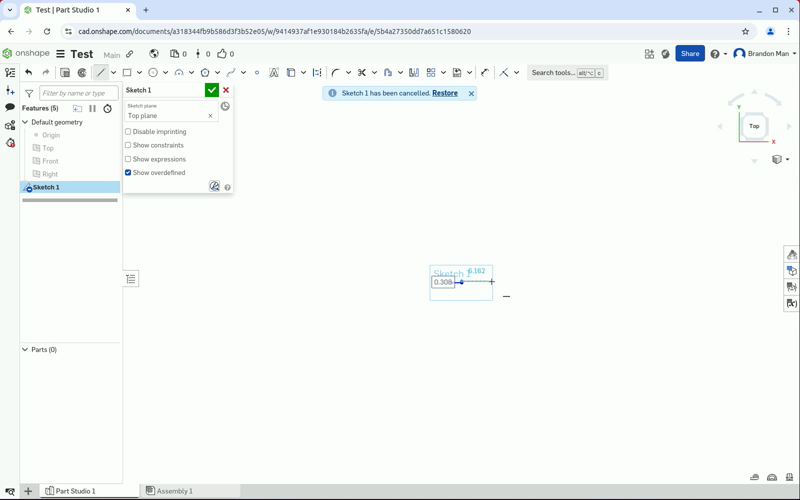
mouse_move(452, 282)
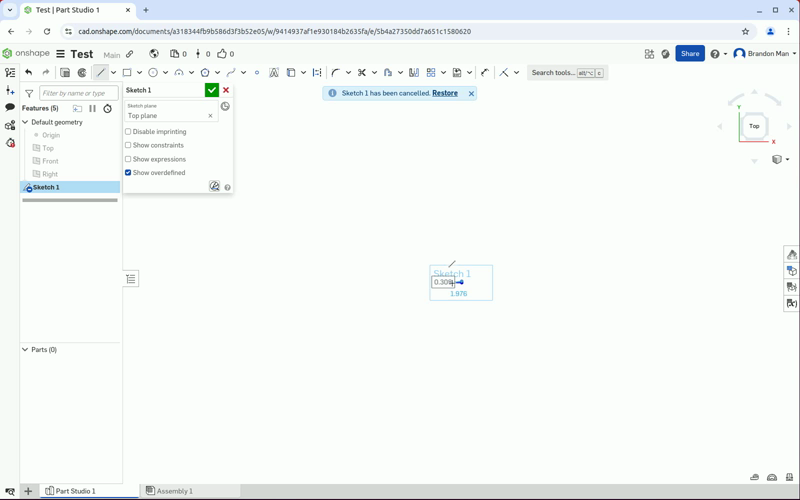
key_up(shift)
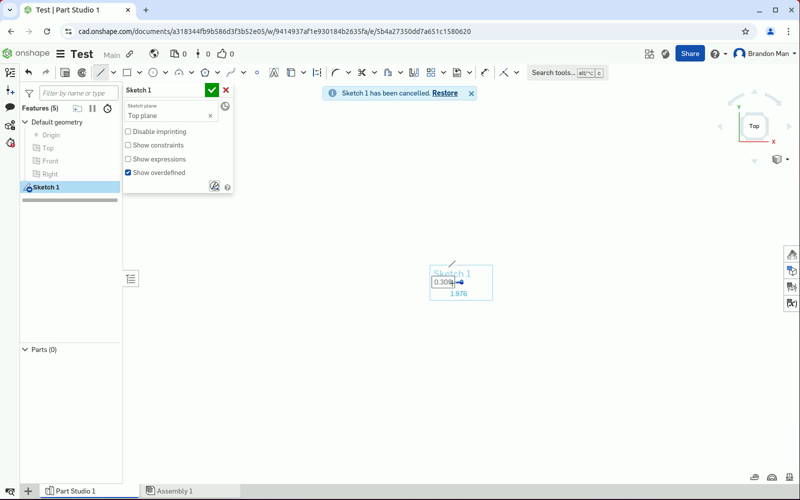
click(452, 282)
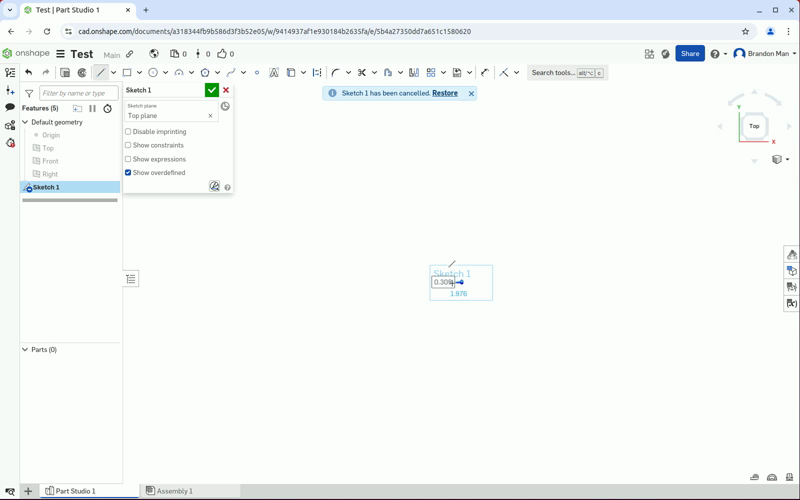
key(esc)
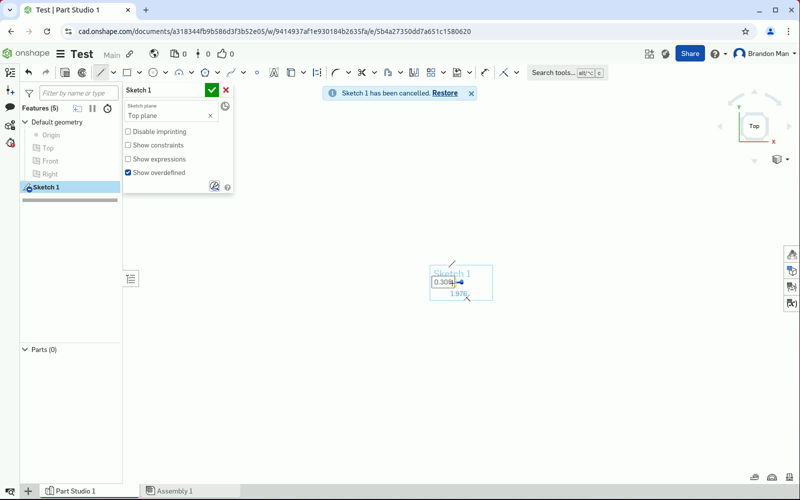
mouse_move(458, 282)
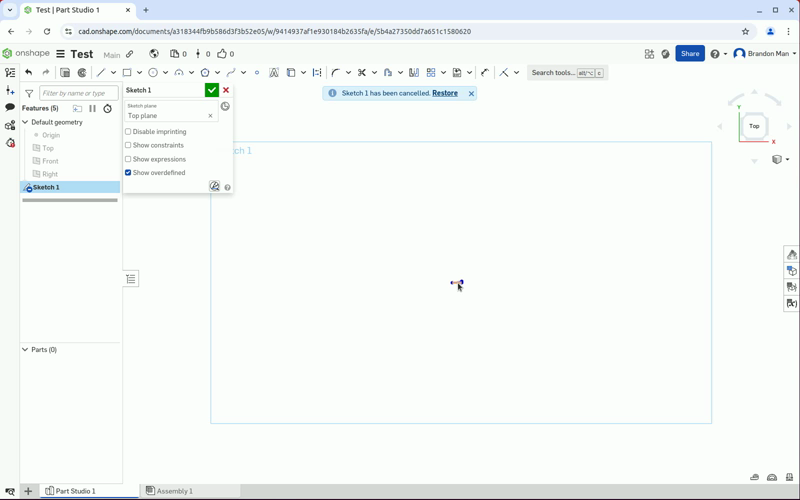
scroll(6)
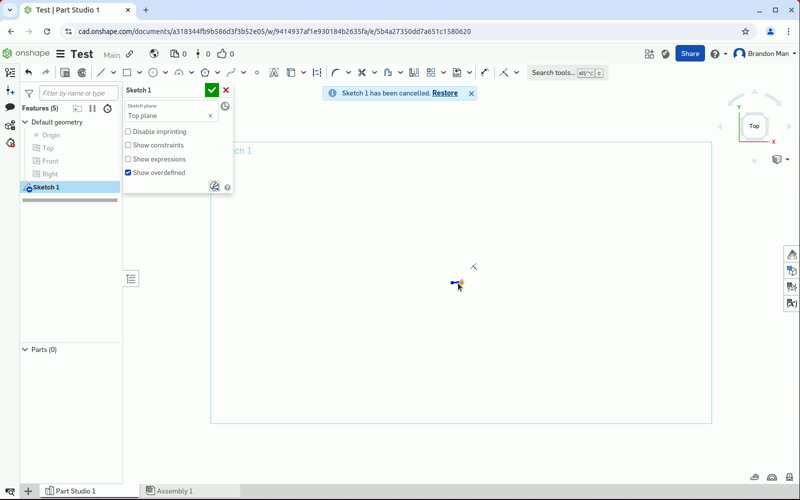
scroll(6)
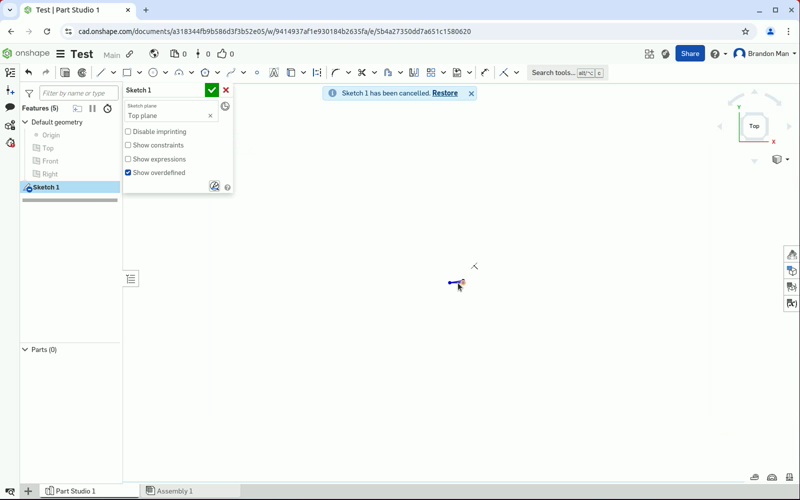
scroll(6)
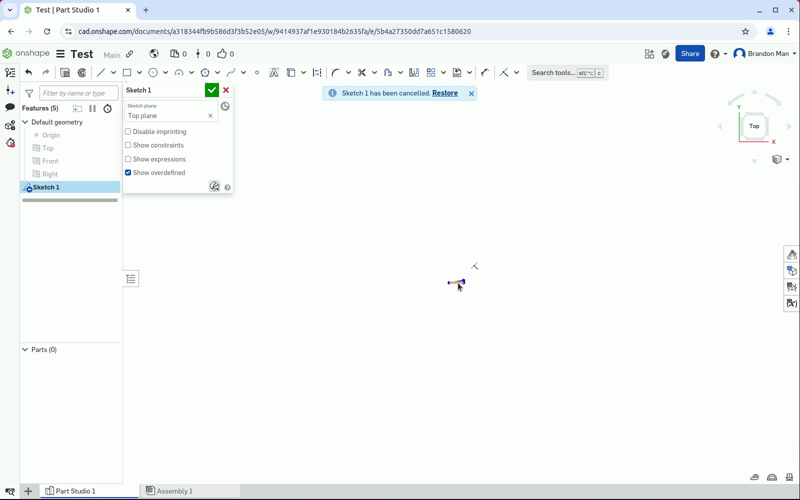
scroll(6)
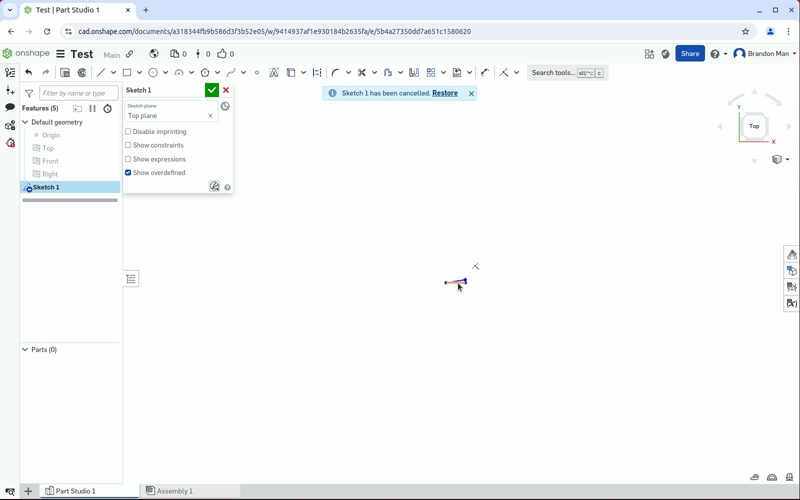
scroll(6)
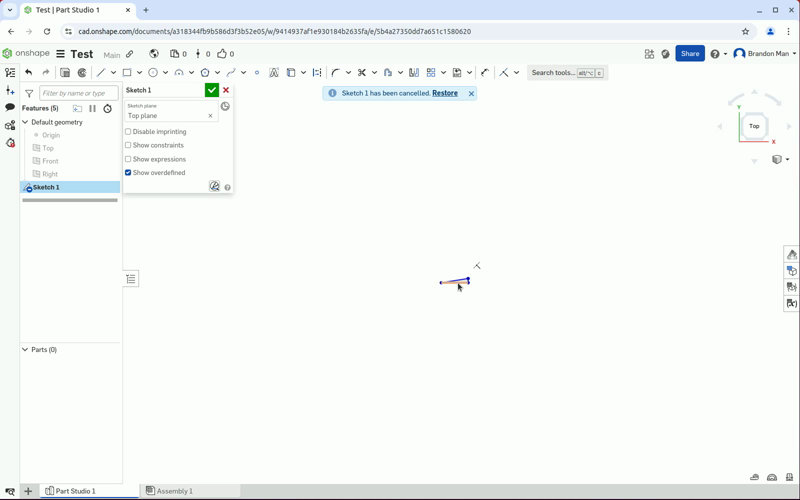
scroll(6)
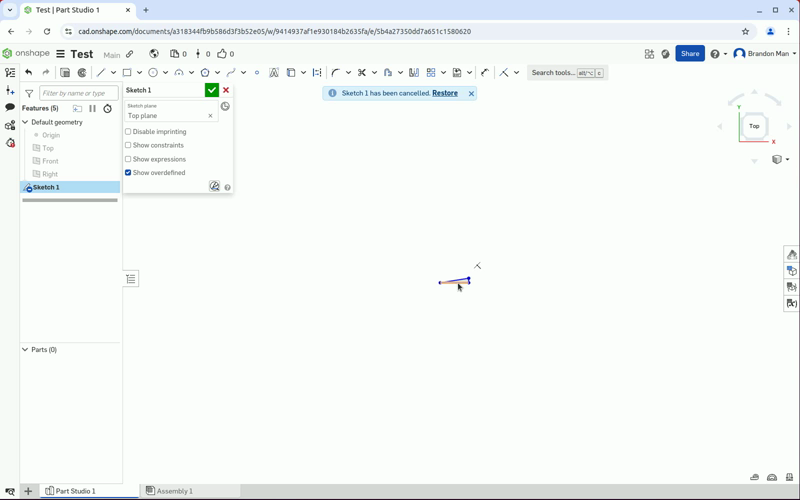
scroll(6)
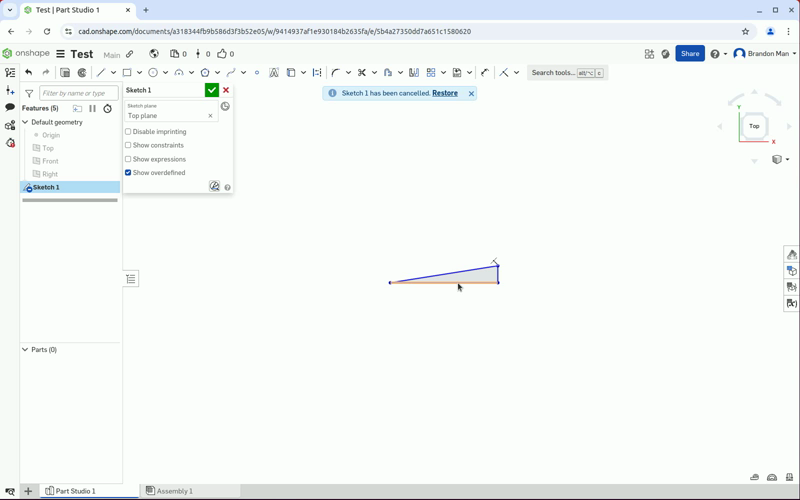
click(458, 282)
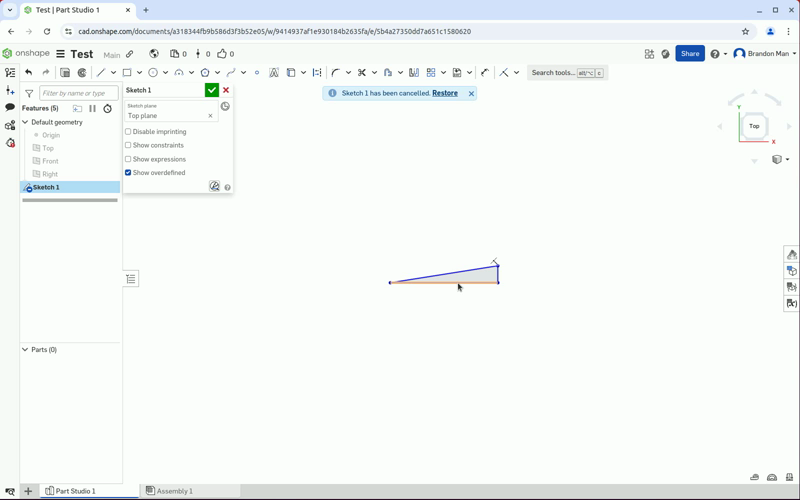
scroll(-6)
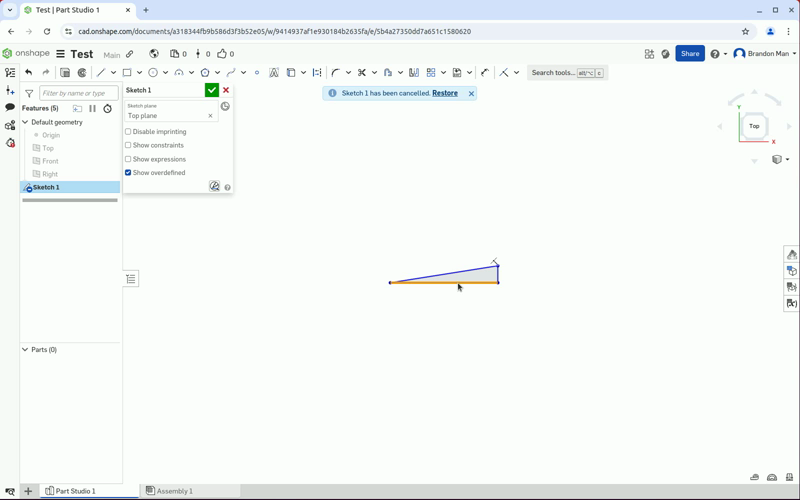
scroll(-6)
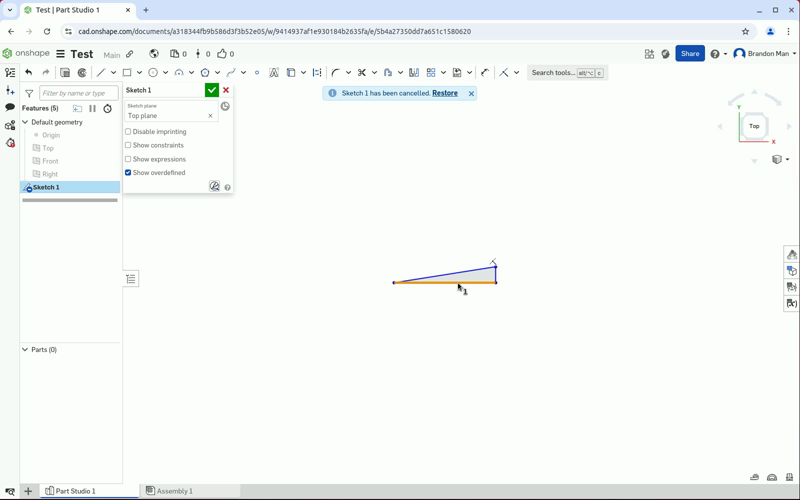
scroll(-6)
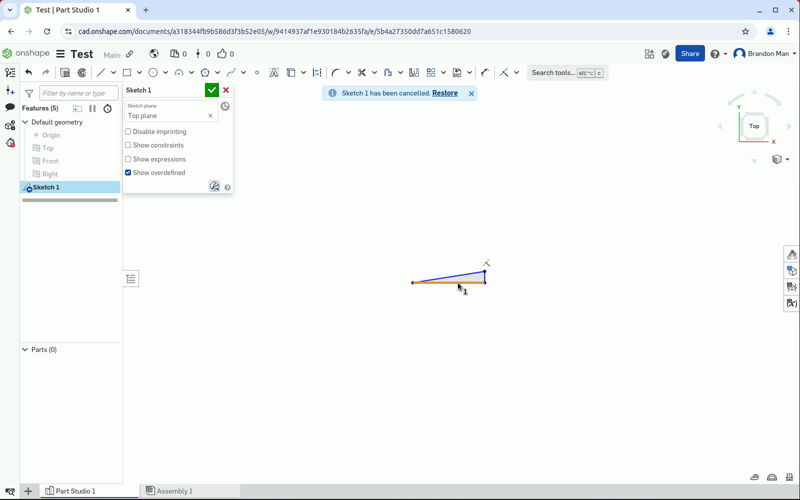
scroll(-6)
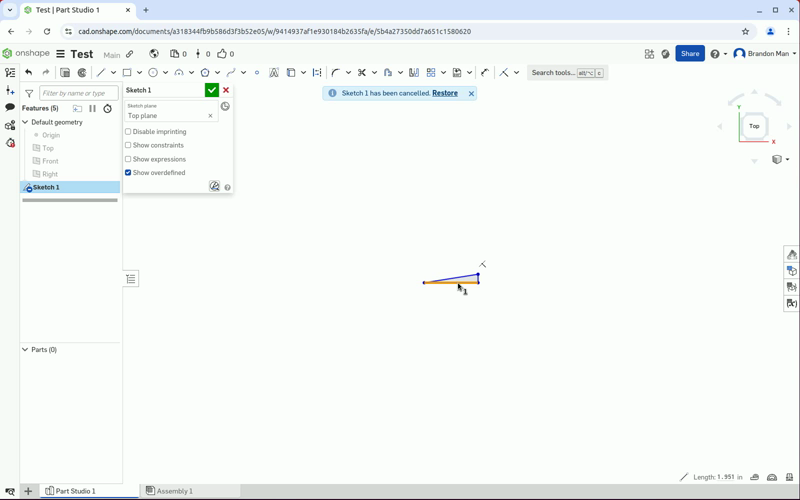
scroll(-6)
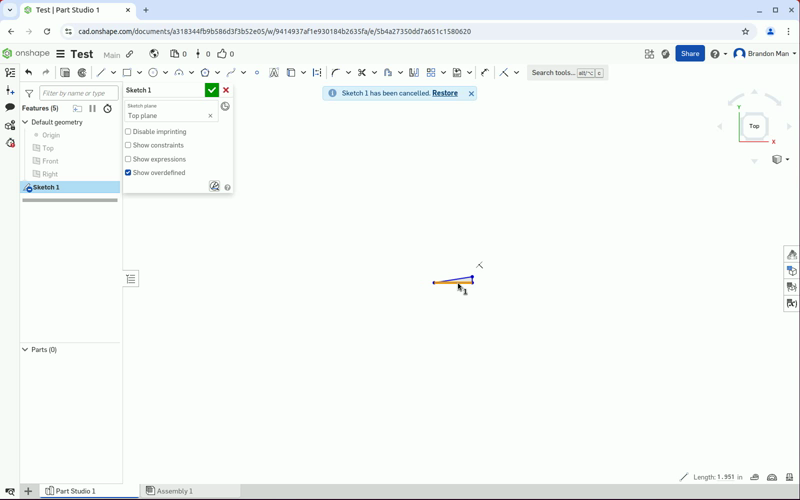
scroll(-6)
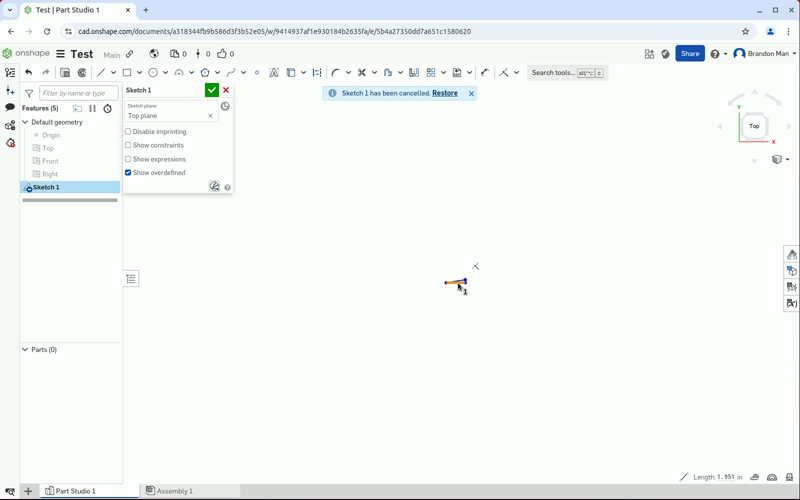
scroll(-6)
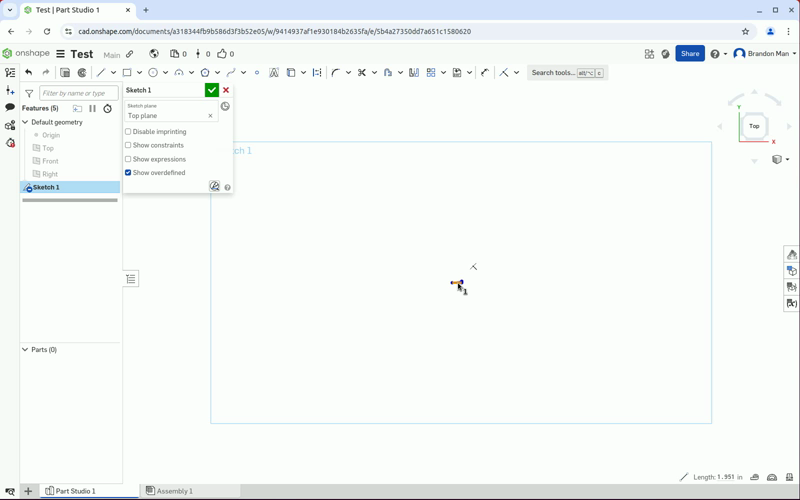
mouse_move(73, 352)
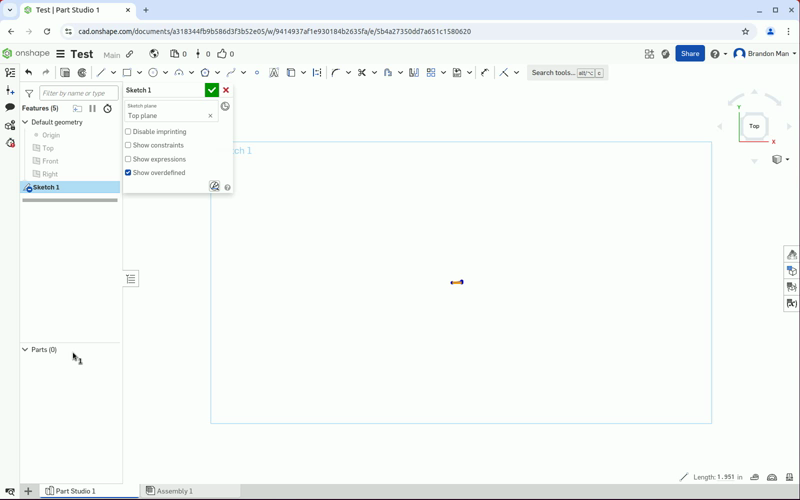
key(shift+y)
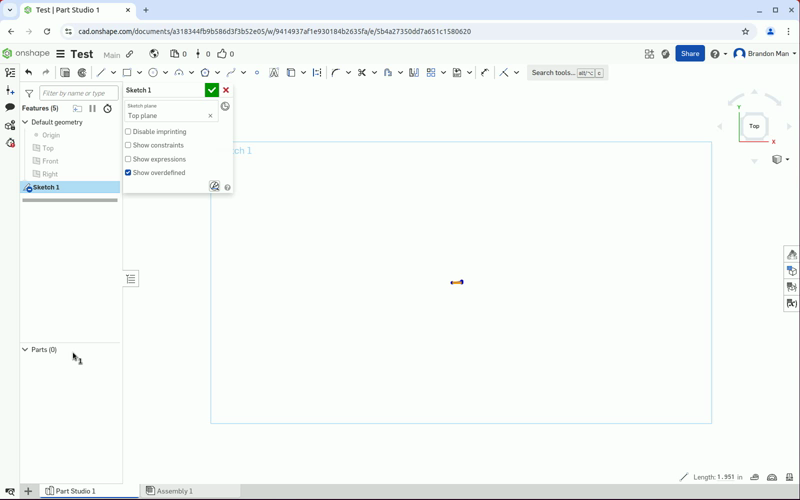
key(shift+e)
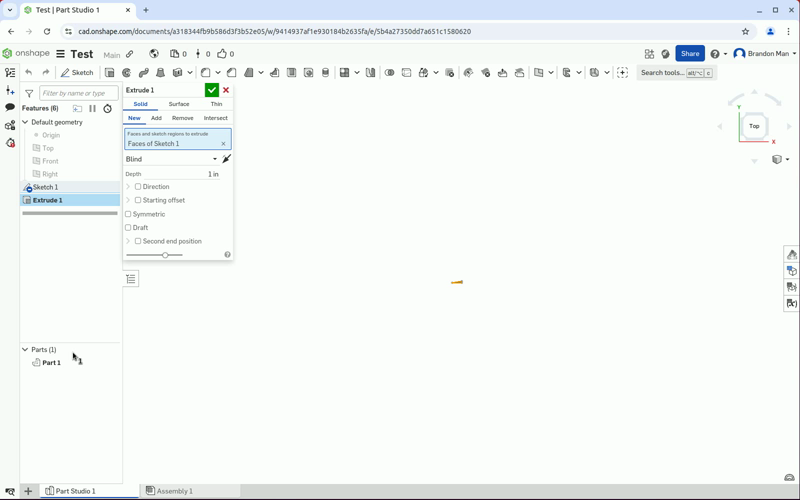
mouse_move(143, 106)
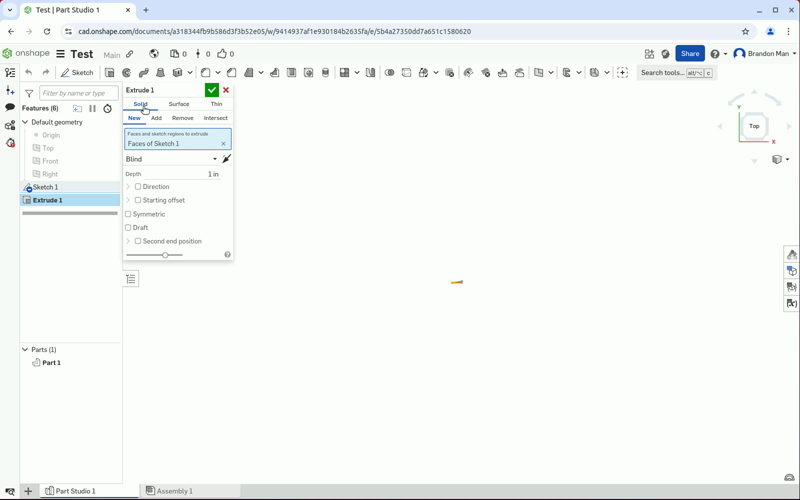
click(143, 106)
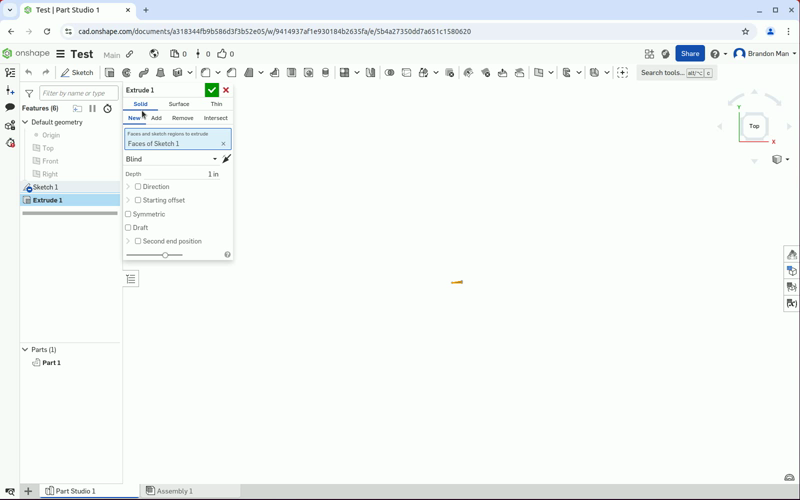
mouse_move(137, 120)
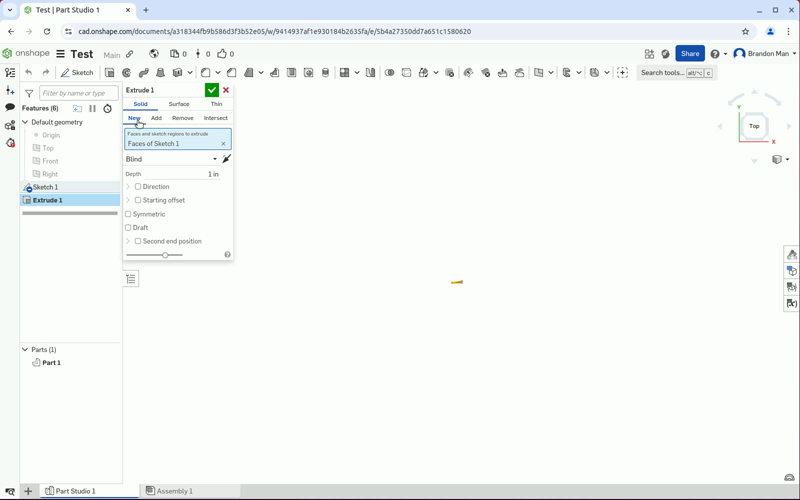
click(137, 120)
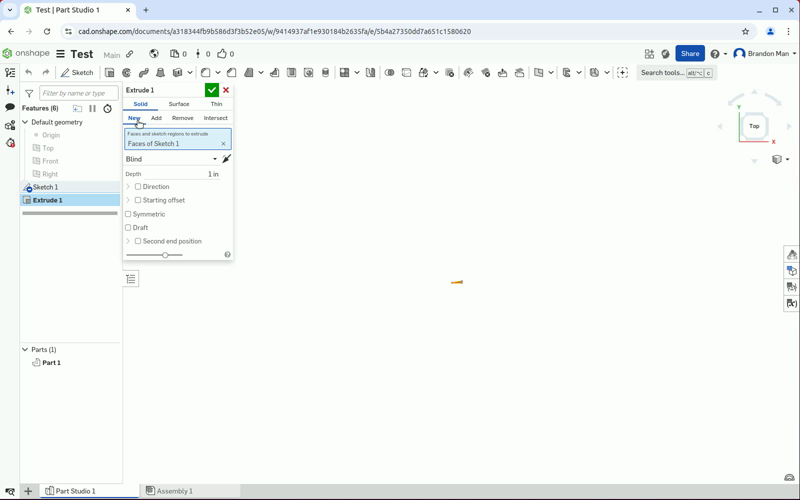
key(tab, 4)
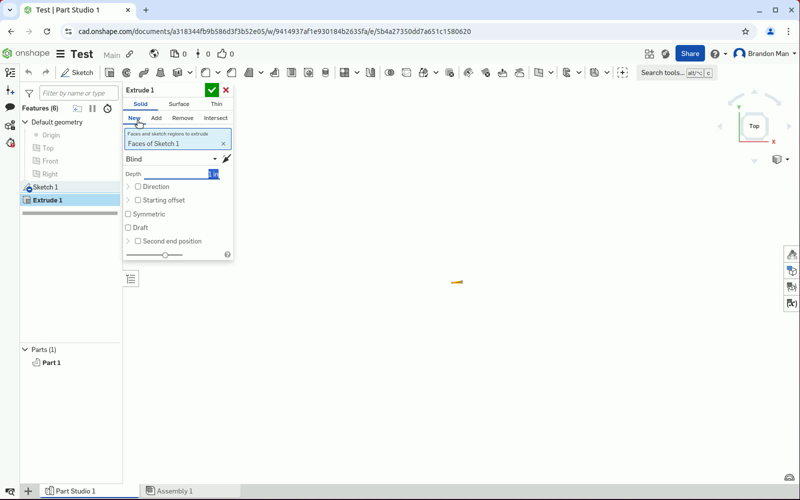
text(21.183)
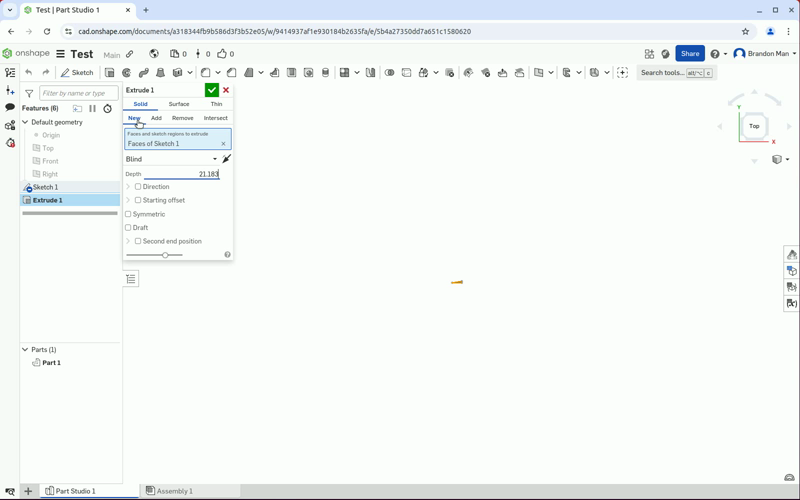
key(enter)
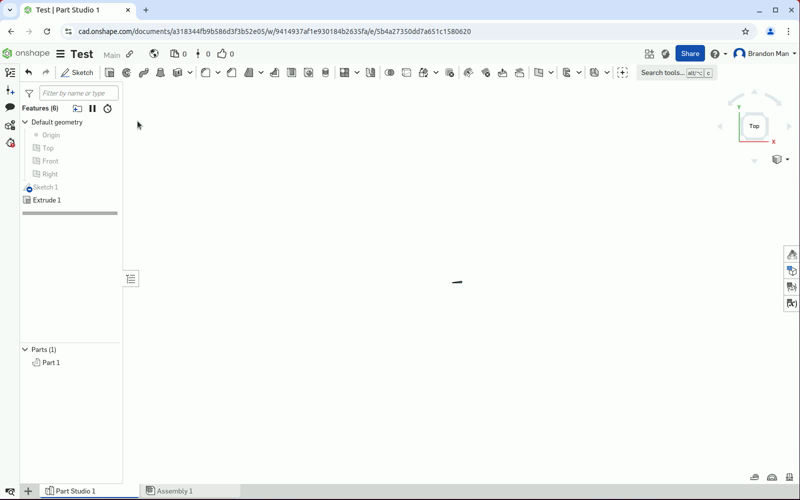
key(shift+h)
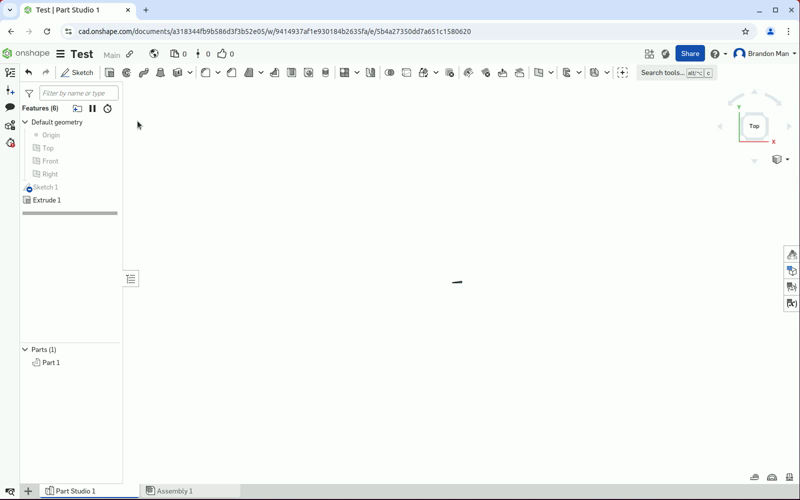
key(shift+h)
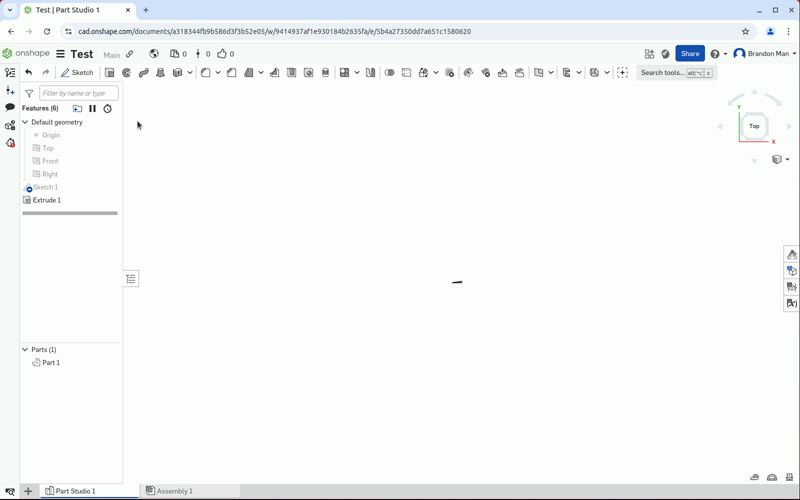
mouse_move(73, 189)
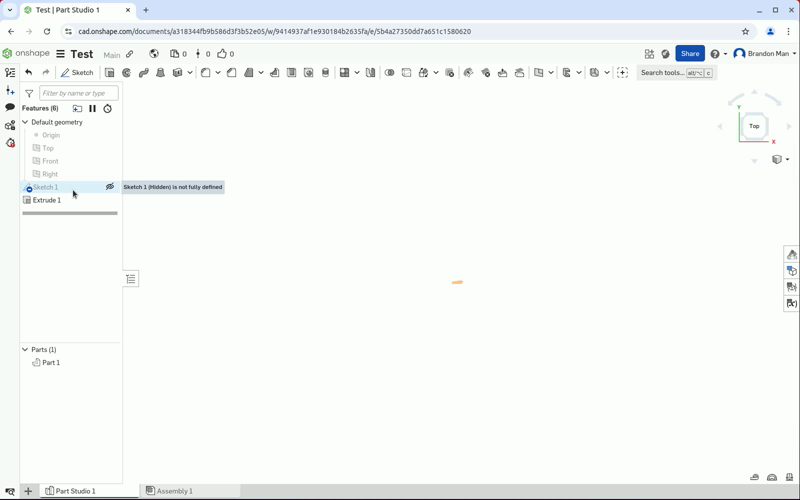
click(73, 189)
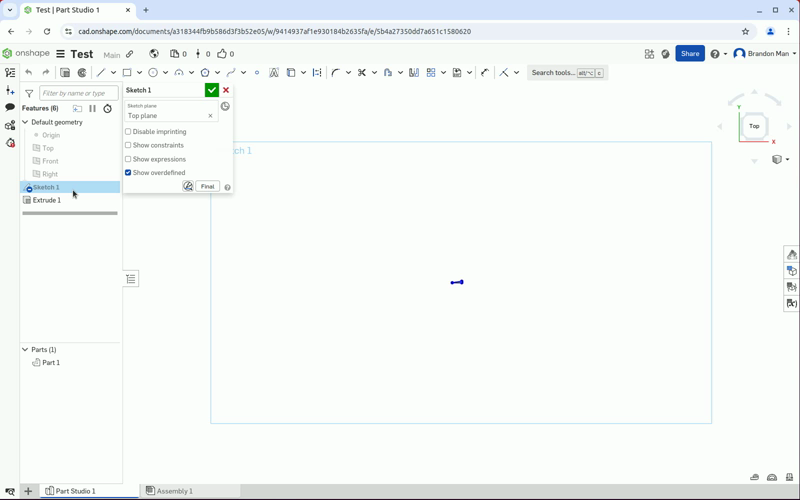
mouse_move(229, 92)
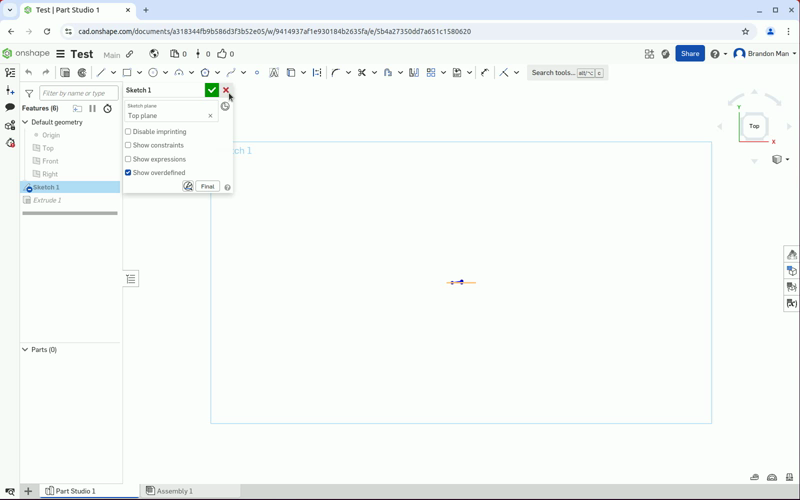
click(229, 92)
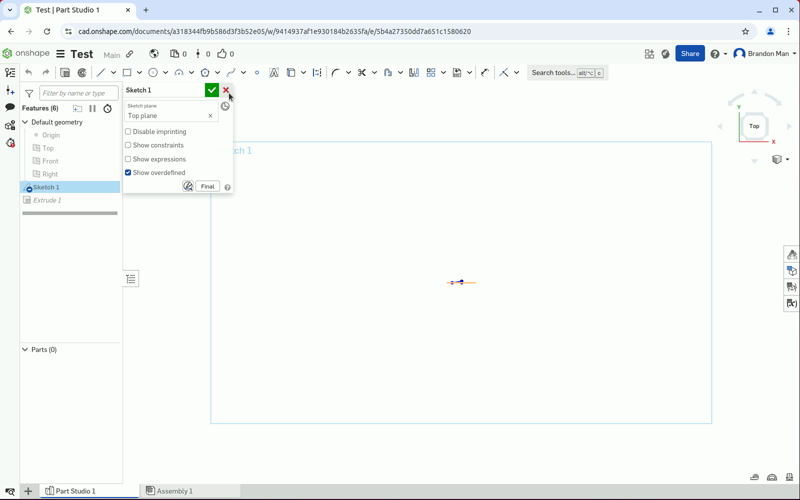
key(shift+s)
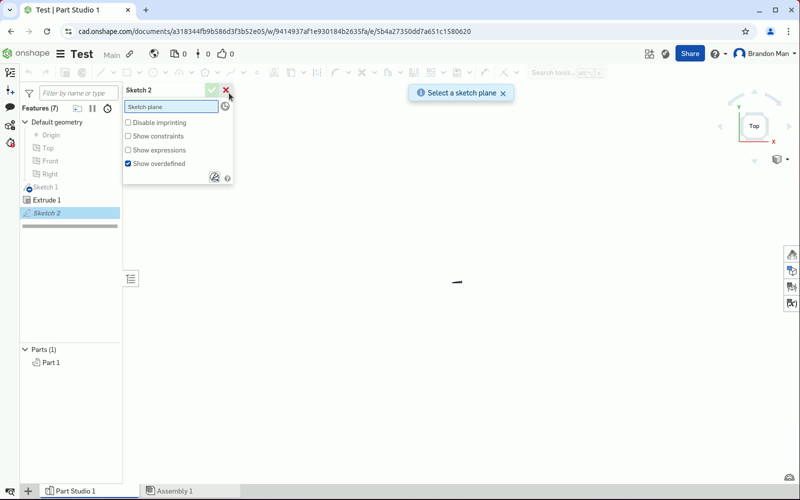
mouse_move(73, 150)
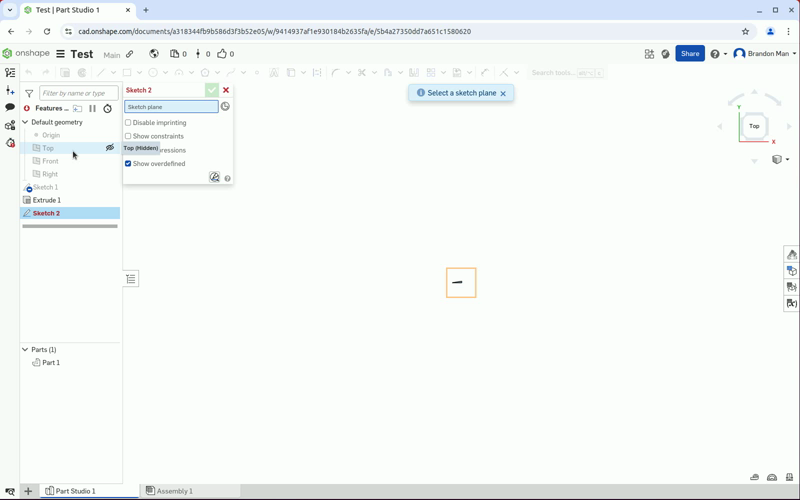
click(73, 150)
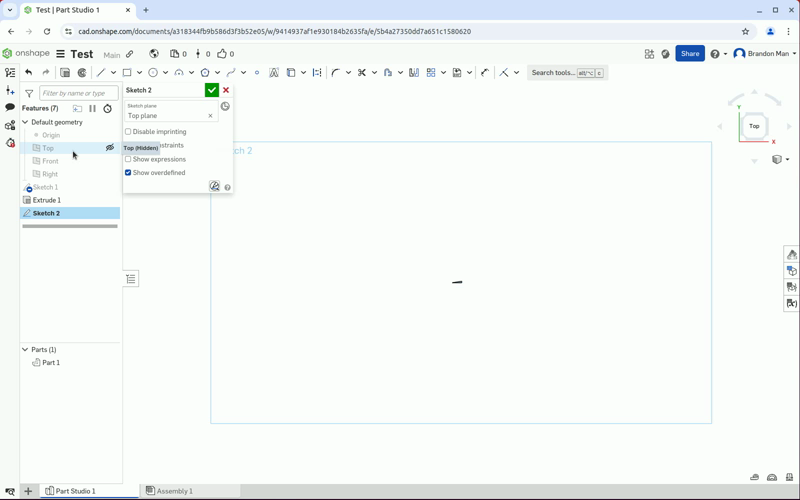
mouse_move(73, 352)
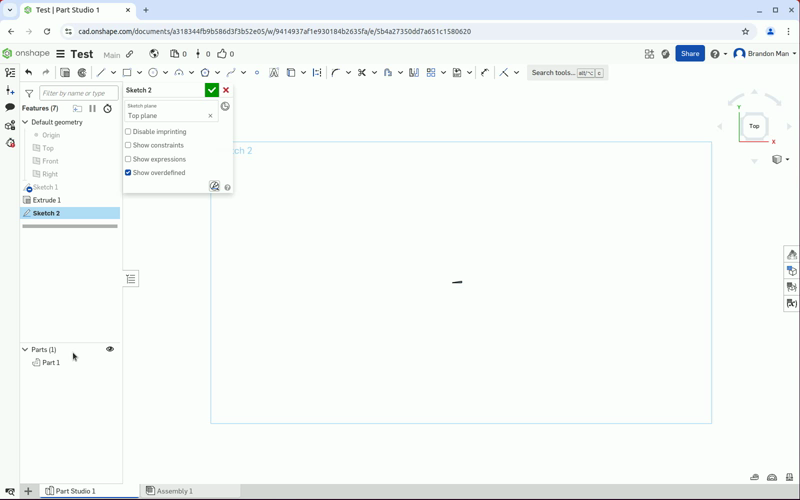
key(y)
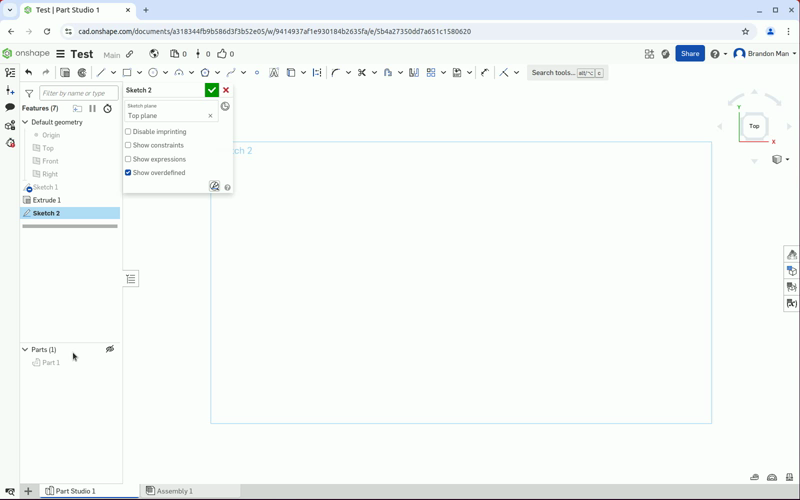
key(l)
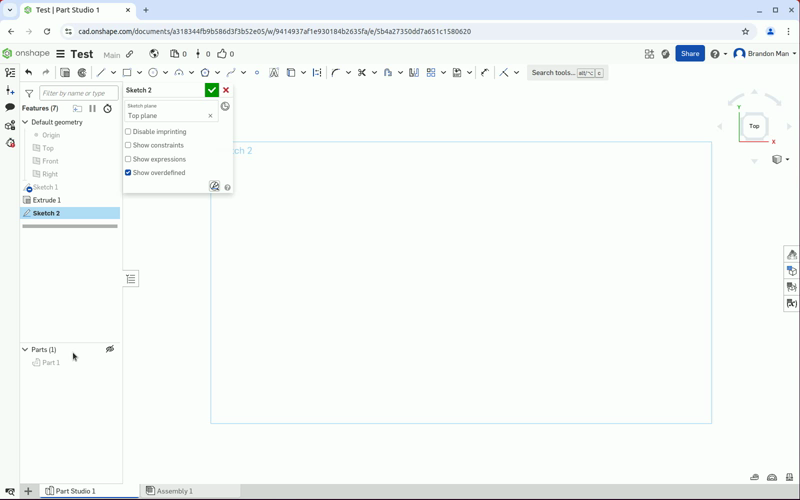
key_down(shift)
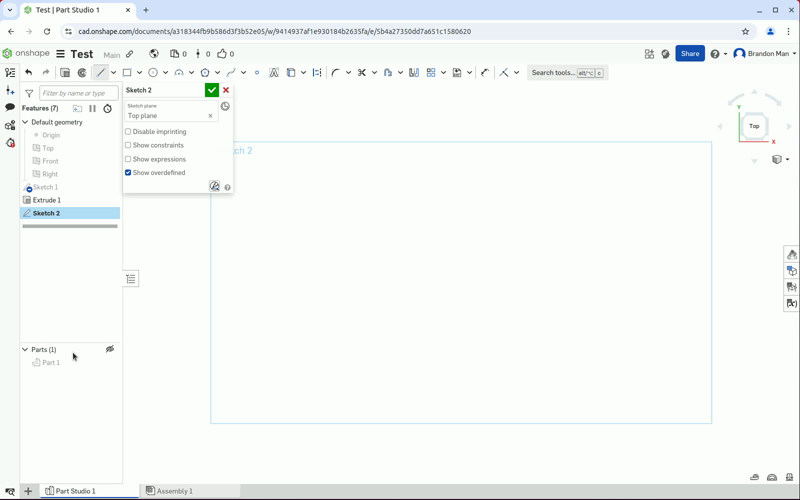
mouse_move(452, 282)
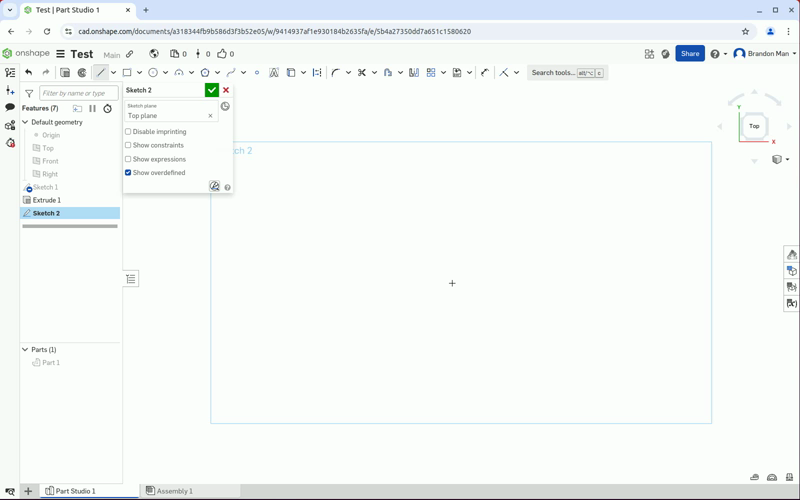
click(452, 282)
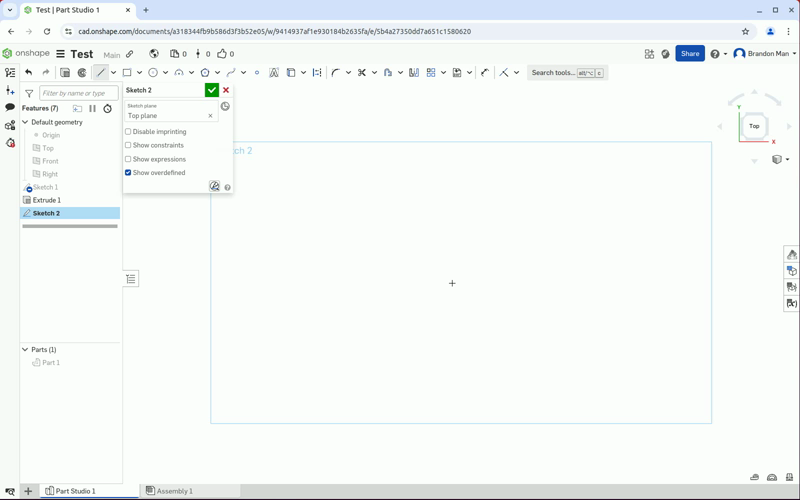
key_up(shift)
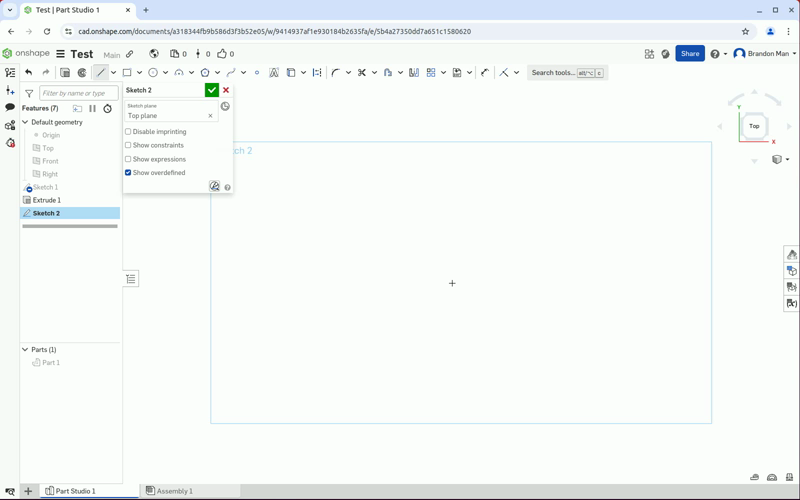
key_down(shift)
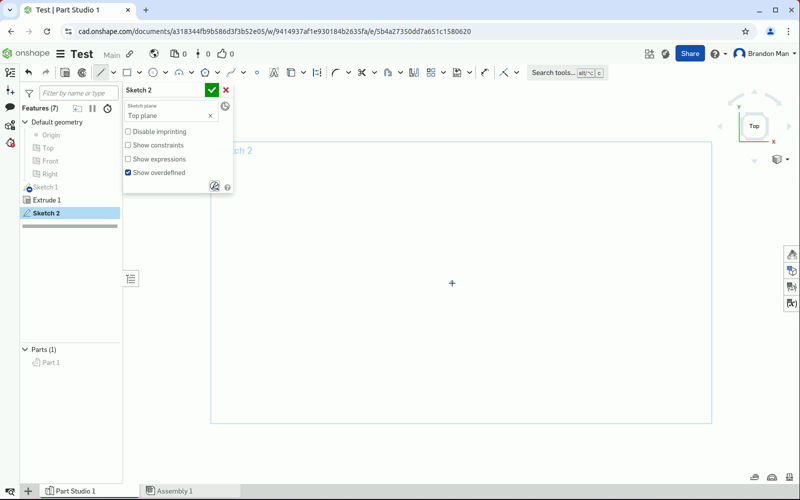
mouse_move(482, 282)
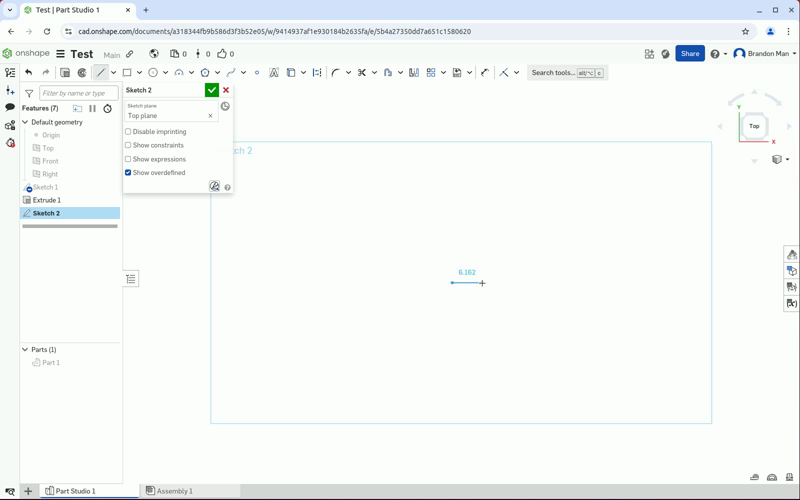
mouse_move(461, 284)
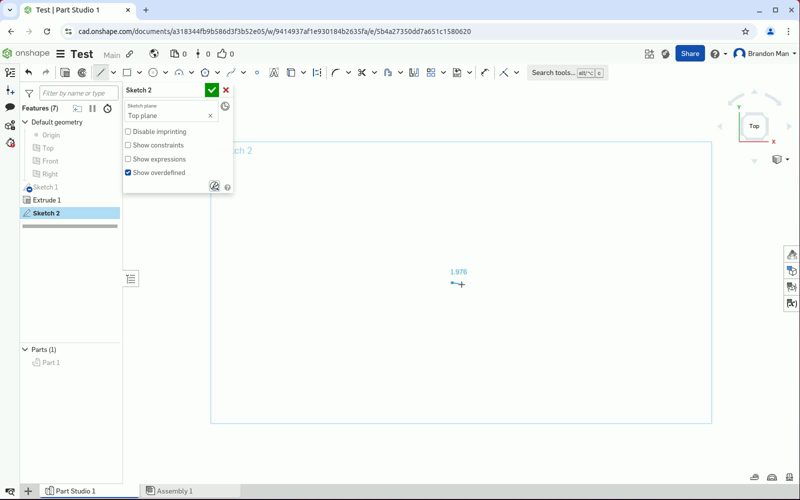
click(461, 284)
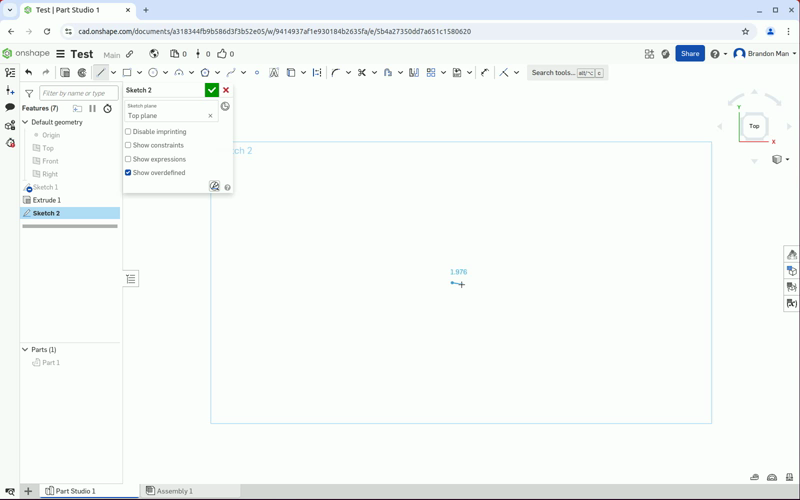
key_up(shift)
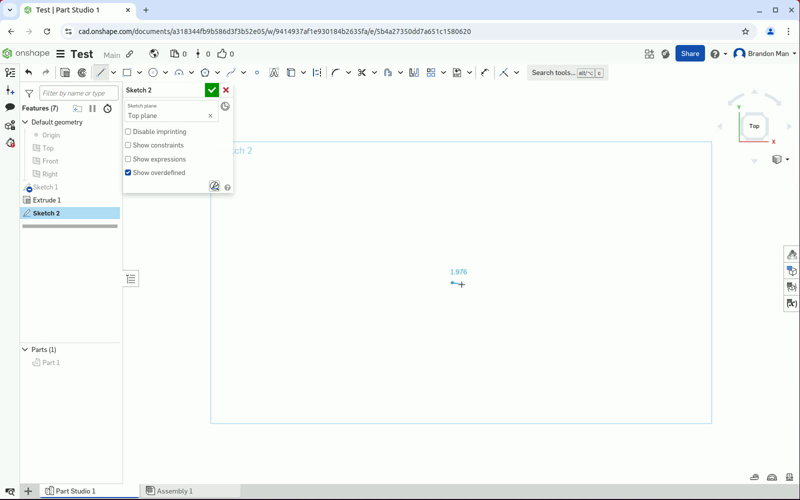
key_down(shift)
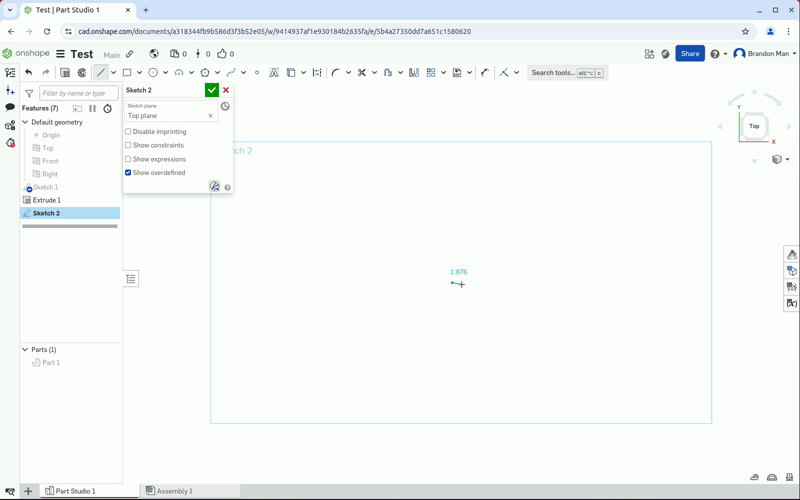
mouse_move(491, 284)
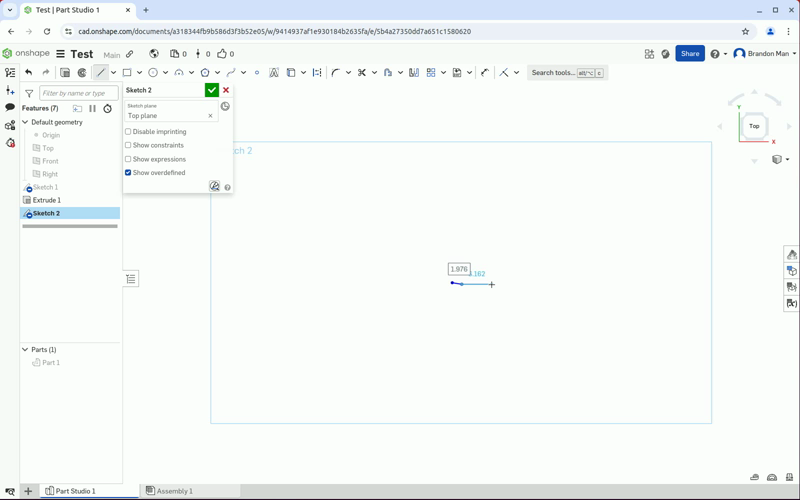
mouse_move(461, 282)
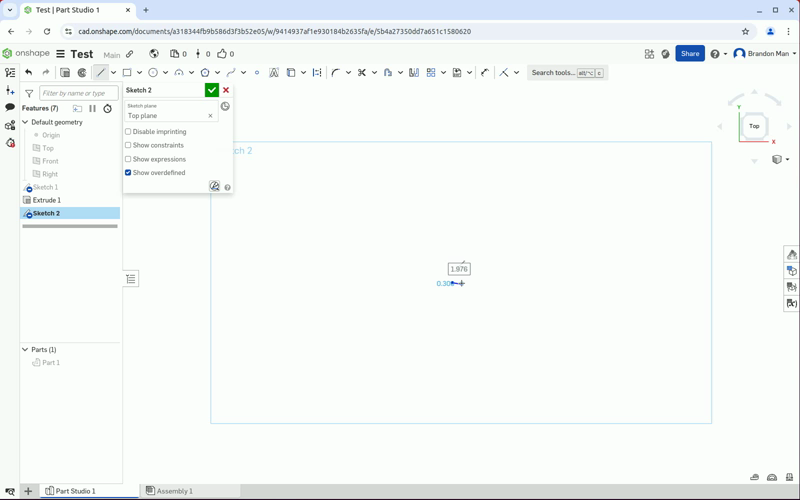
scroll(6)
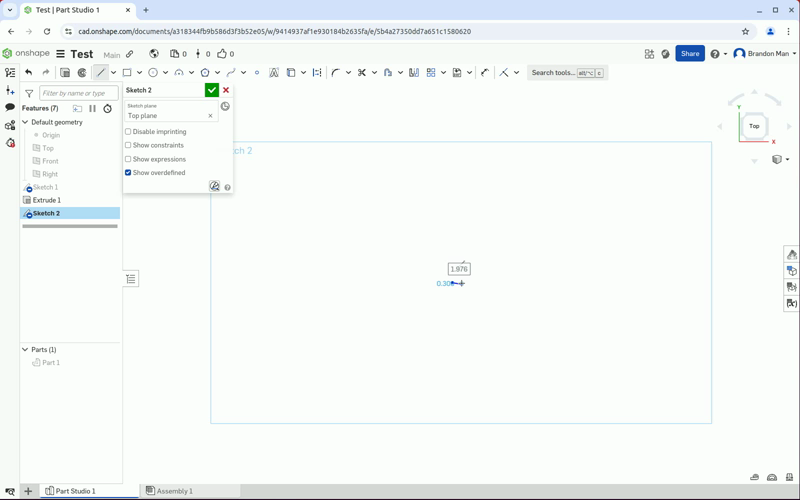
scroll(6)
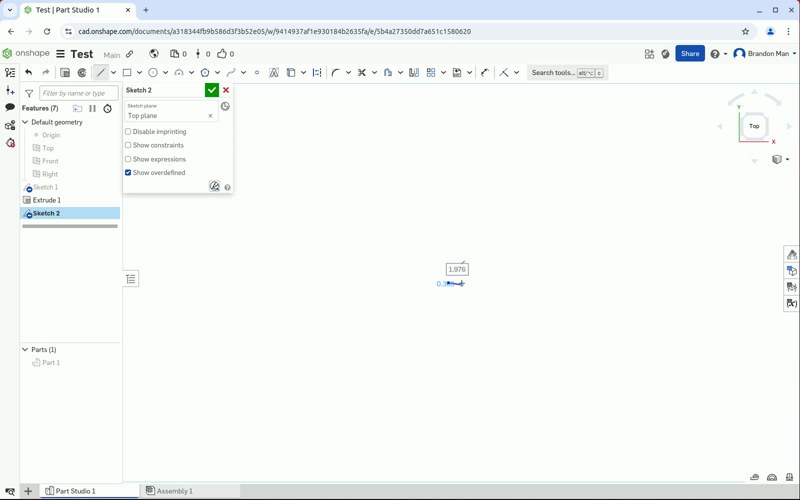
scroll(6)
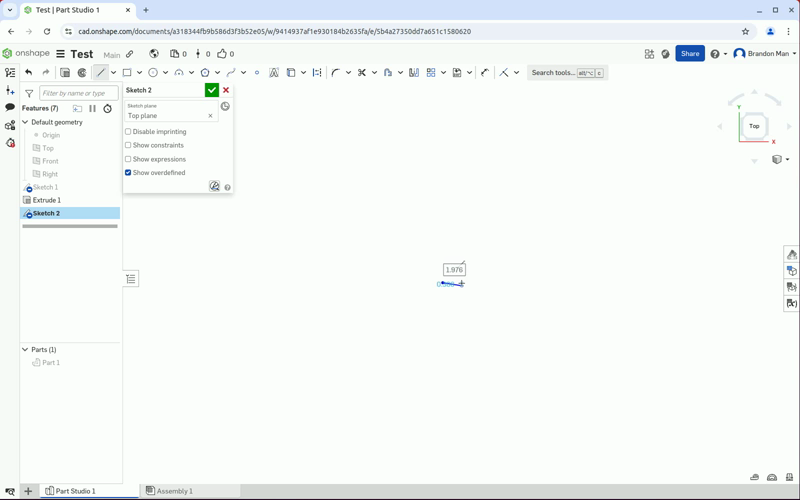
scroll(6)
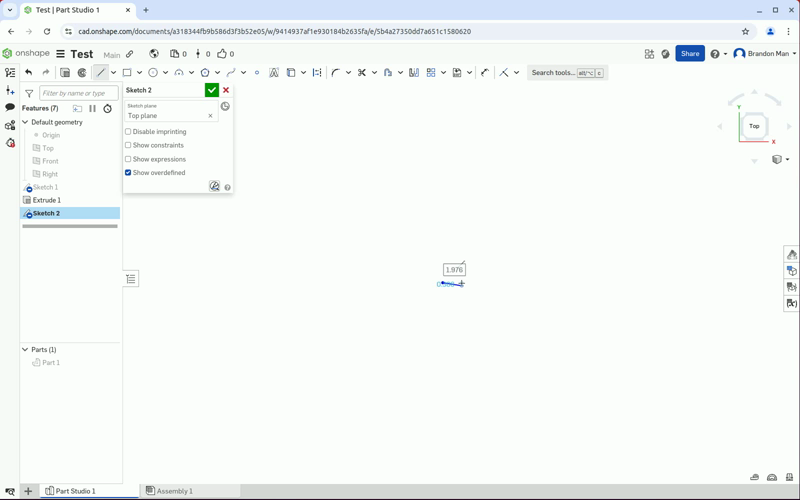
scroll(6)
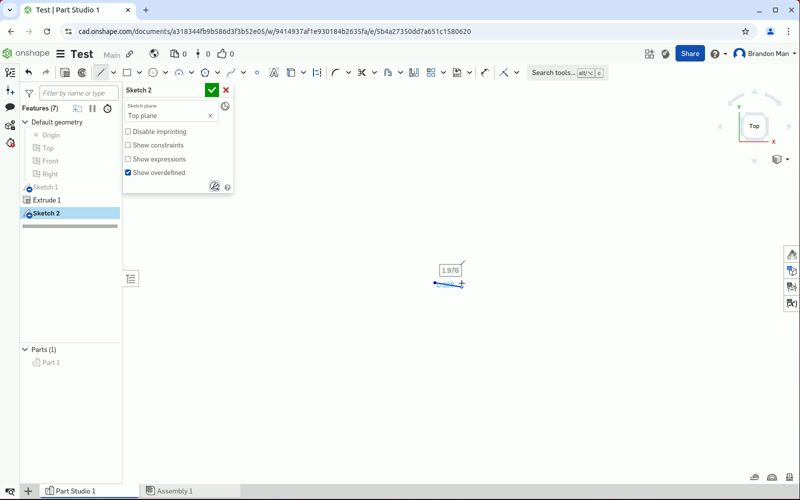
scroll(6)
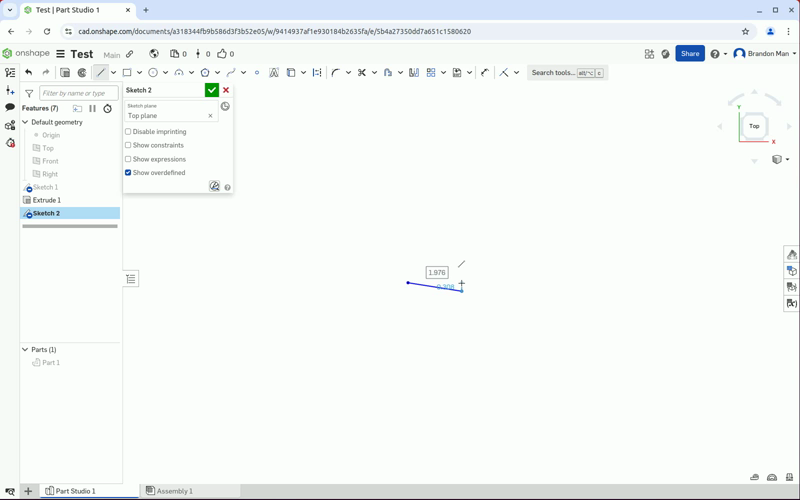
scroll(6)
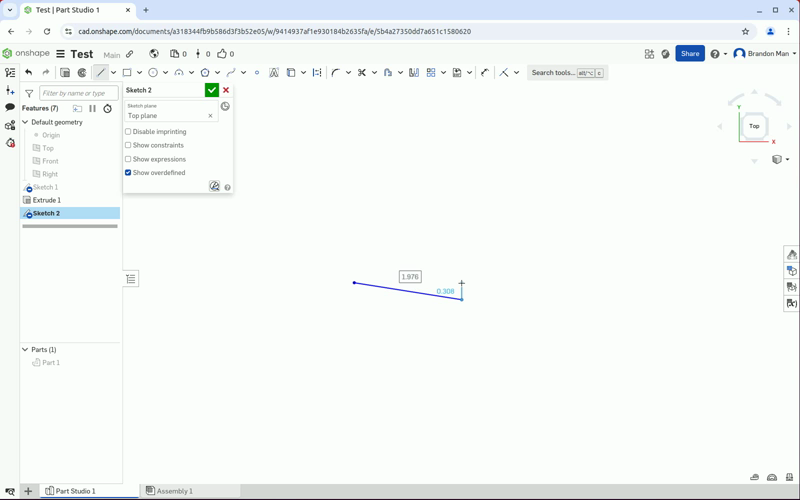
click(461, 282)
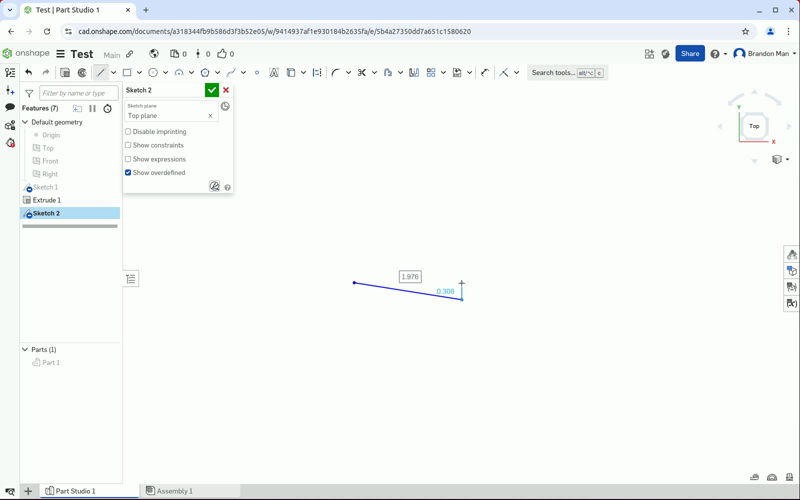
scroll(-6)
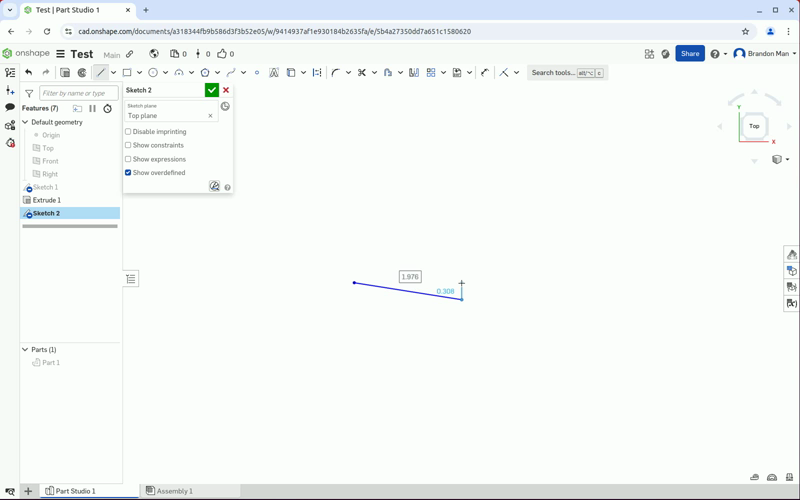
scroll(-6)
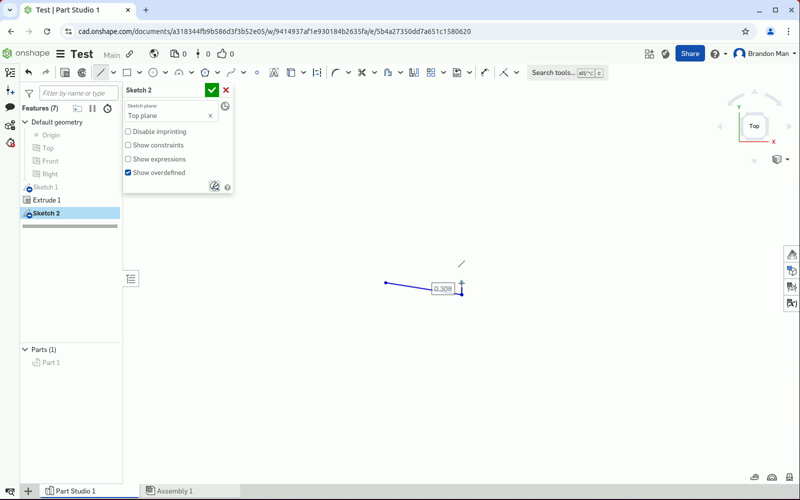
scroll(-6)
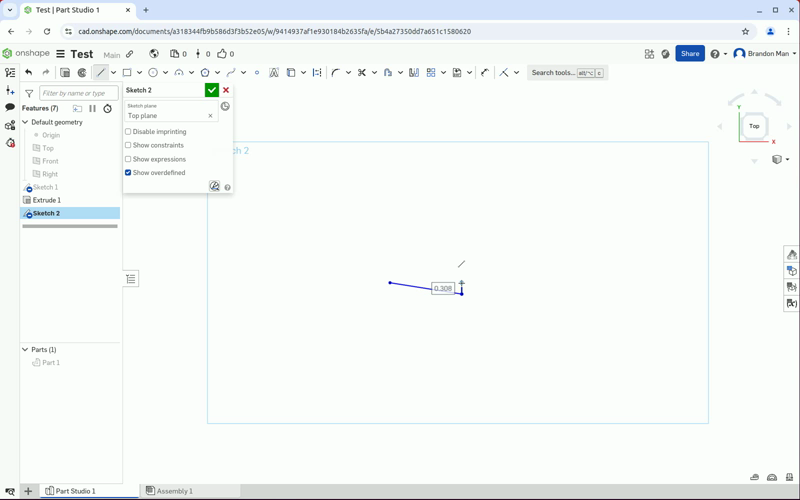
scroll(-6)
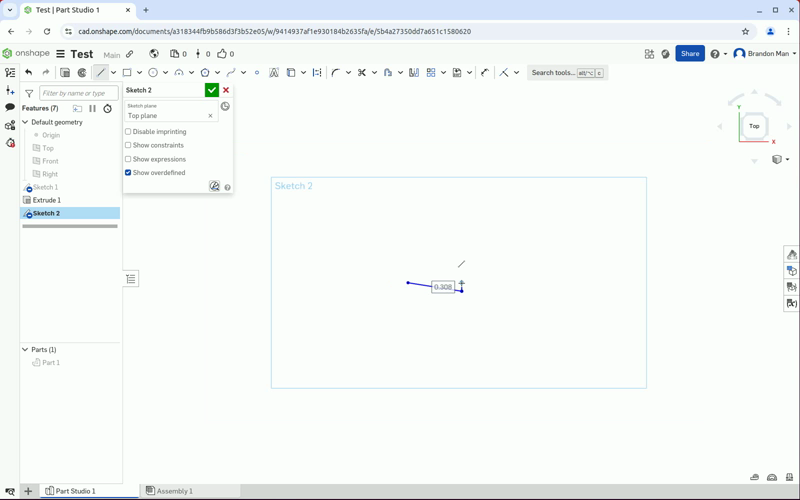
scroll(-6)
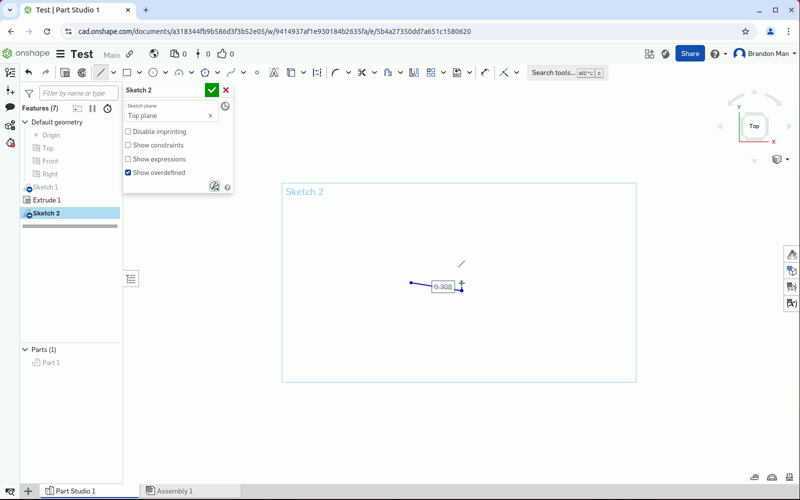
scroll(-6)
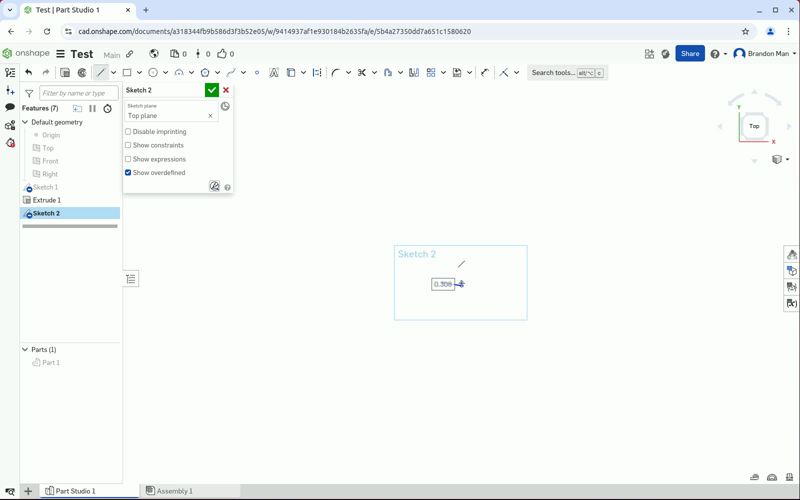
scroll(-6)
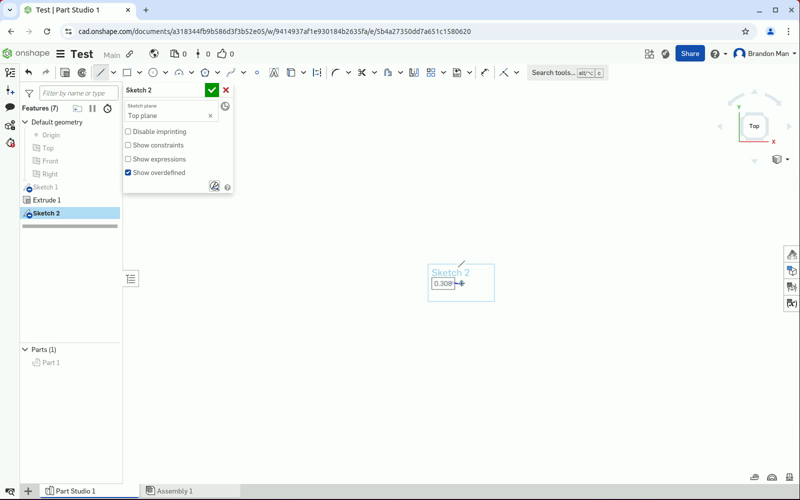
key_up(shift)
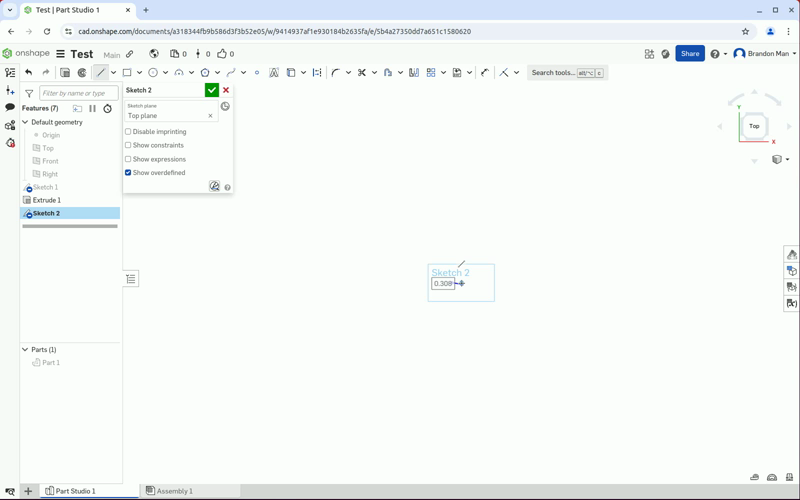
mouse_move(491, 282)
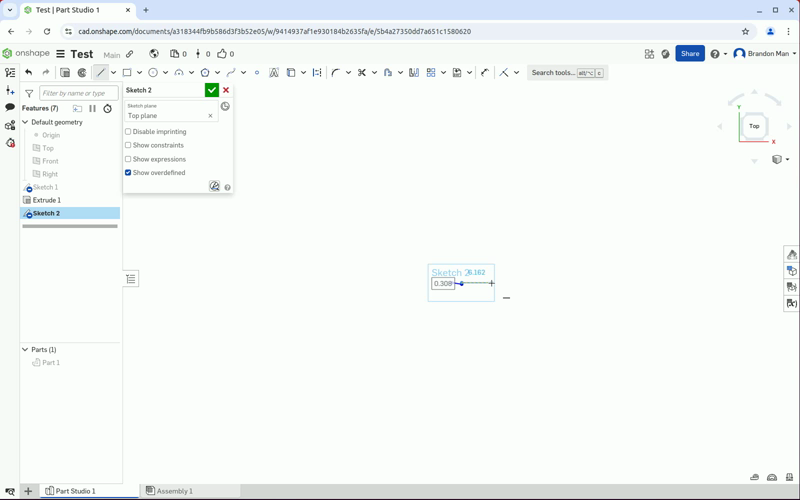
key_down(shift)
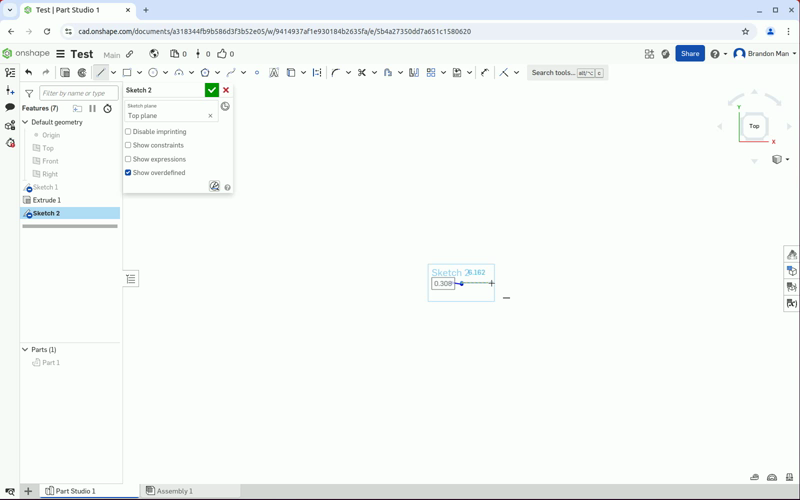
mouse_move(452, 282)
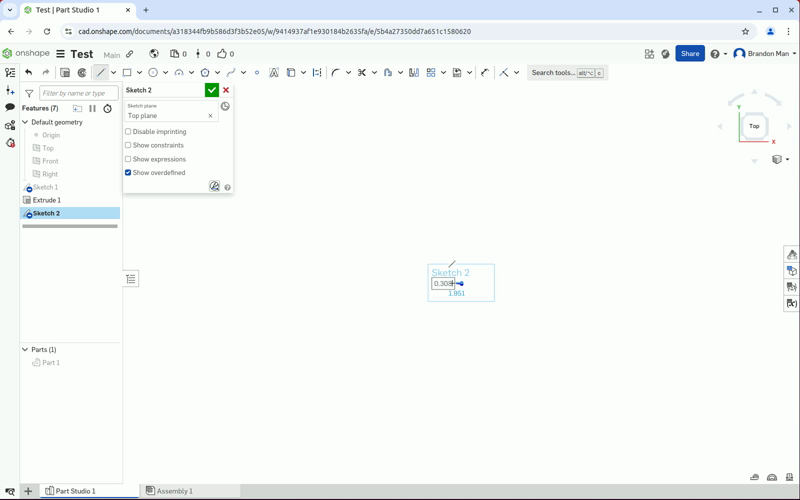
key_up(shift)
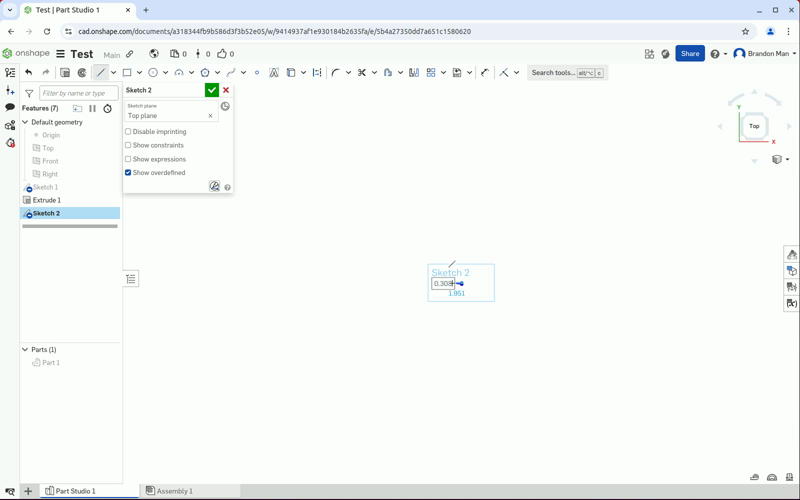
click(452, 282)
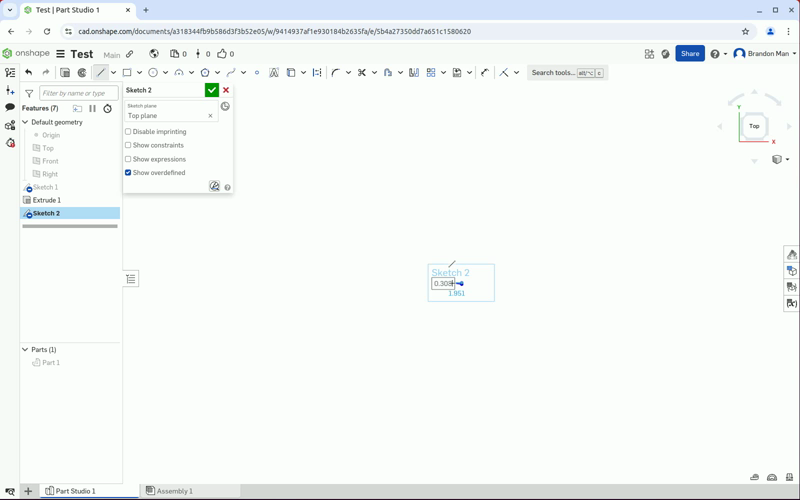
key(esc)
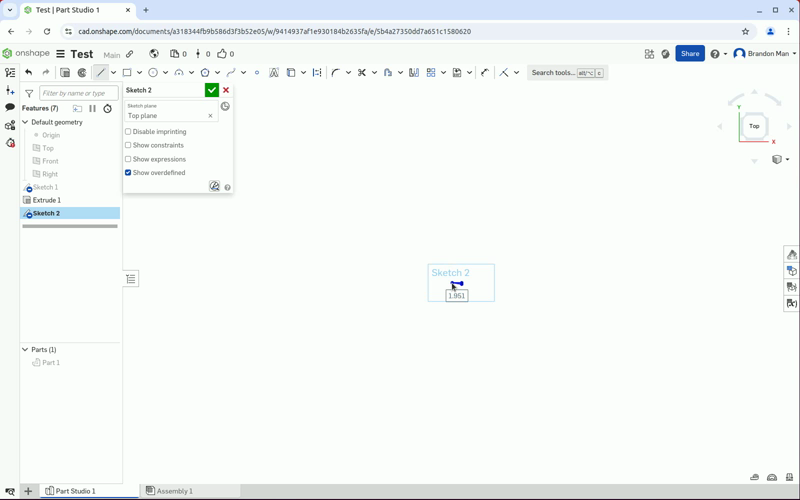
mouse_move(460, 283)
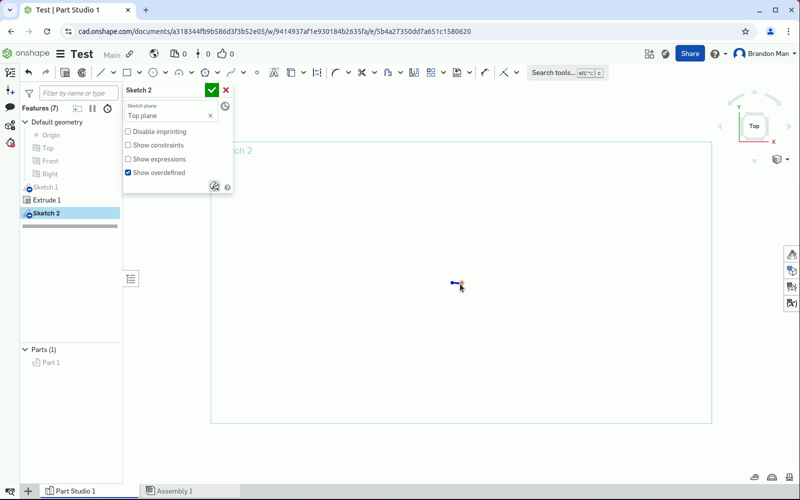
scroll(6)
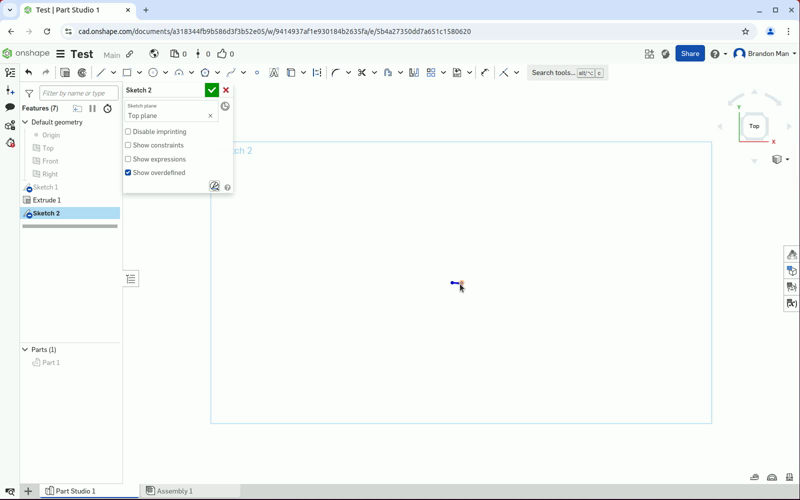
scroll(6)
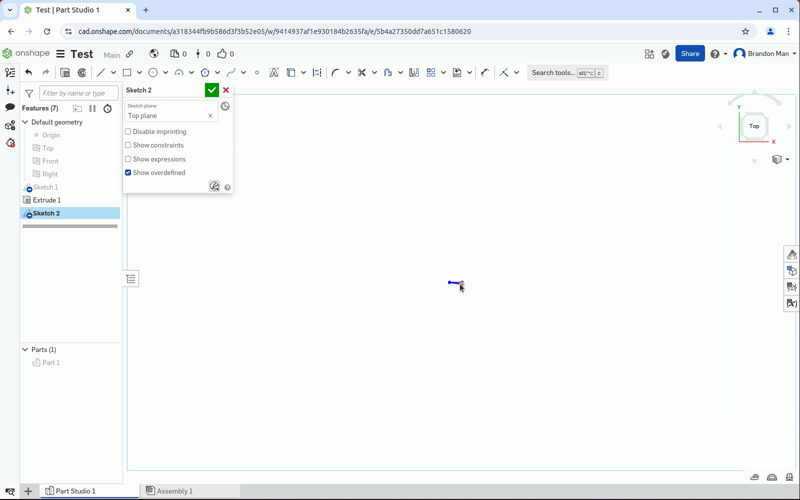
scroll(6)
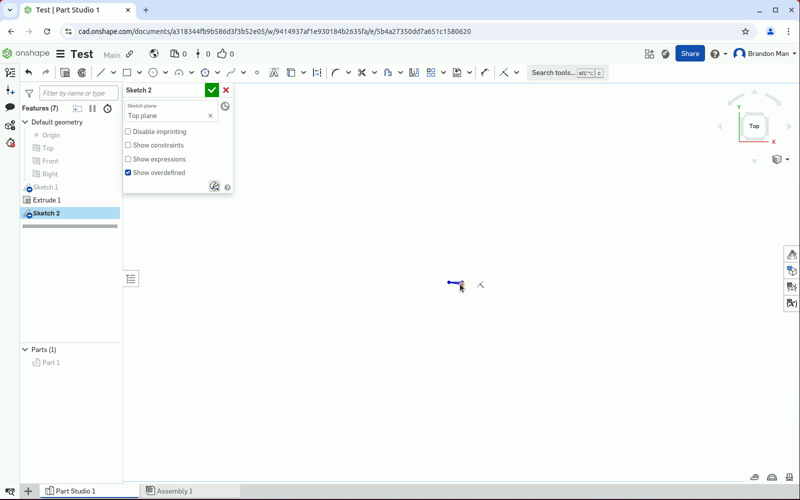
scroll(6)
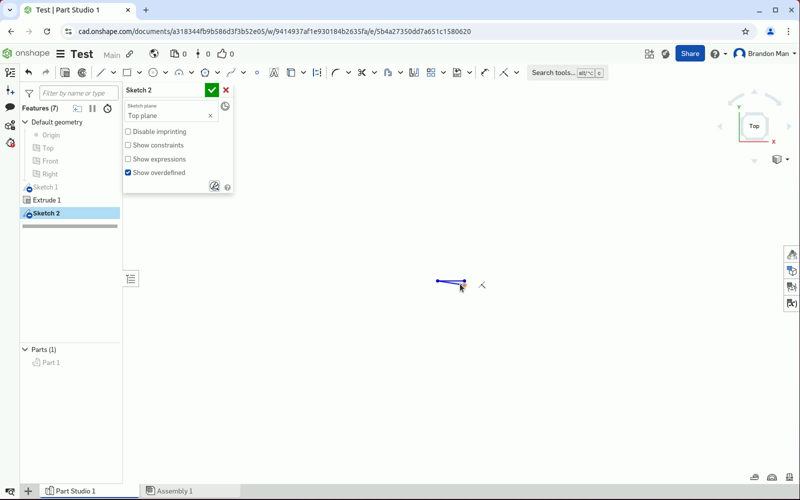
scroll(6)
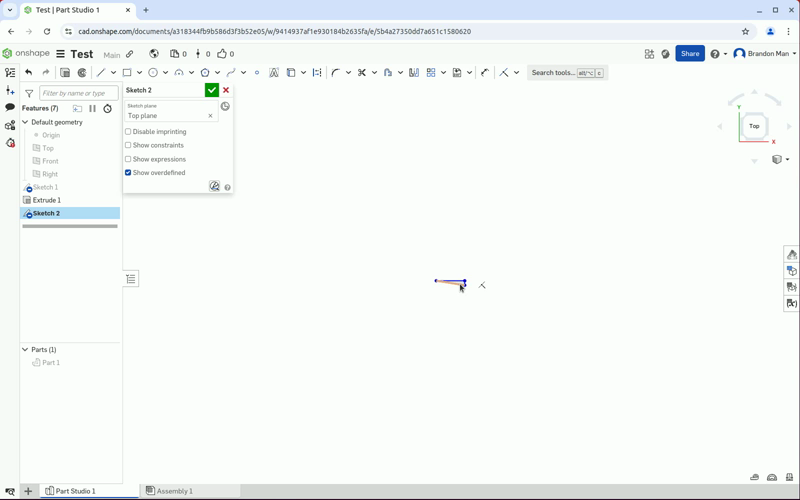
scroll(6)
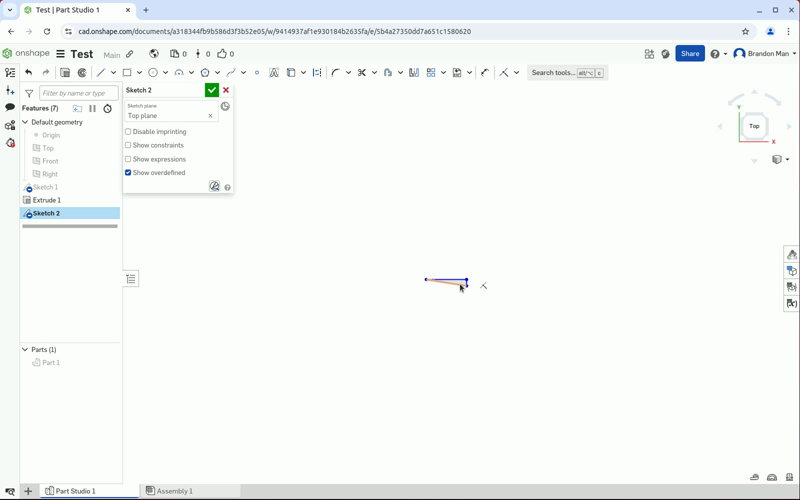
scroll(6)
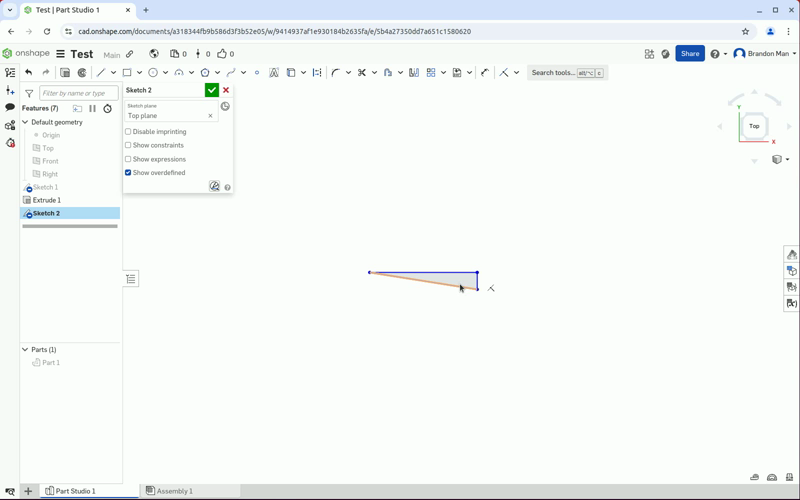
click(460, 283)
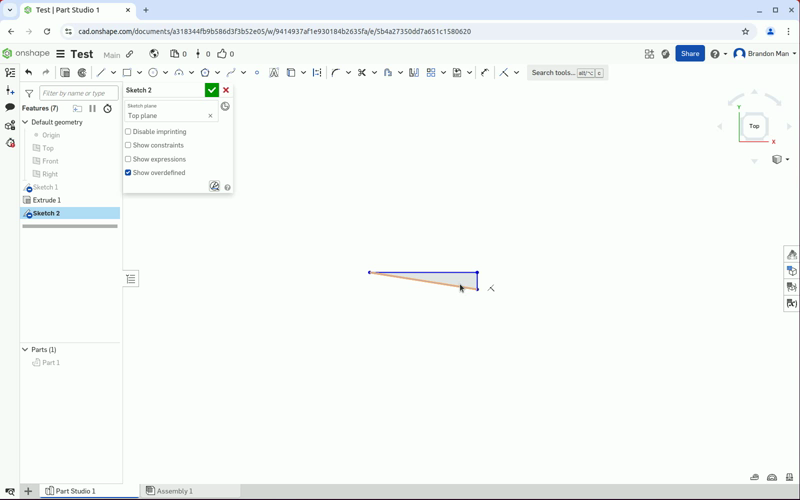
scroll(-6)
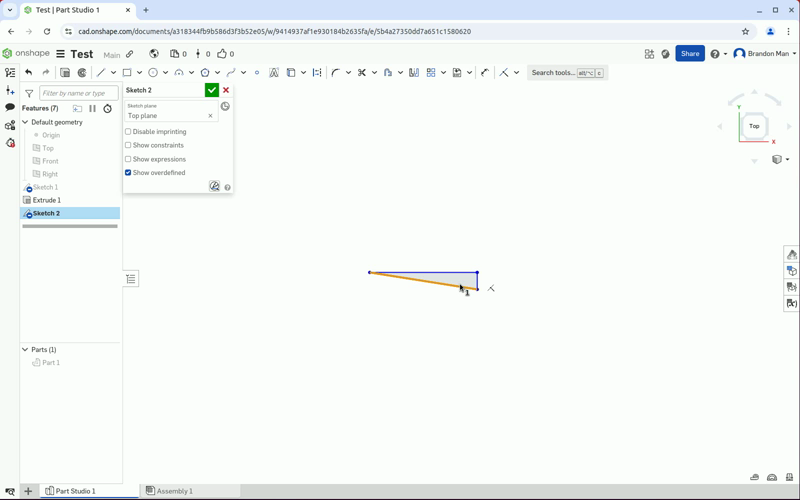
scroll(-6)
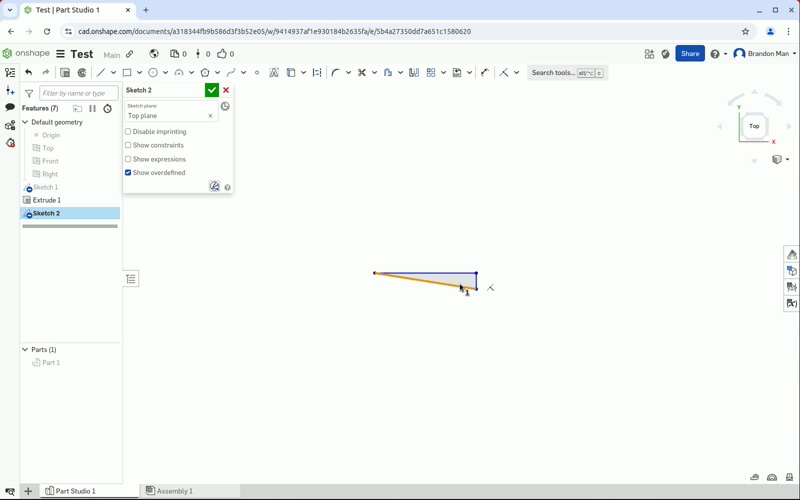
scroll(-6)
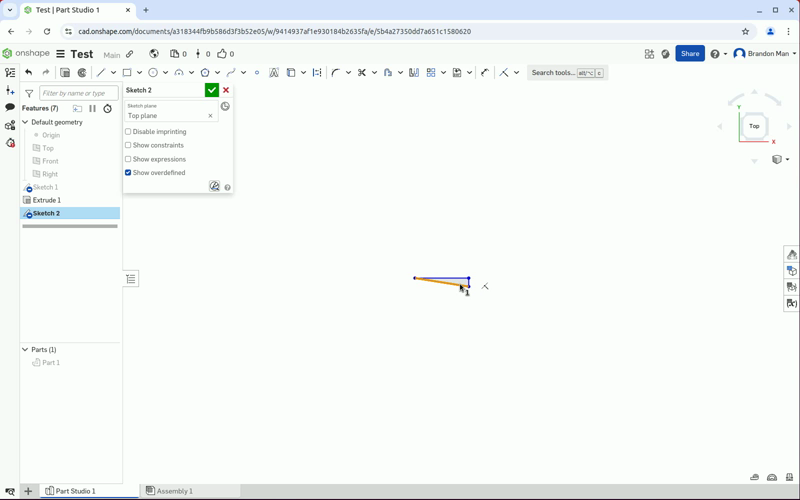
scroll(-6)
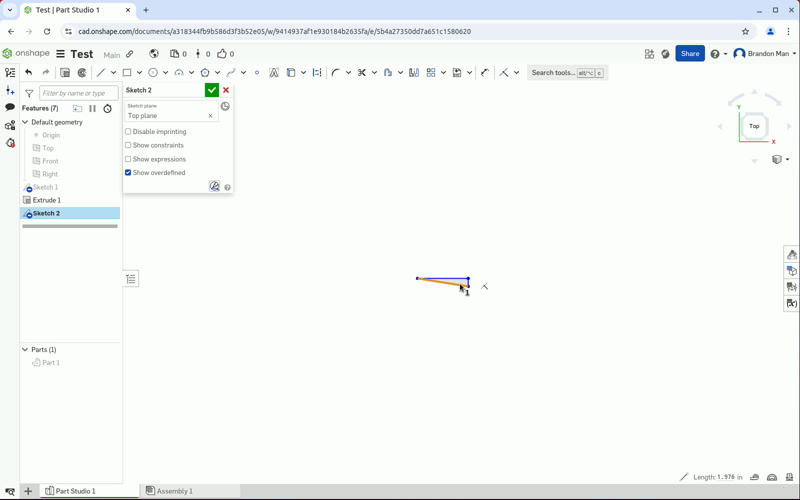
scroll(-6)
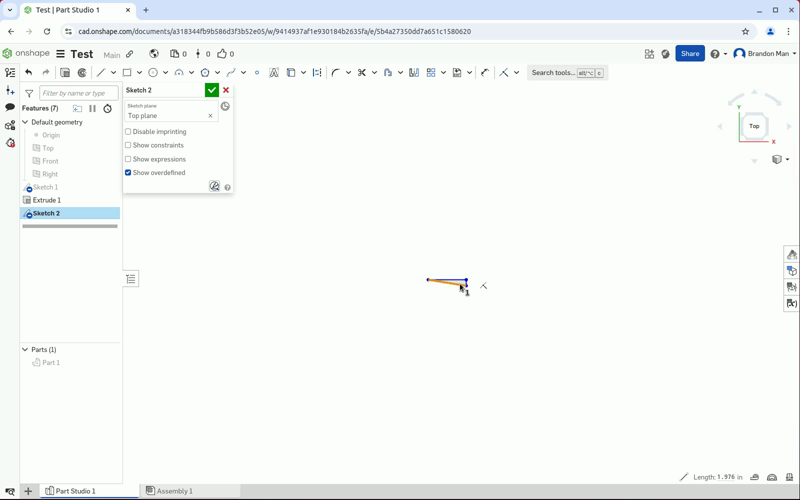
scroll(-6)
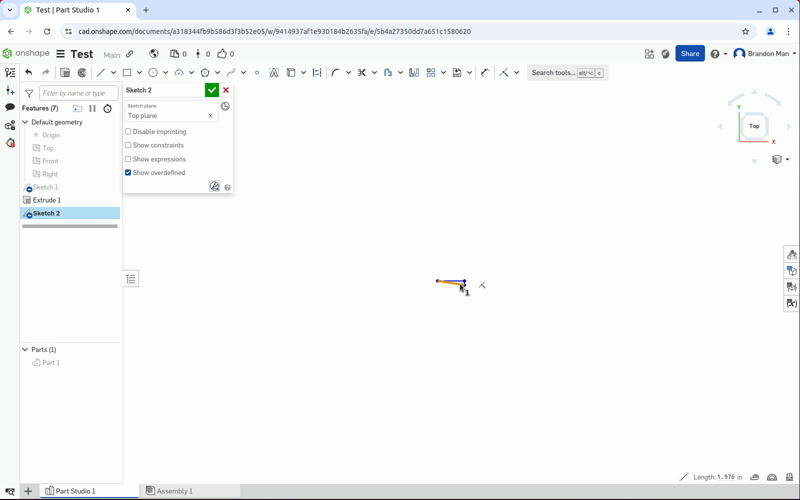
scroll(-6)
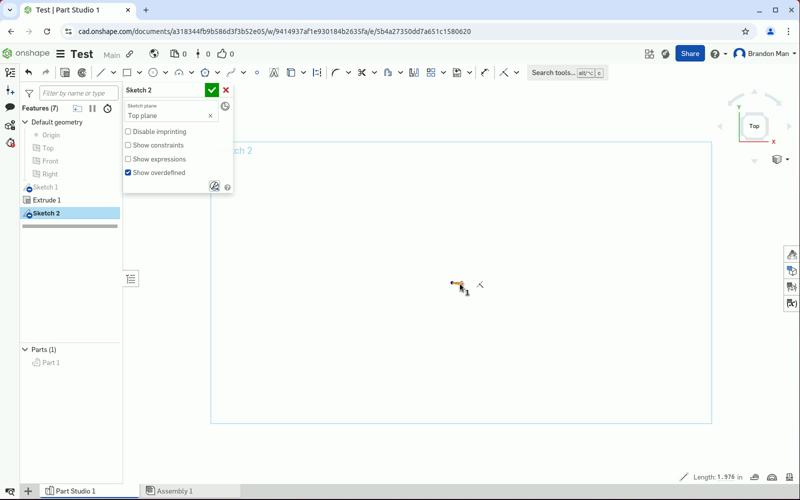
mouse_move(73, 352)
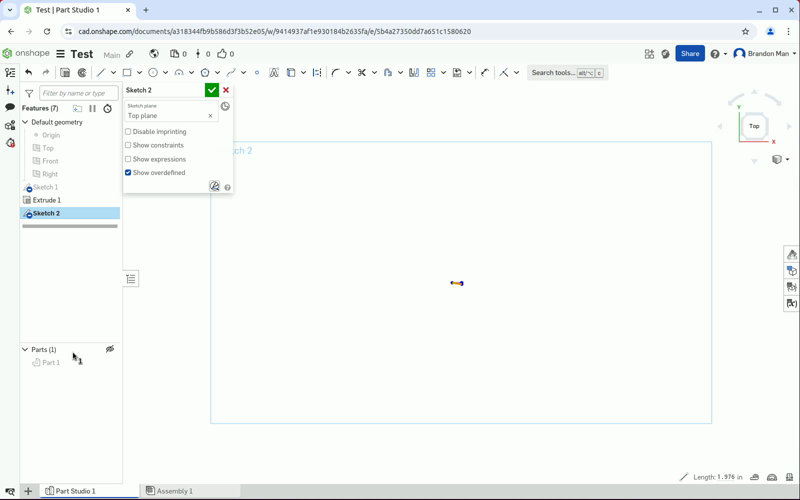
key(shift+y)
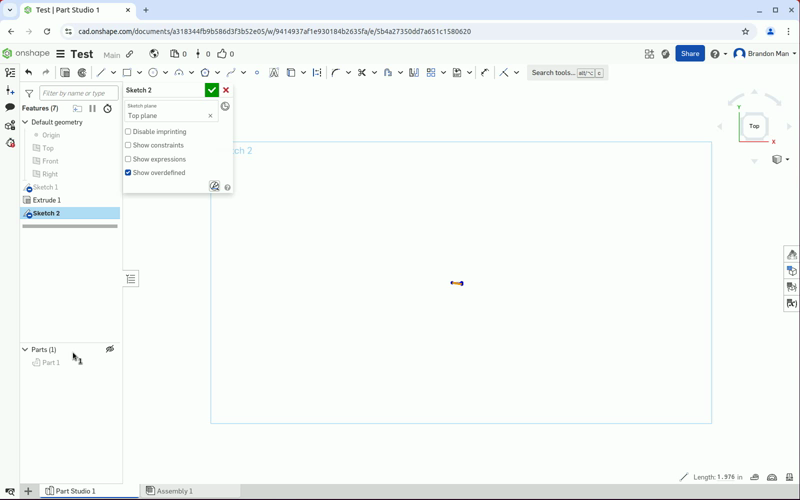
key(shift+e)
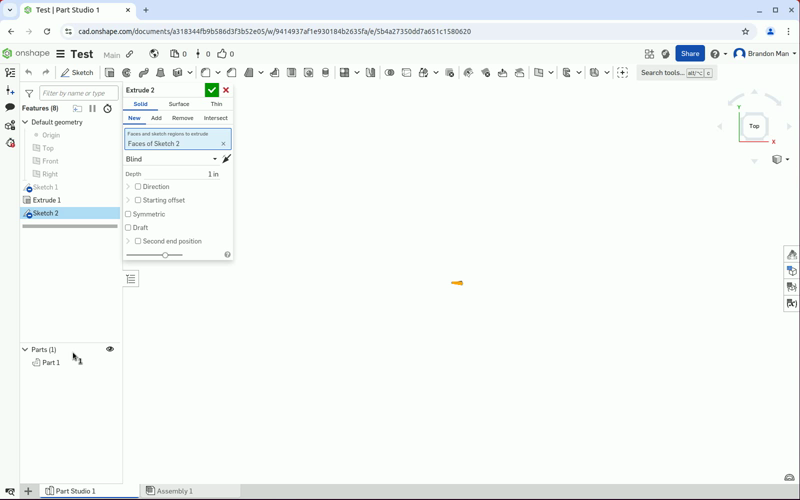
mouse_move(143, 106)
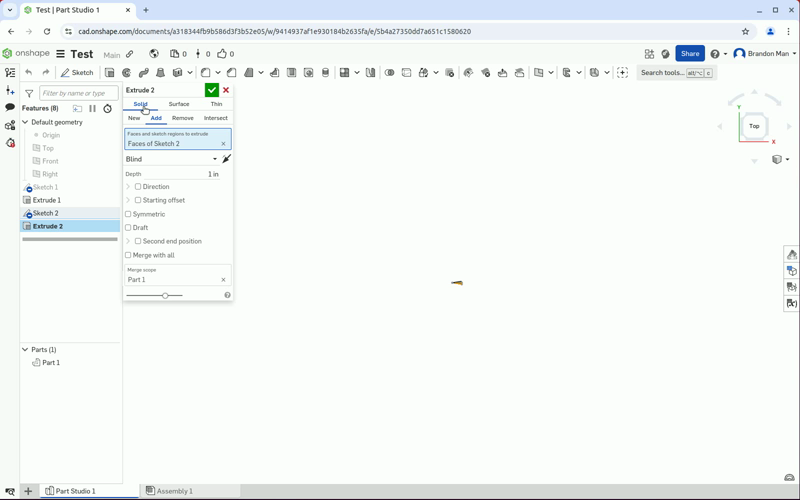
click(143, 106)
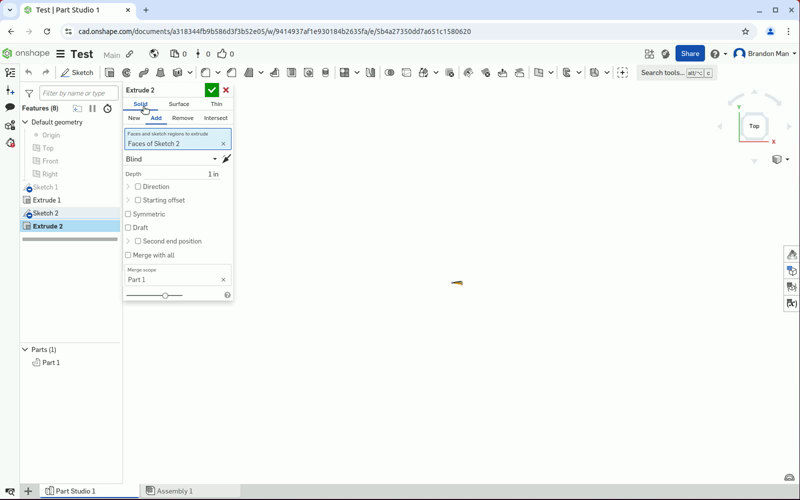
mouse_move(137, 120)
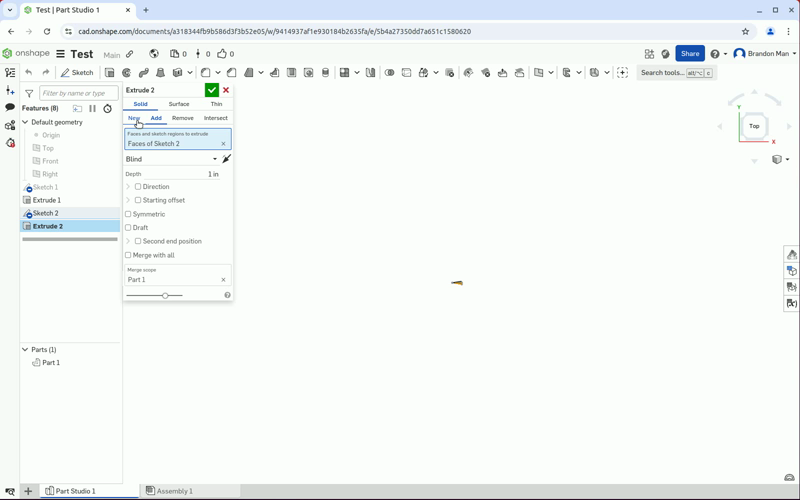
click(137, 120)
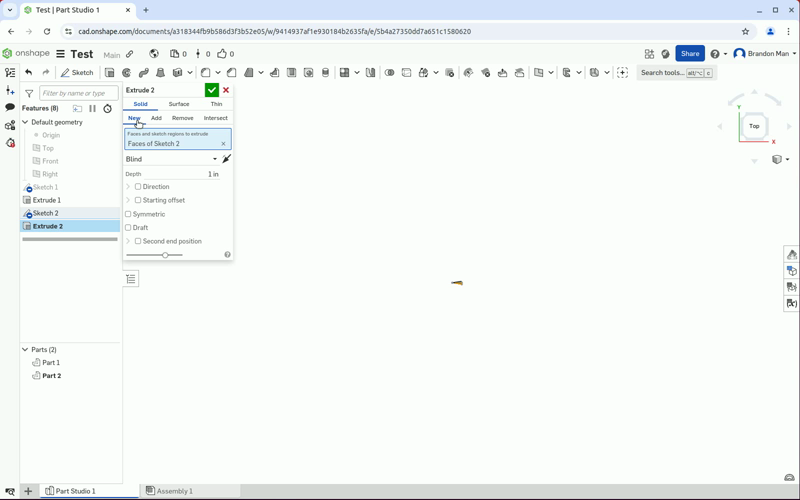
key(tab, 4)
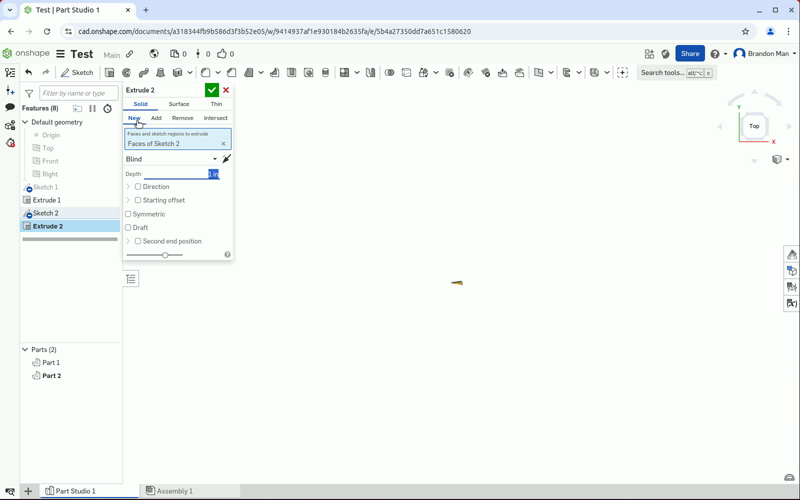
text(21.183)
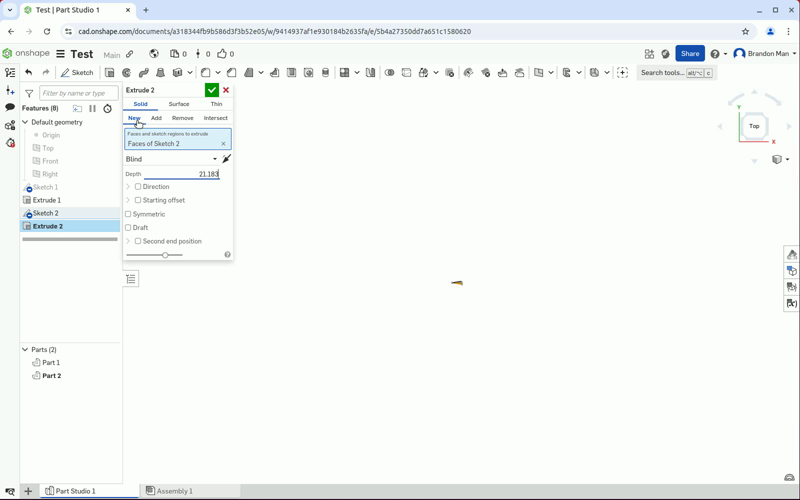
key(enter)
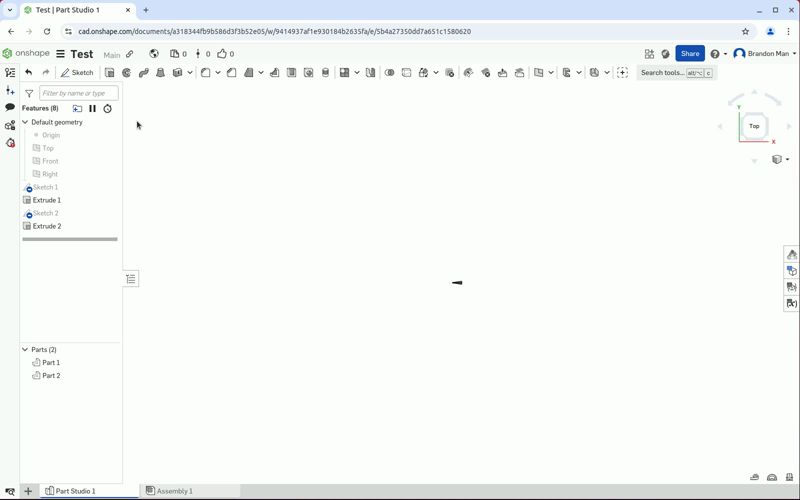
key(shift+h)
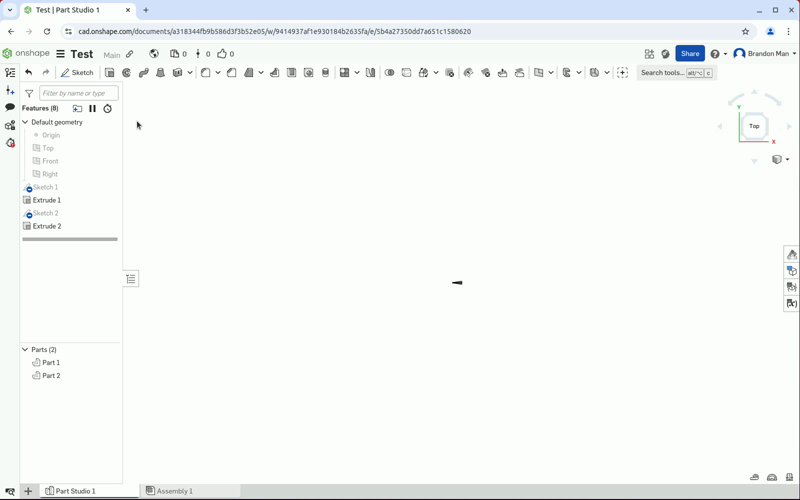
key(shift+h)
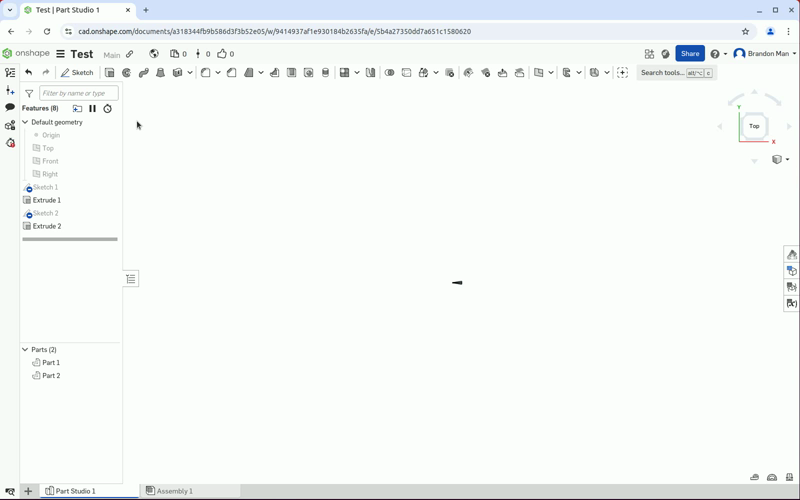
mouse_move(73, 189)
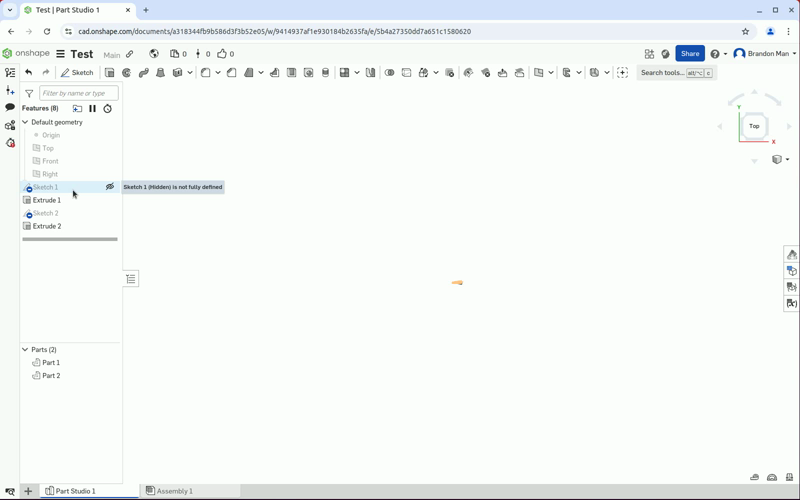
click(73, 189)
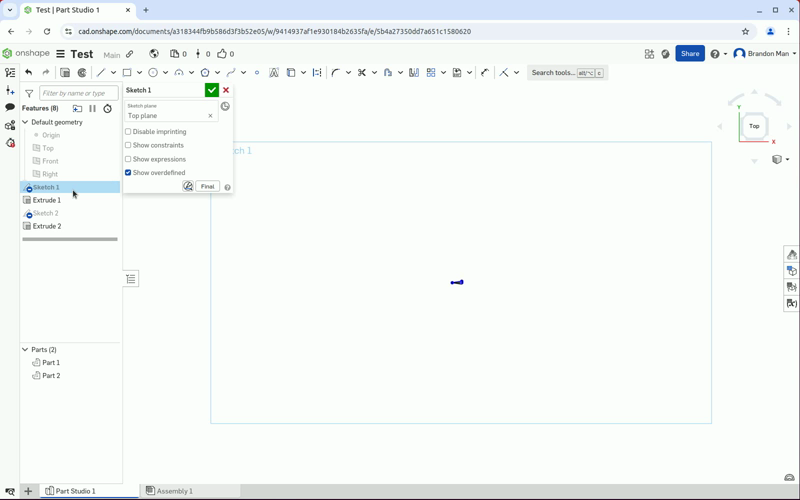
mouse_move(229, 92)
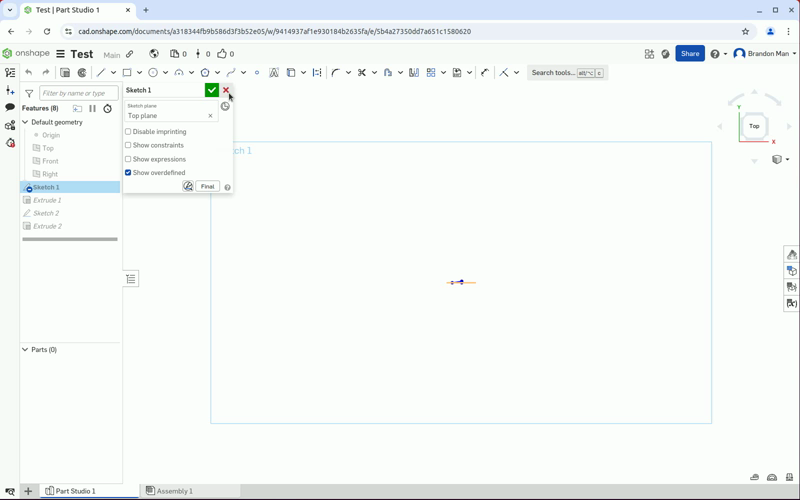
click(229, 92)
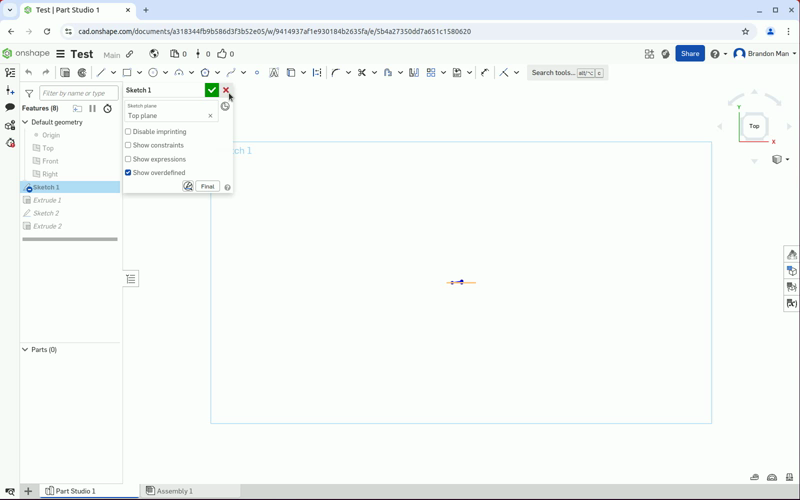
key(shift+s)
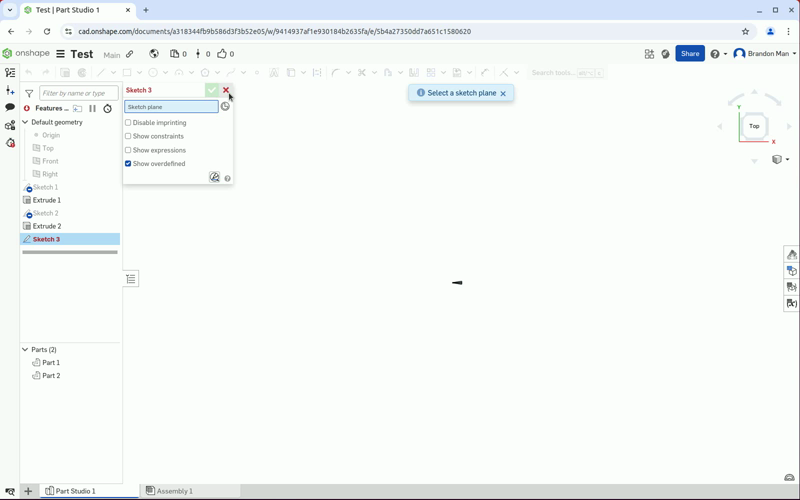
mouse_move(73, 150)
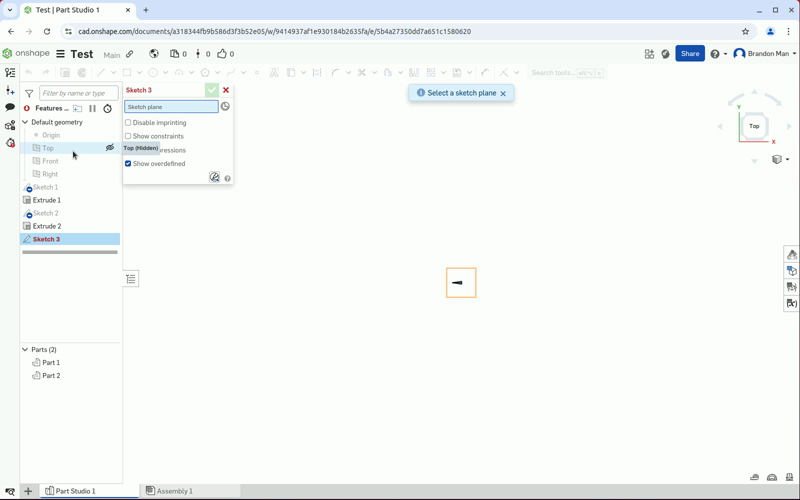
click(73, 150)
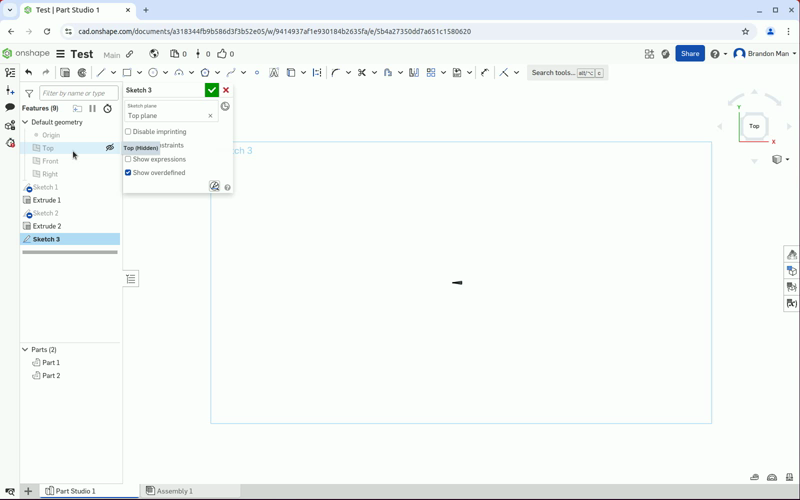
mouse_move(73, 352)
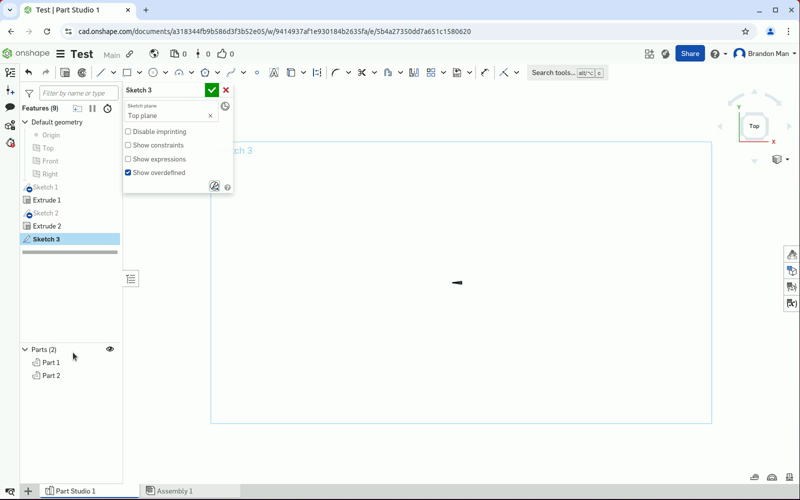
key(y)
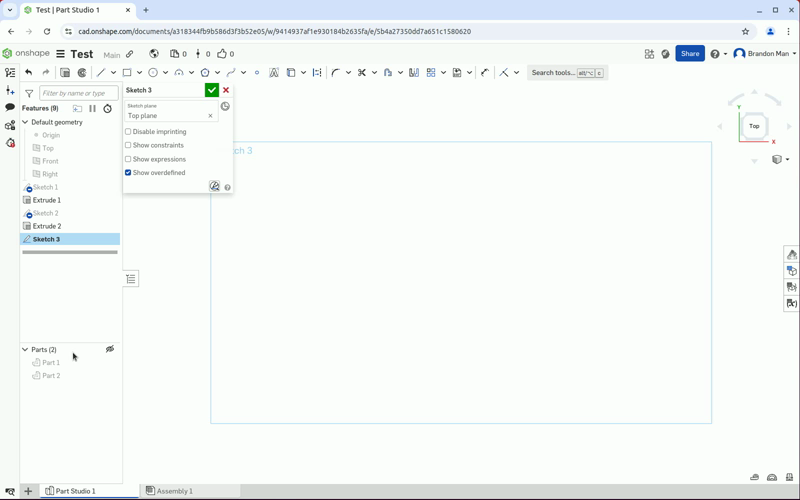
key(l)
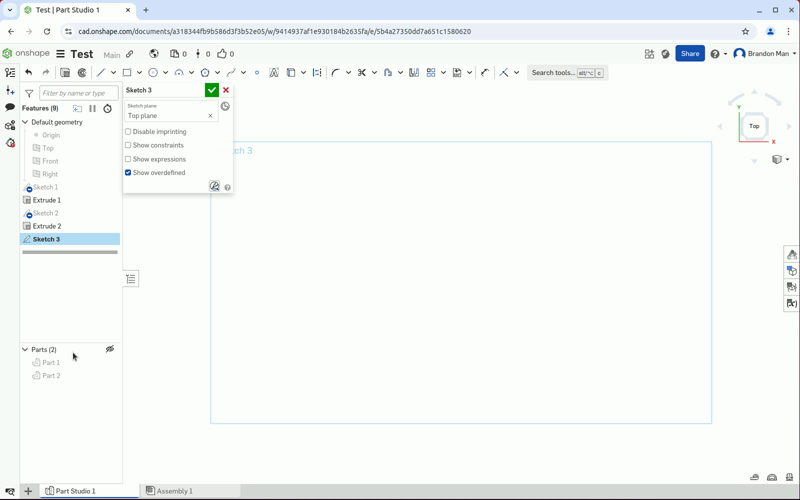
key_down(shift)
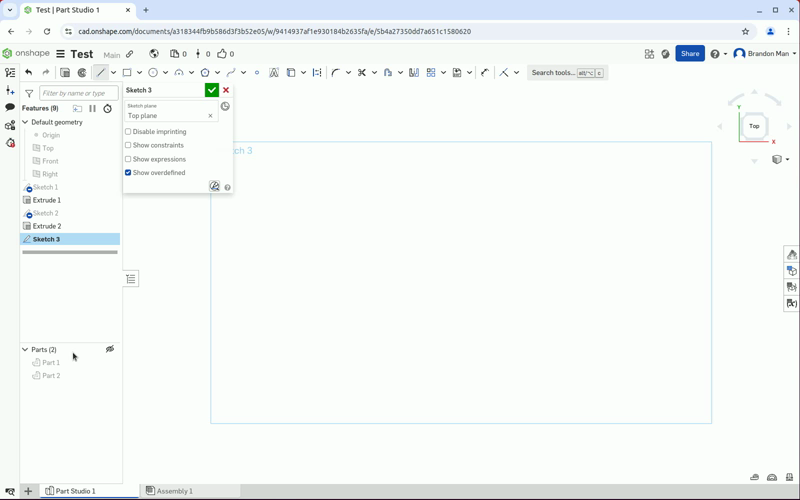
mouse_move(460, 282)
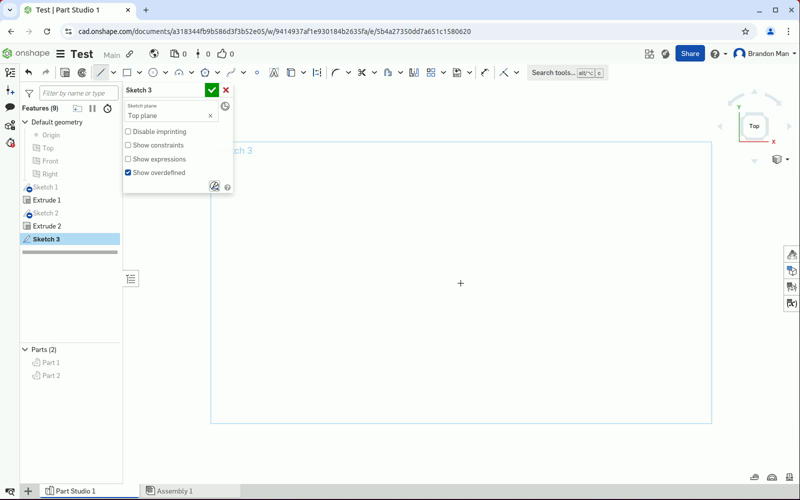
click(460, 282)
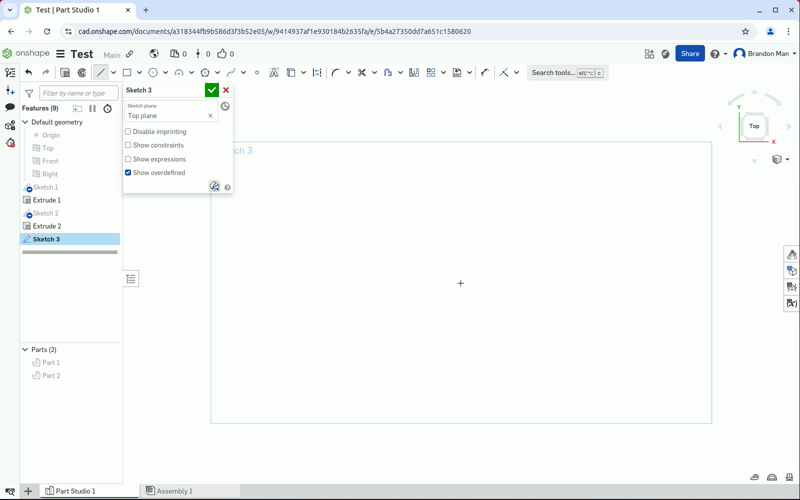
key_up(shift)
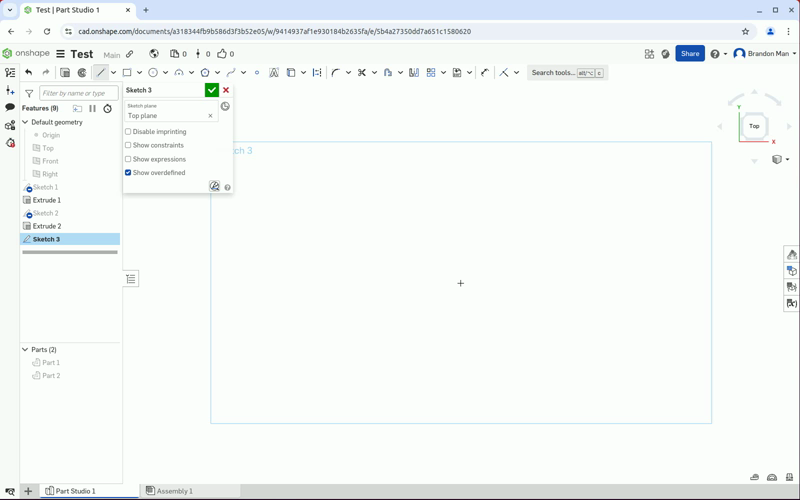
key_down(shift)
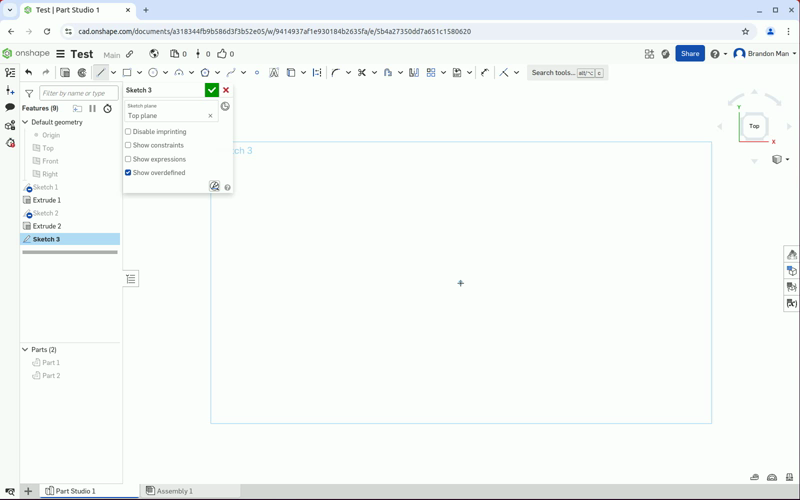
mouse_move(490, 282)
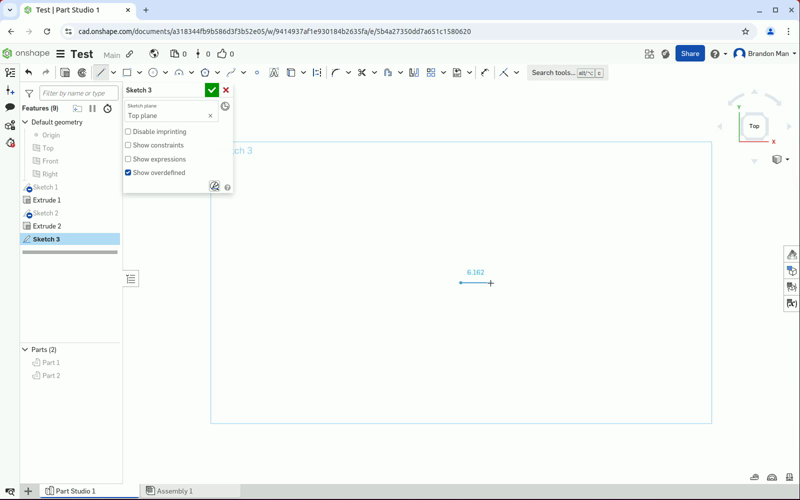
mouse_move(470, 282)
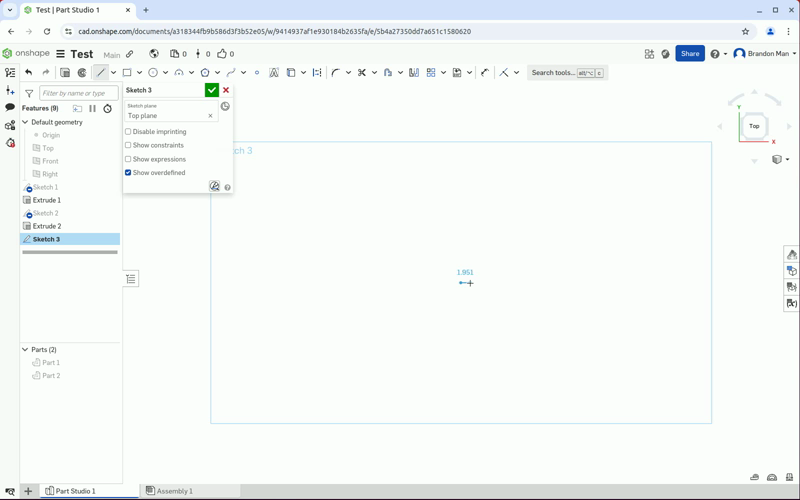
click(470, 282)
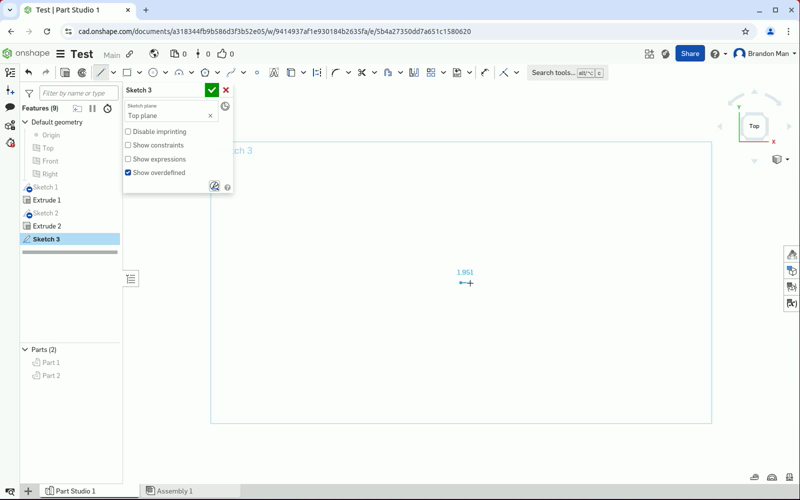
key_up(shift)
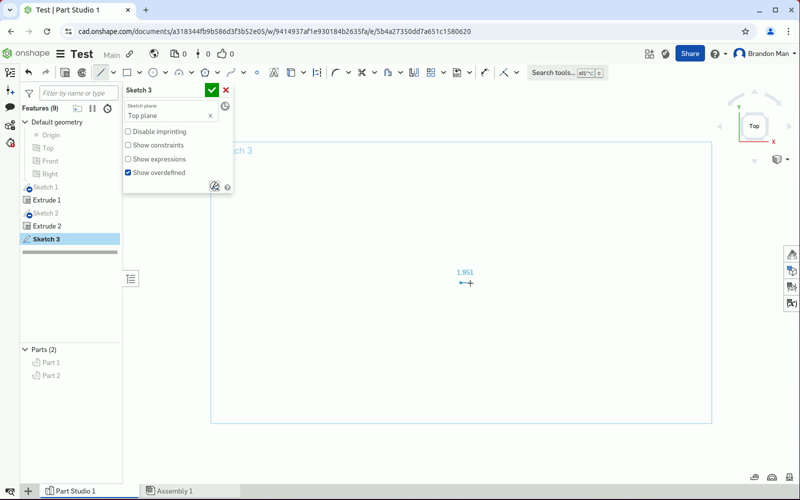
key_down(shift)
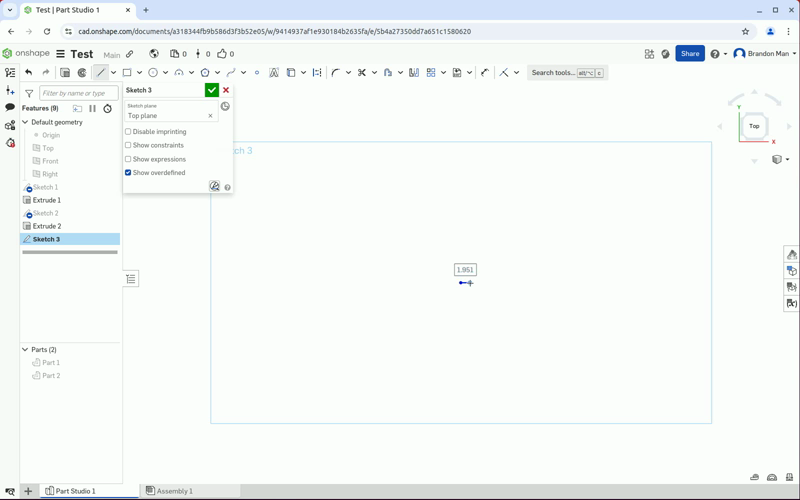
mouse_move(500, 282)
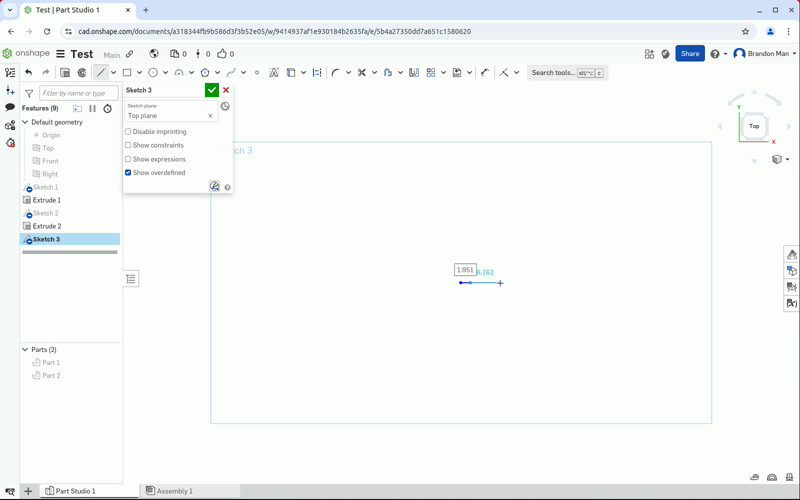
mouse_move(460, 281)
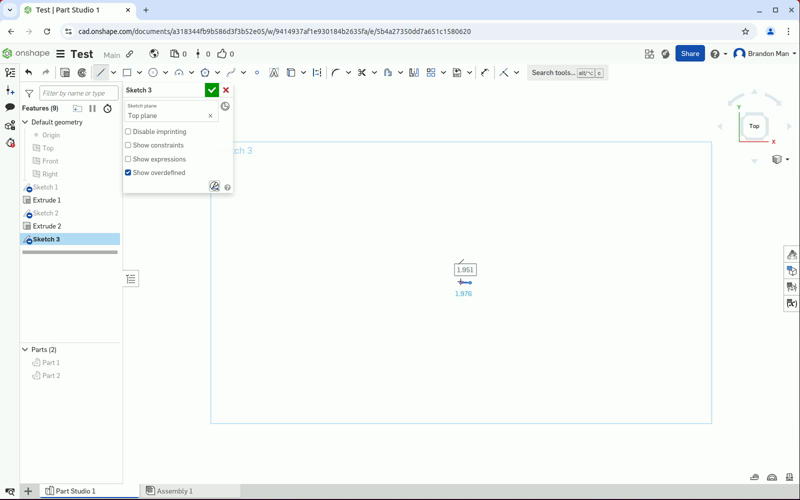
scroll(6)
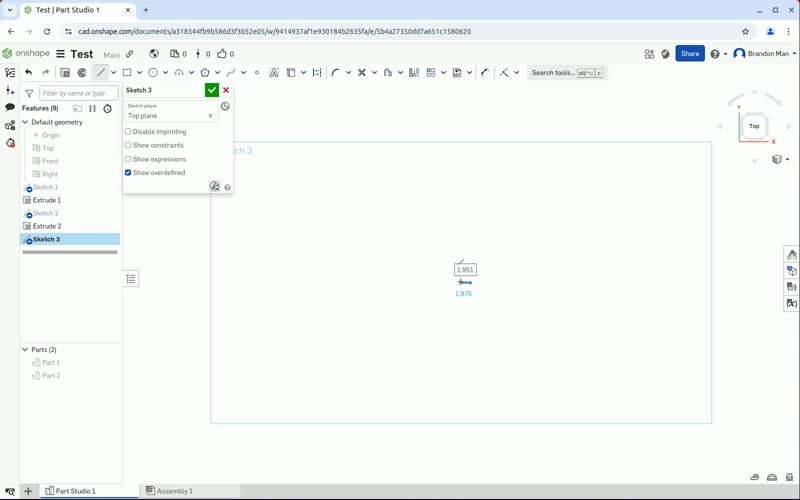
scroll(6)
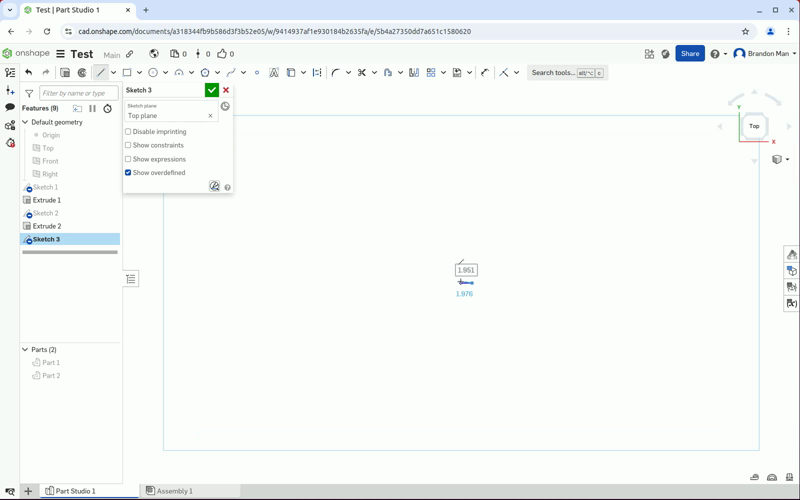
scroll(6)
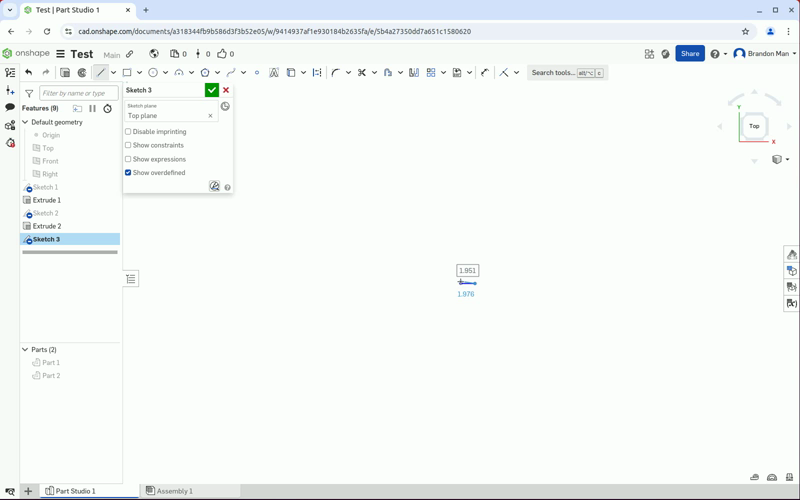
scroll(6)
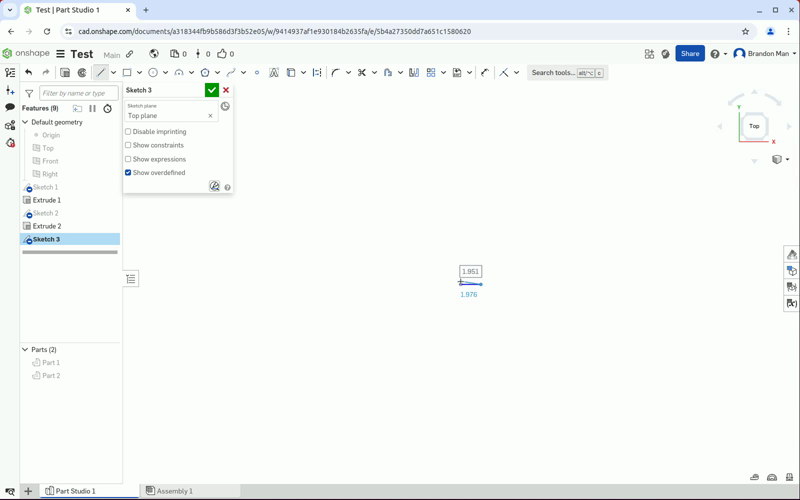
scroll(6)
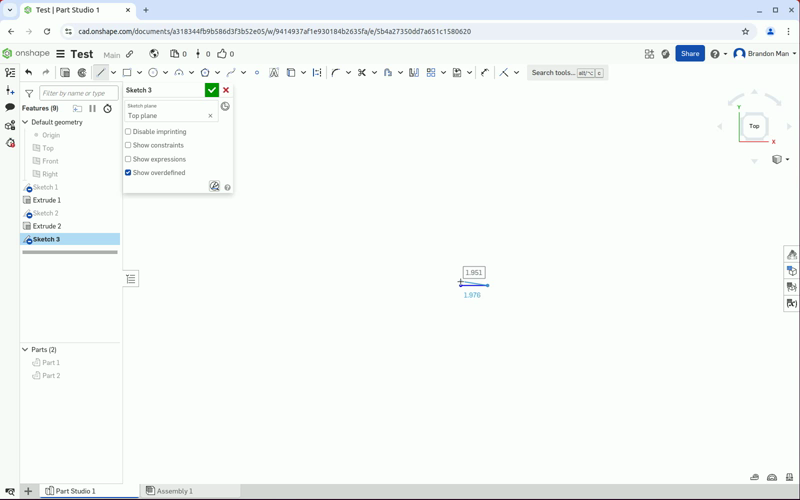
scroll(6)
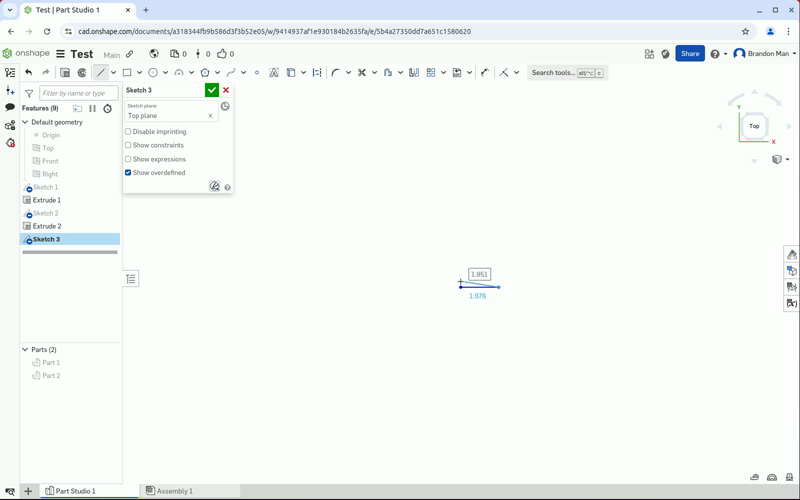
scroll(6)
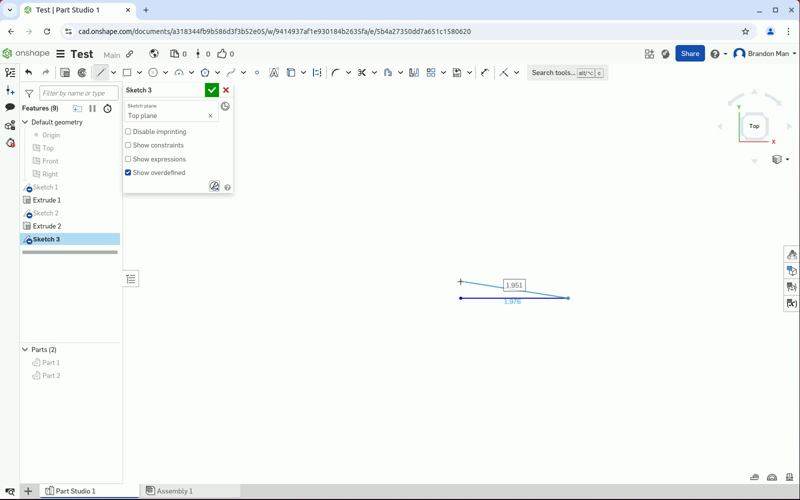
click(460, 281)
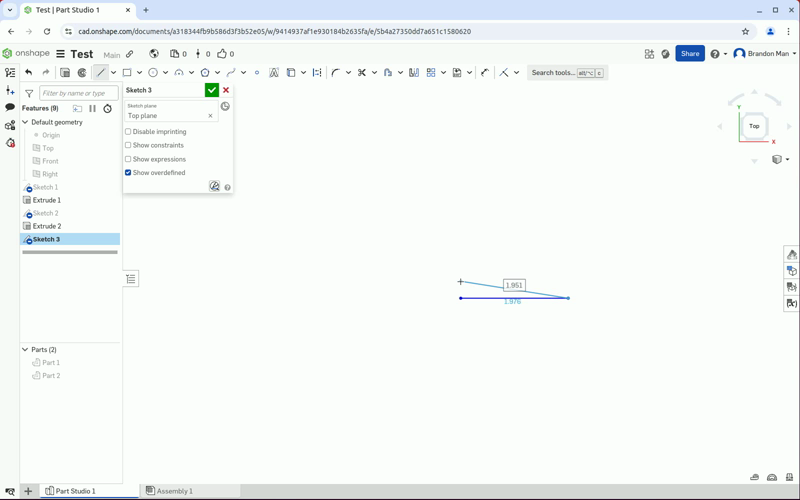
scroll(-6)
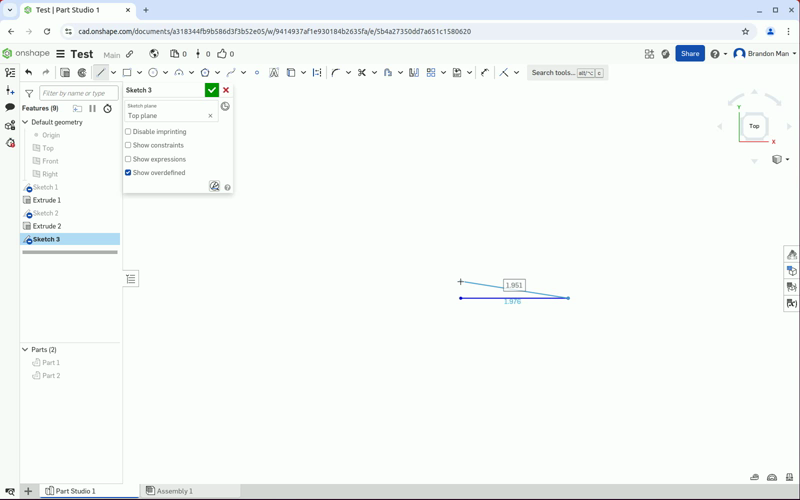
scroll(-6)
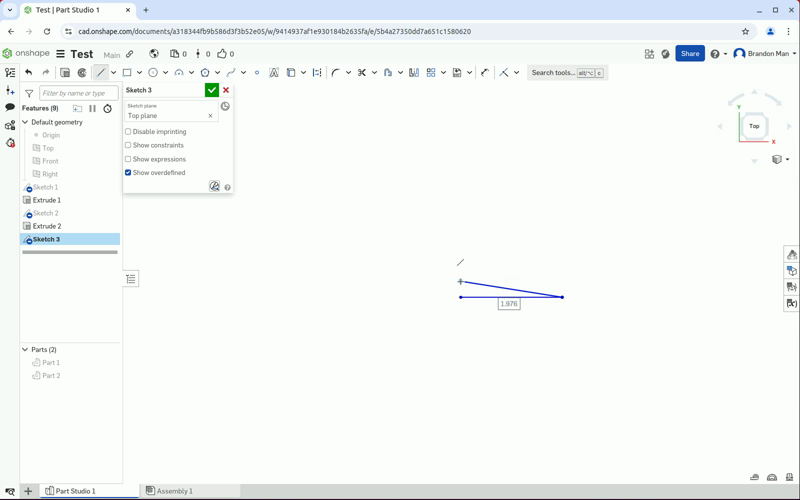
scroll(-6)
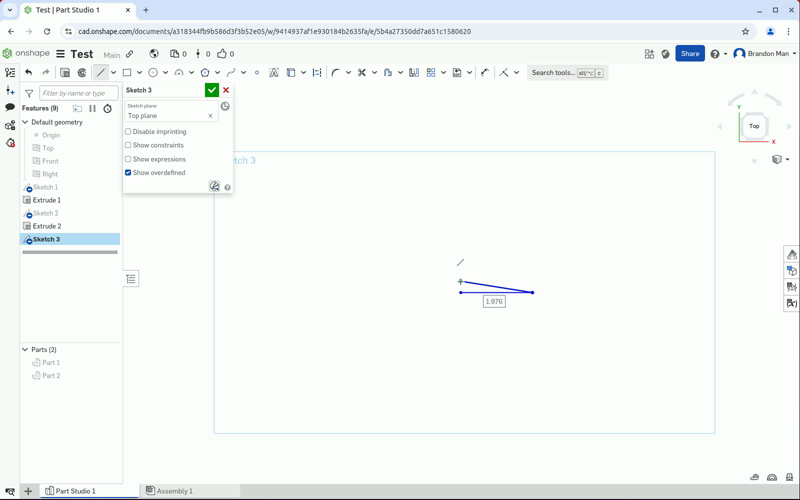
scroll(-6)
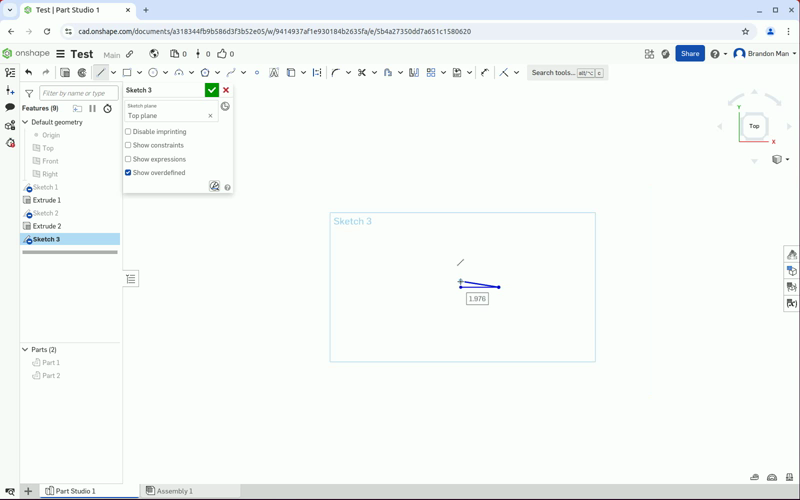
scroll(-6)
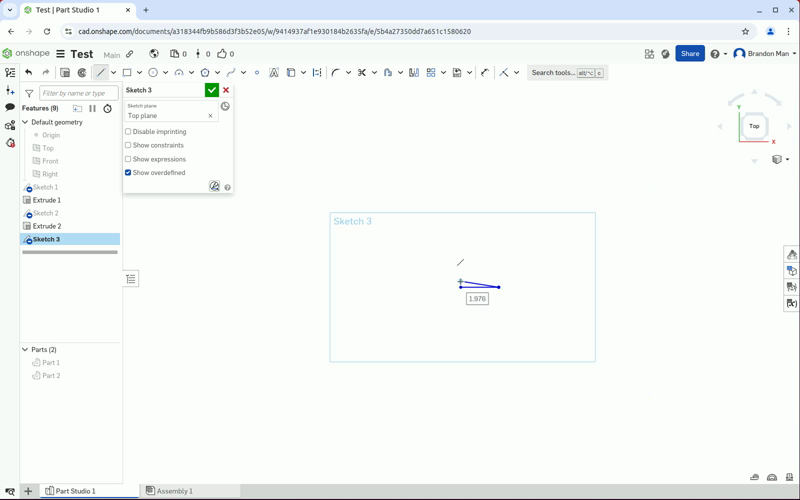
scroll(-6)
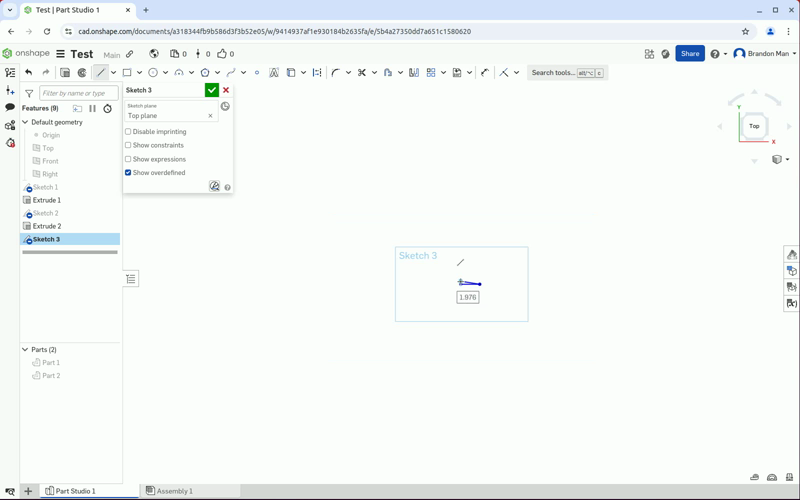
scroll(-6)
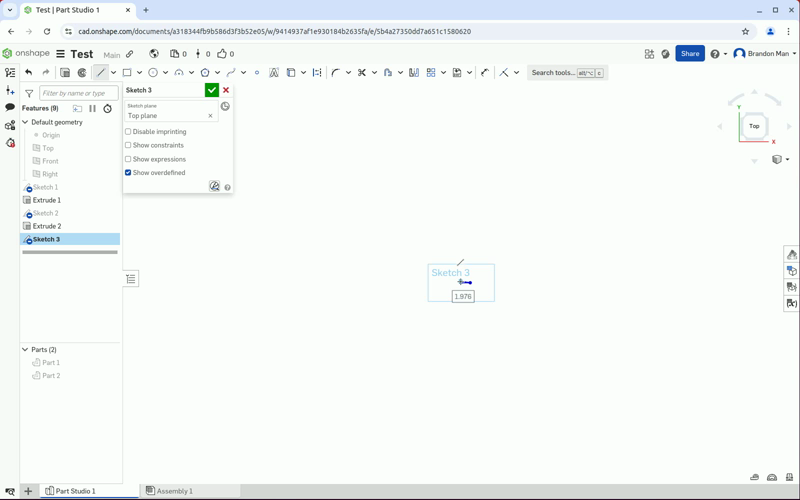
key_up(shift)
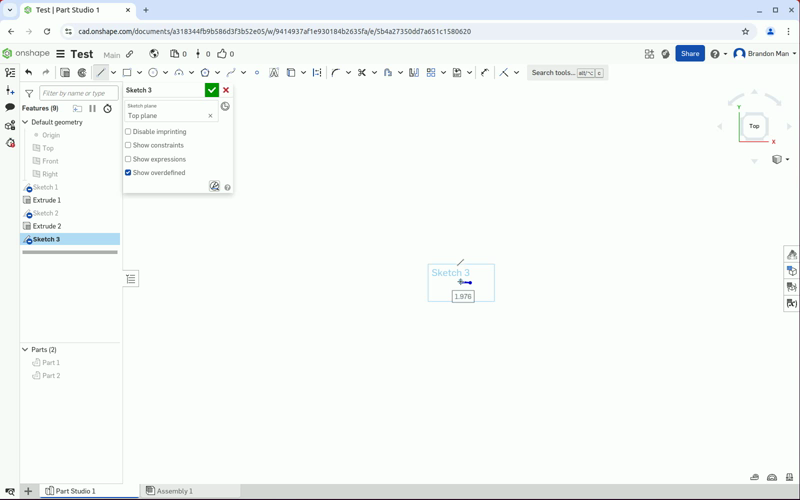
mouse_move(490, 281)
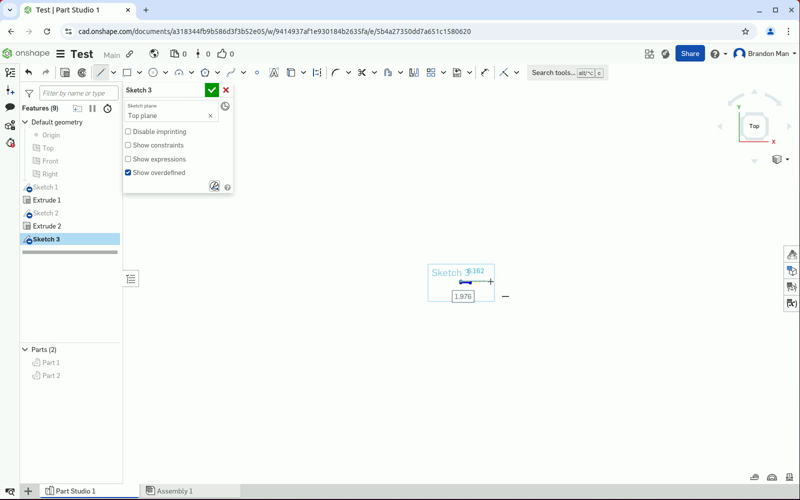
key_down(shift)
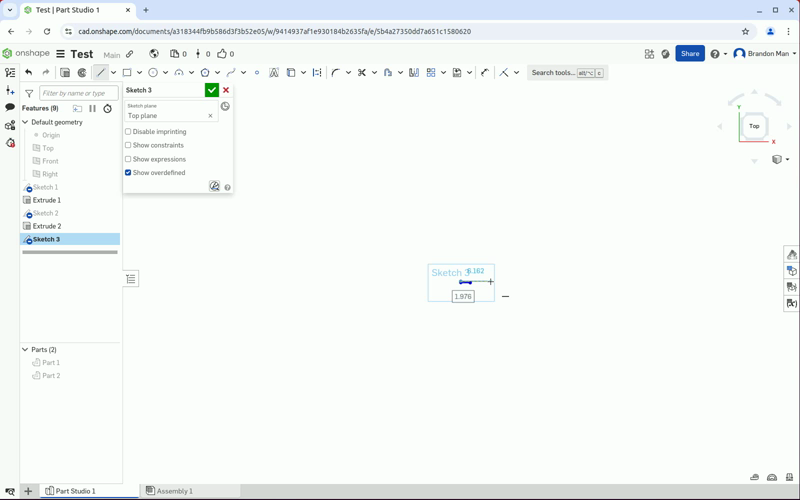
mouse_move(460, 282)
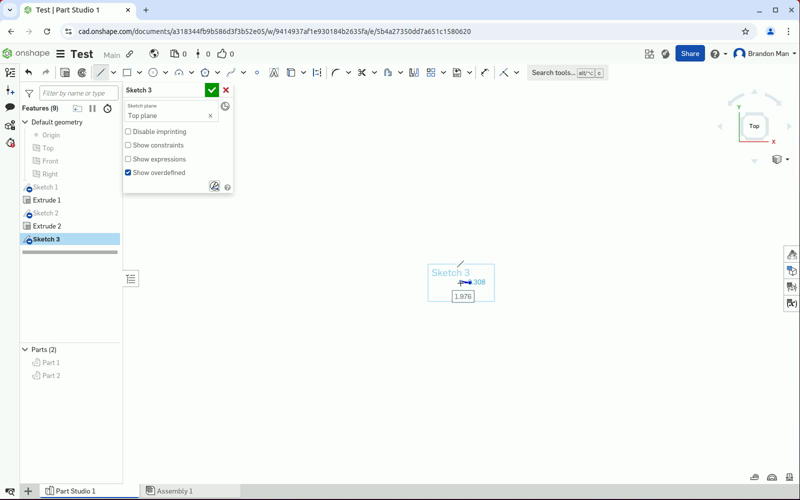
scroll(6)
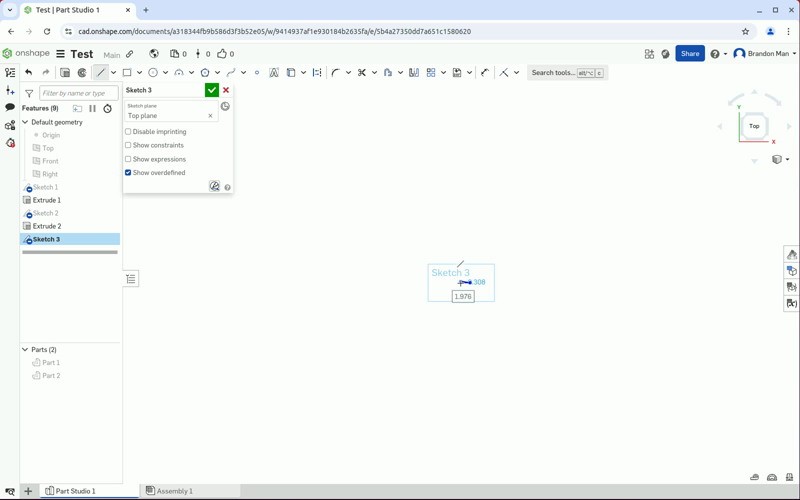
scroll(6)
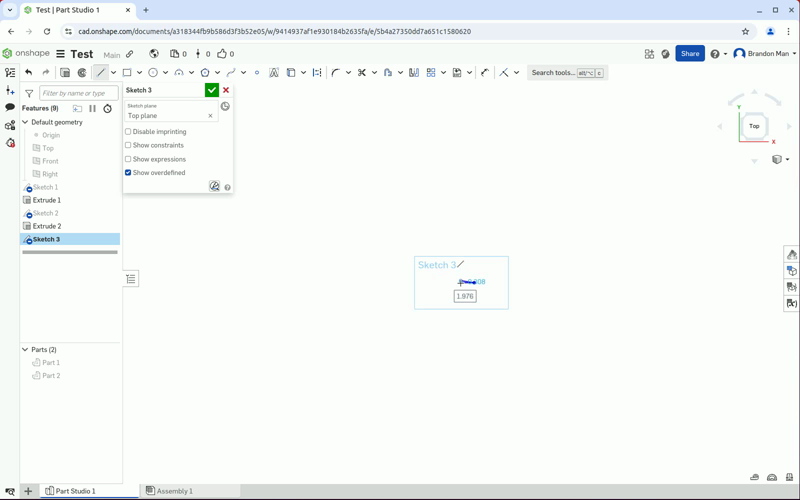
scroll(6)
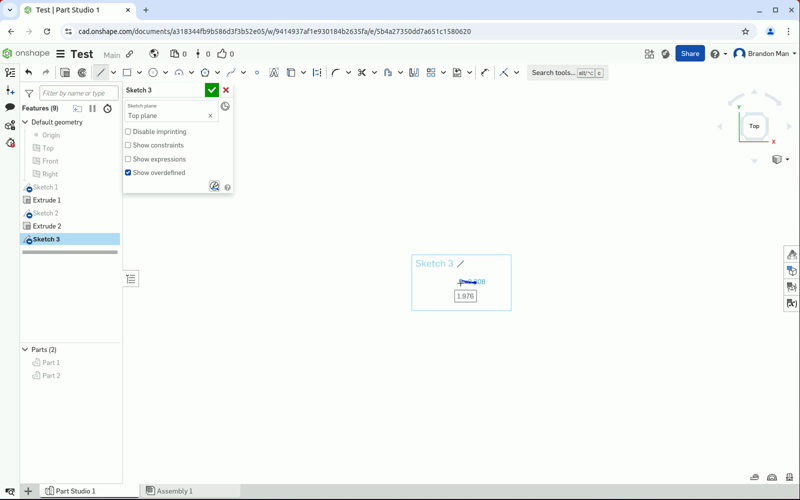
scroll(6)
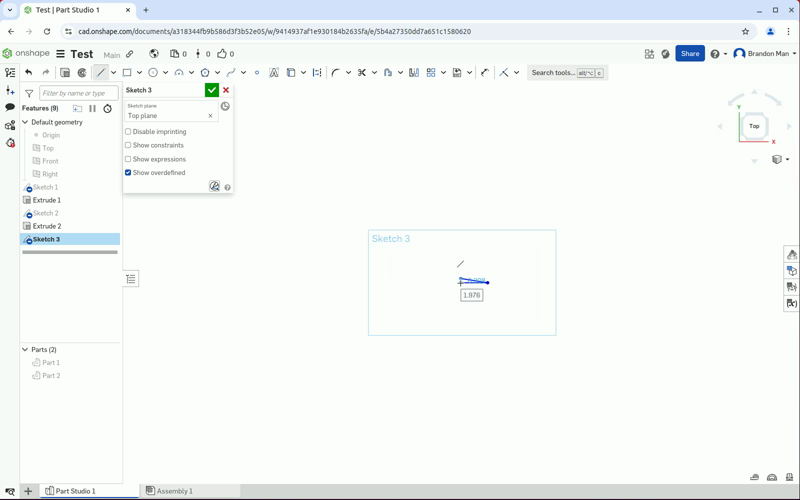
scroll(6)
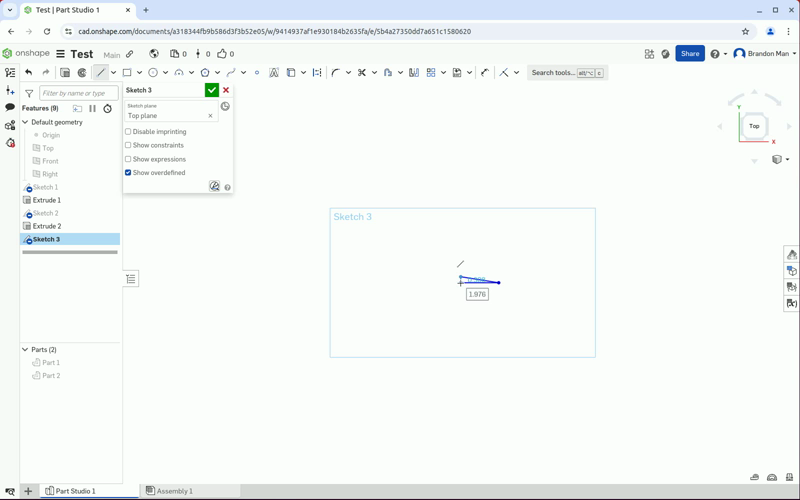
scroll(6)
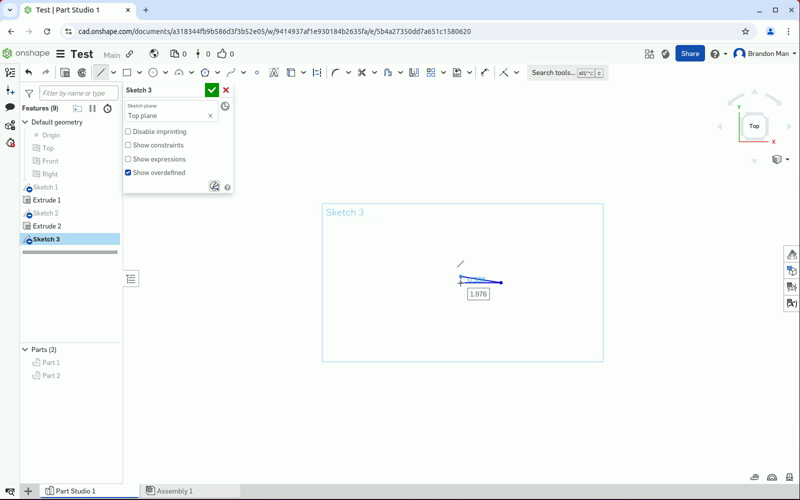
scroll(6)
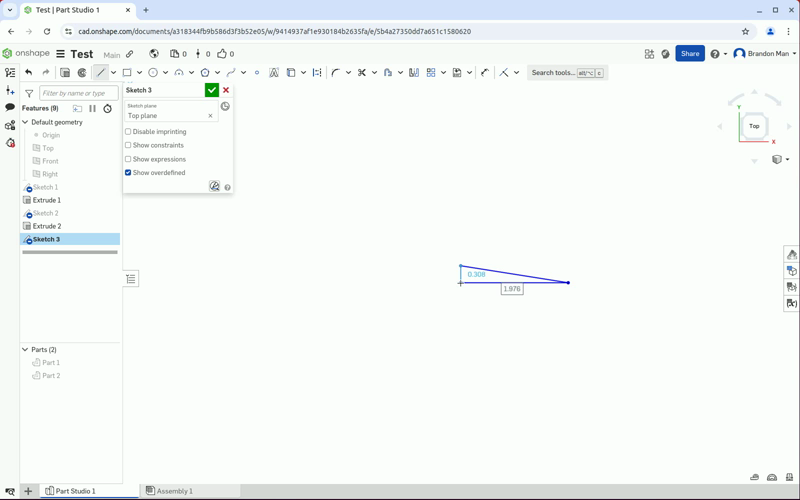
key_up(shift)
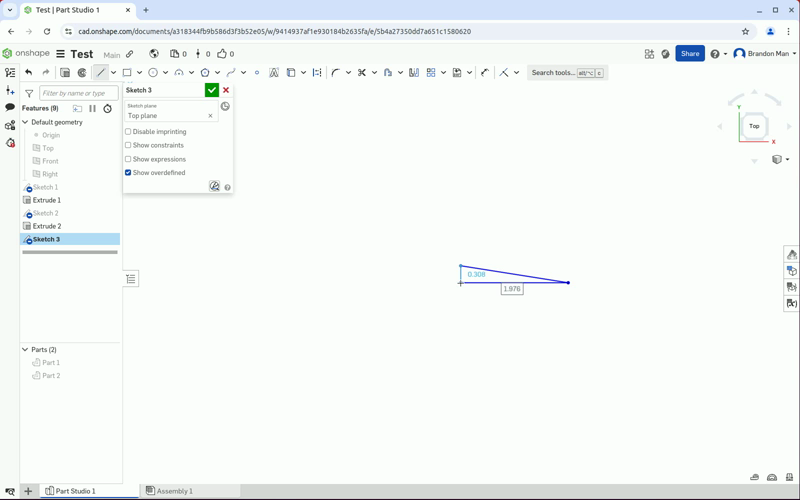
click(460, 282)
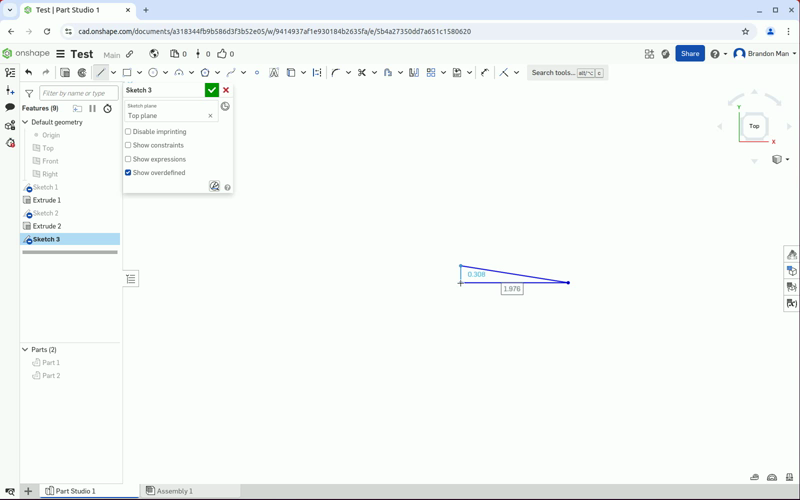
scroll(-6)
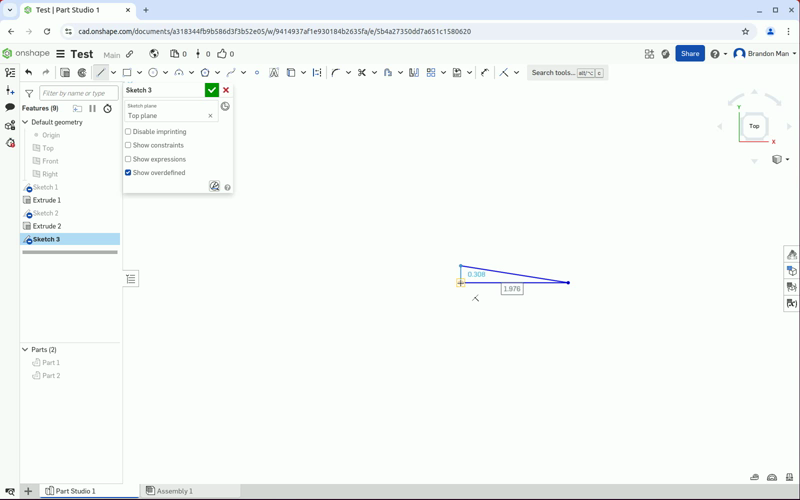
scroll(-6)
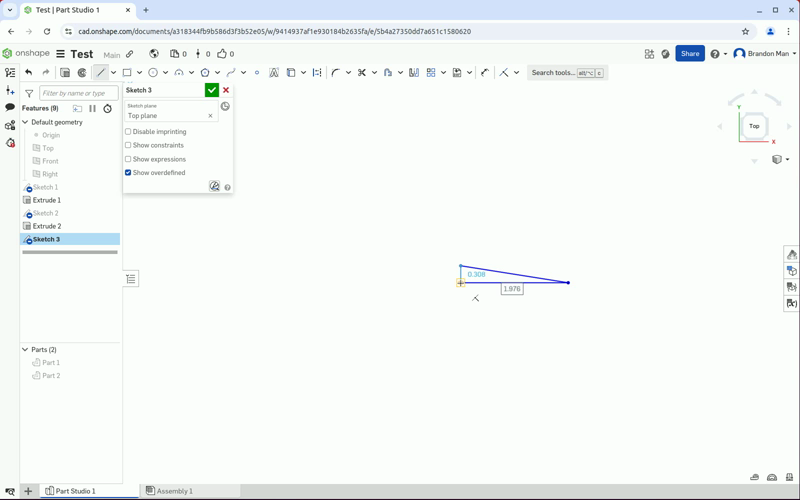
scroll(-6)
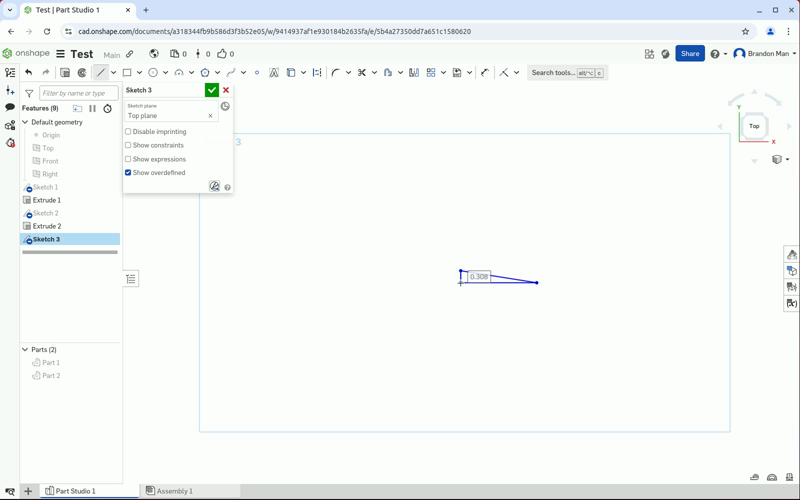
scroll(-6)
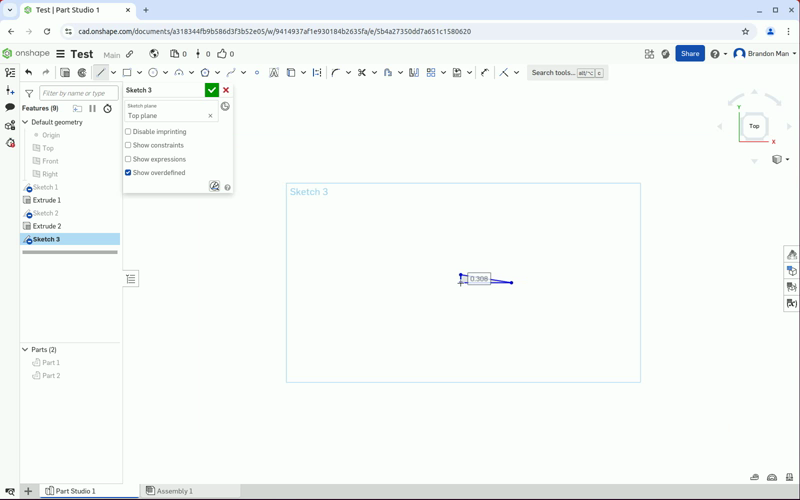
scroll(-6)
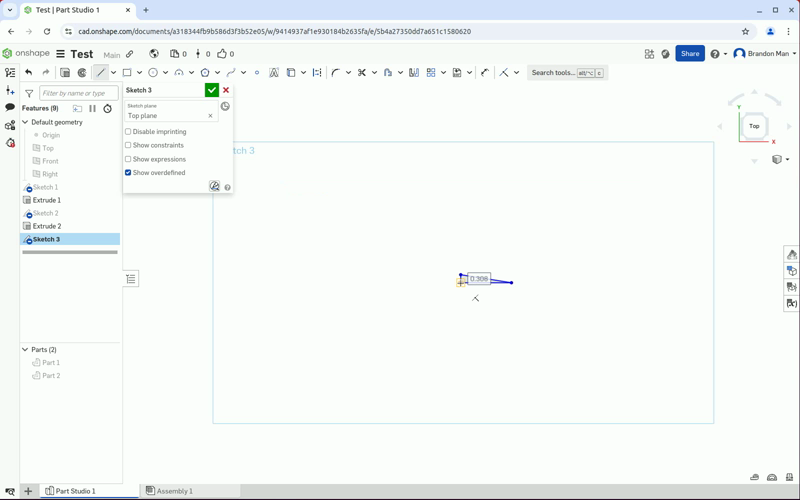
scroll(-6)
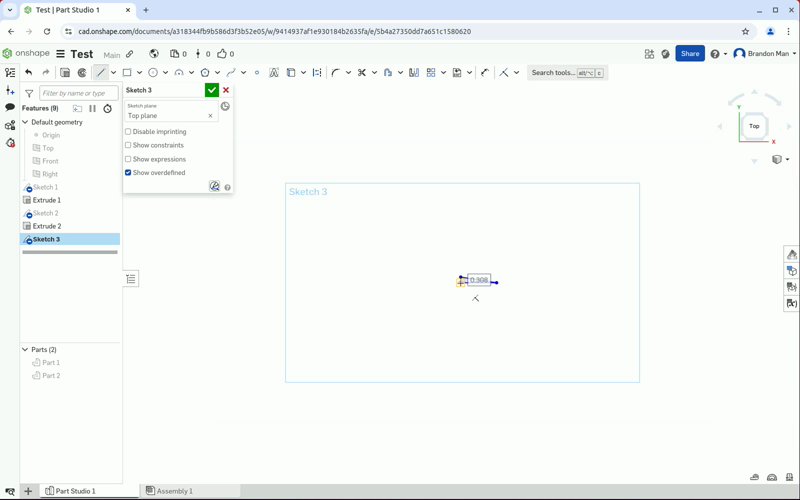
scroll(-6)
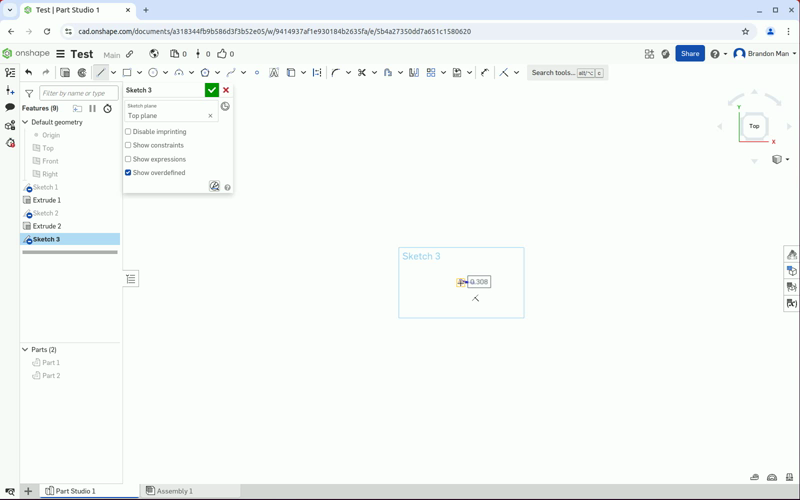
key(esc)
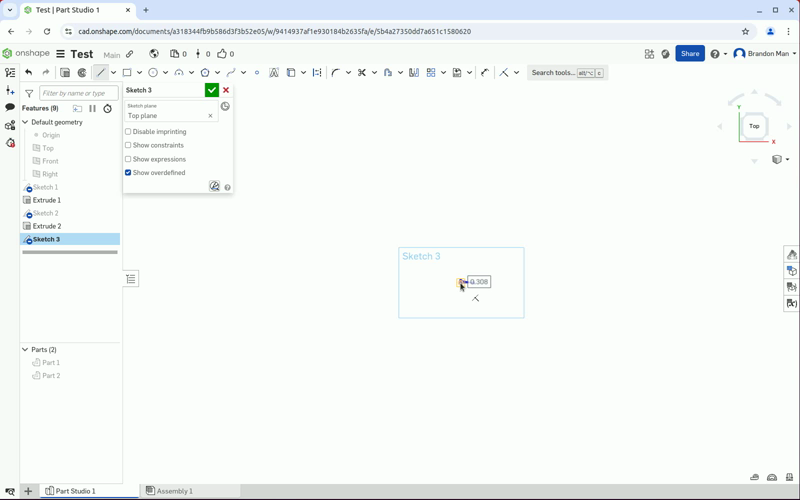
mouse_move(462, 282)
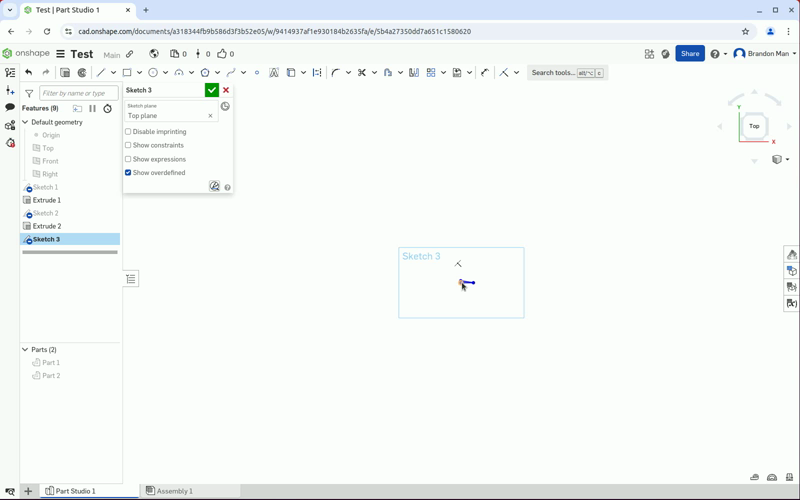
scroll(6)
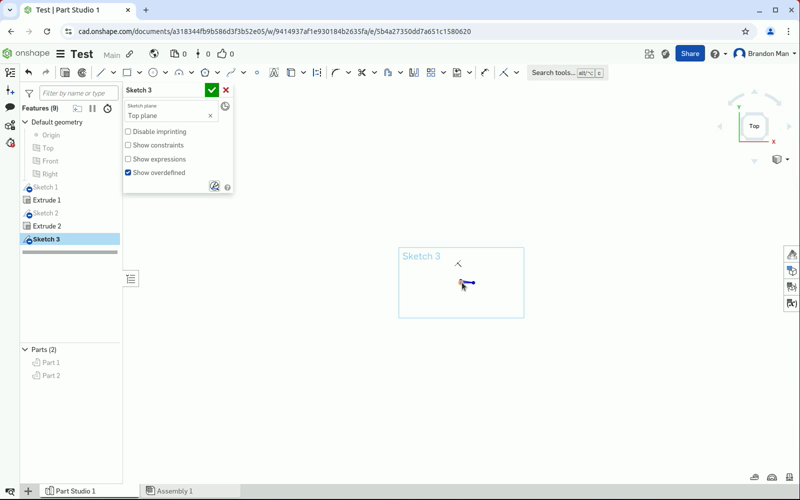
scroll(6)
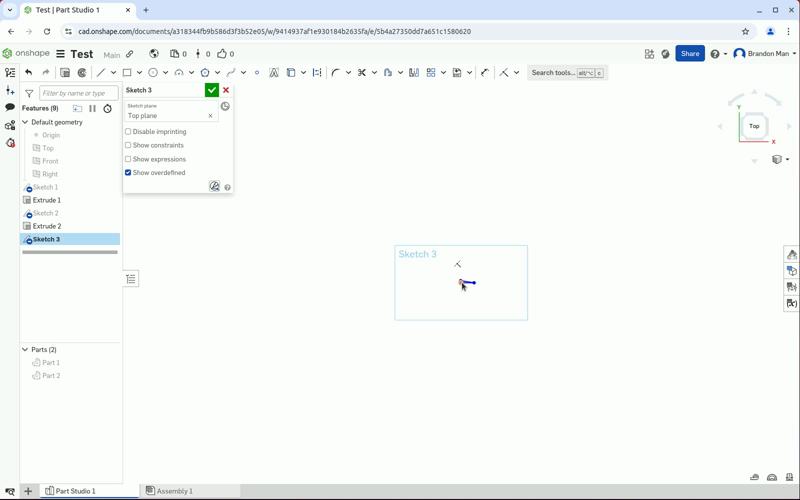
scroll(6)
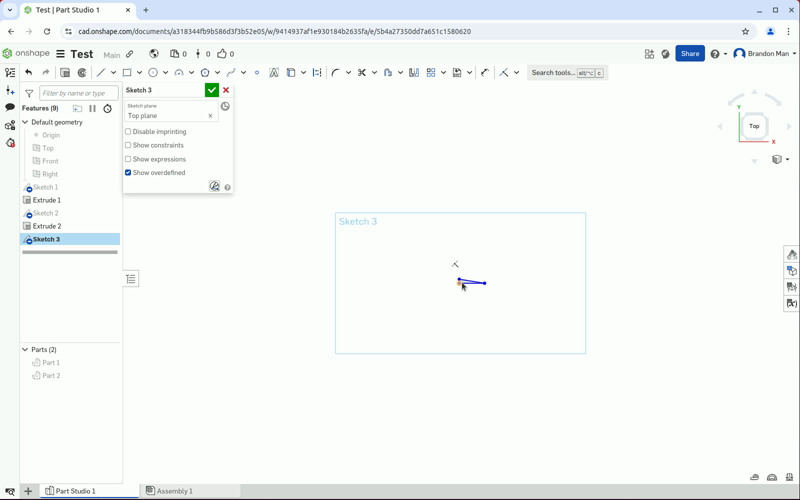
scroll(6)
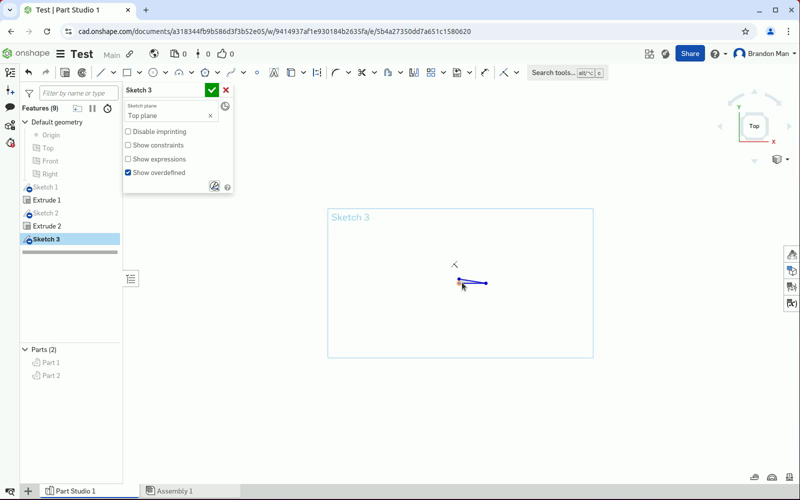
scroll(6)
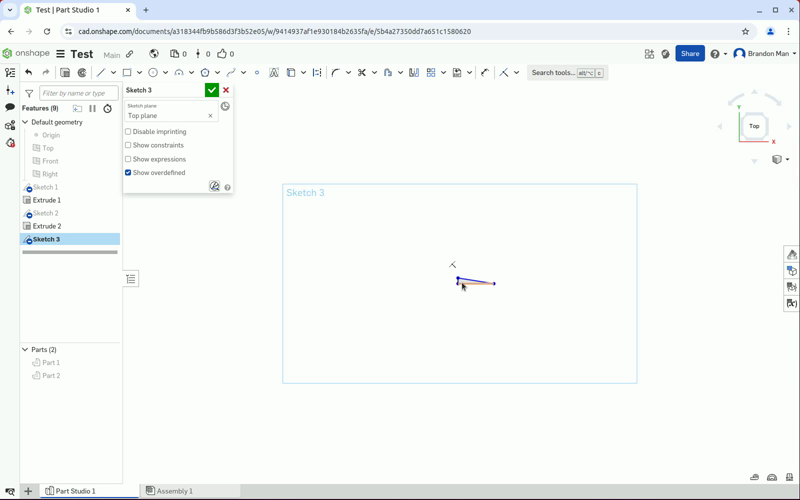
scroll(6)
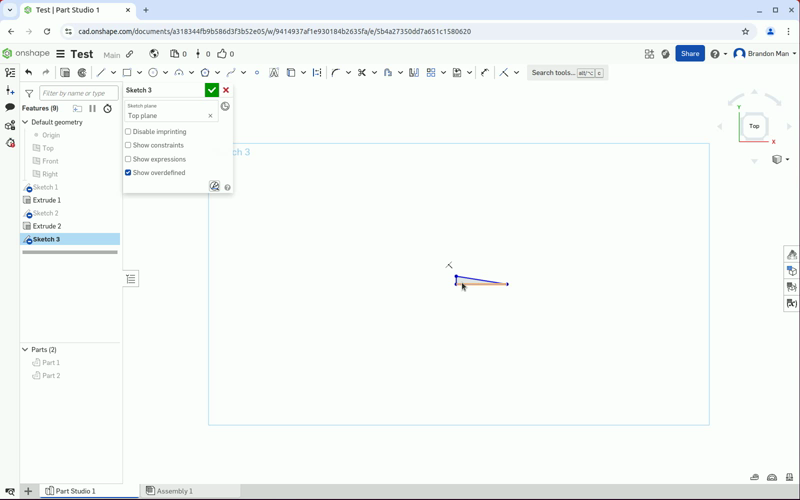
scroll(6)
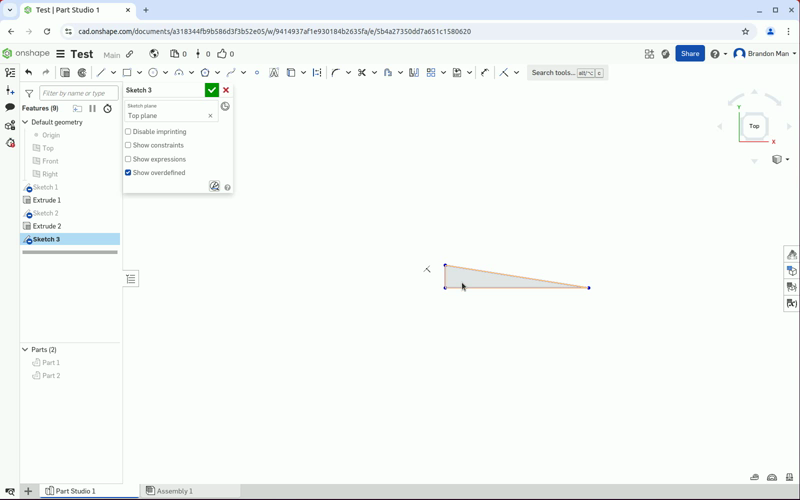
click(462, 282)
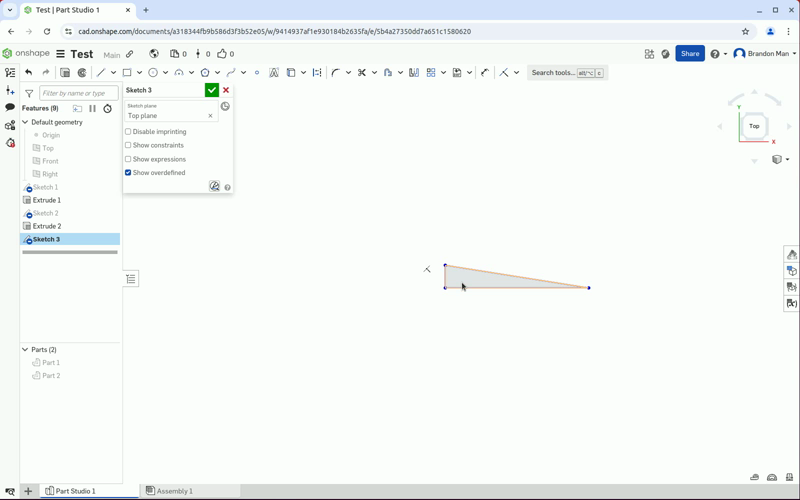
scroll(-6)
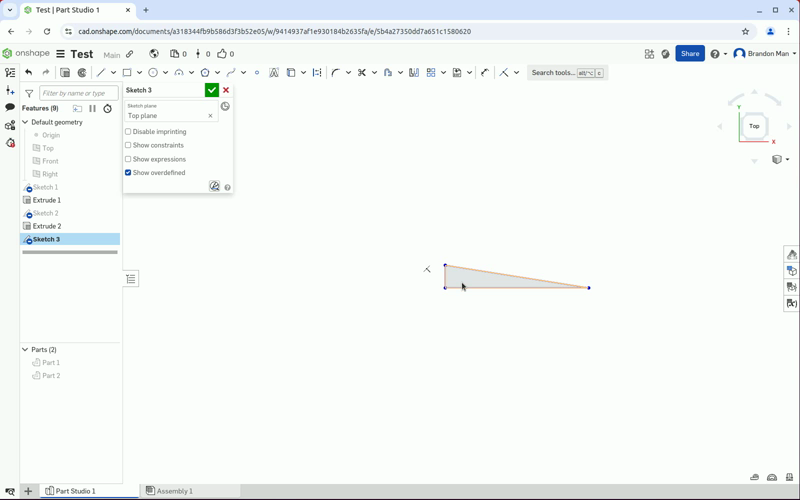
scroll(-6)
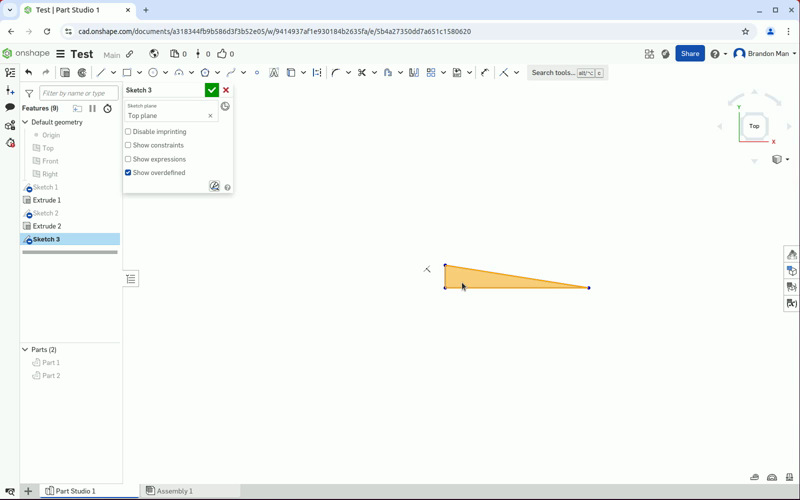
scroll(-6)
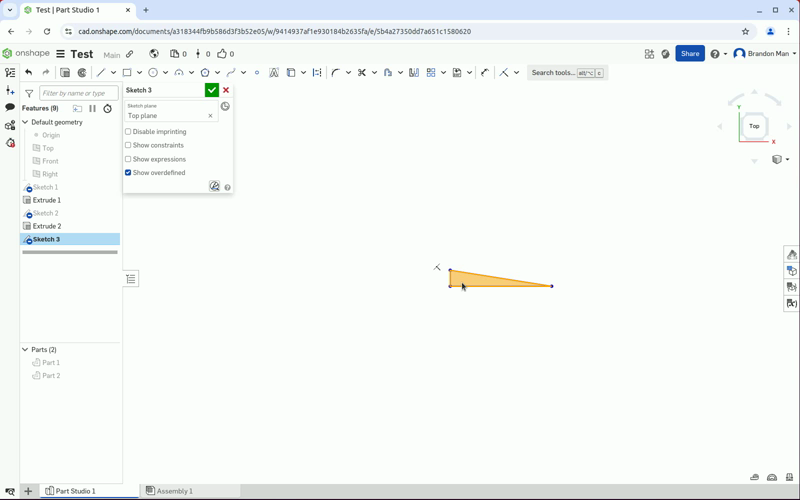
scroll(-6)
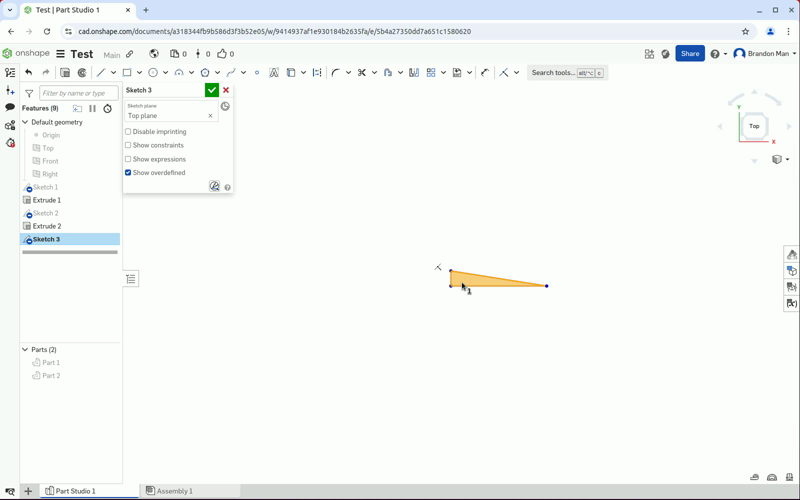
scroll(-6)
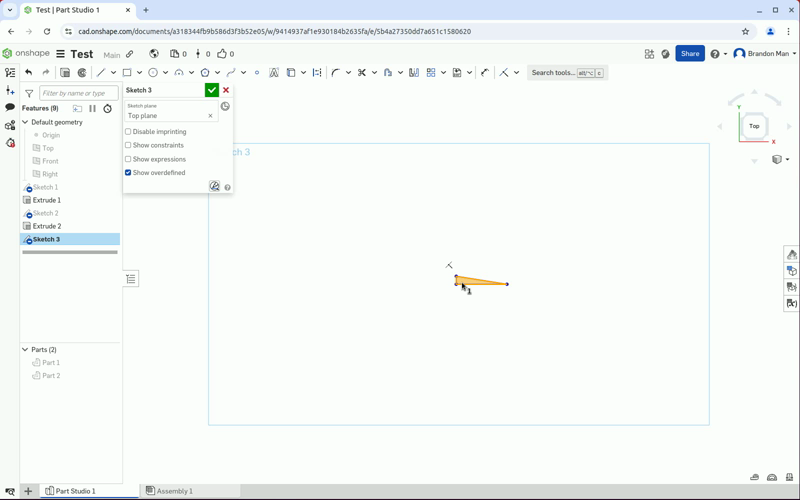
scroll(-6)
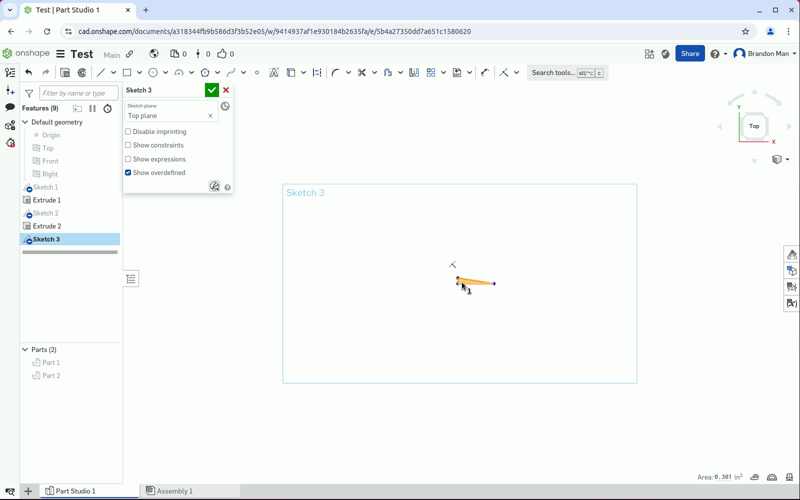
scroll(-6)
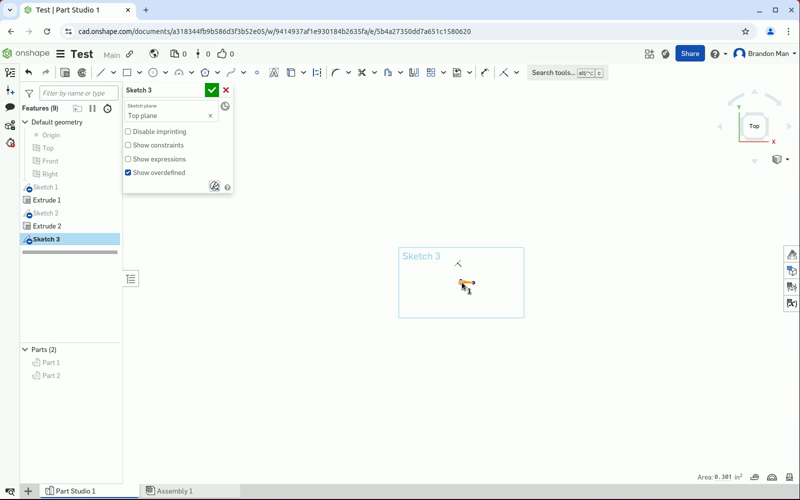
mouse_move(73, 352)
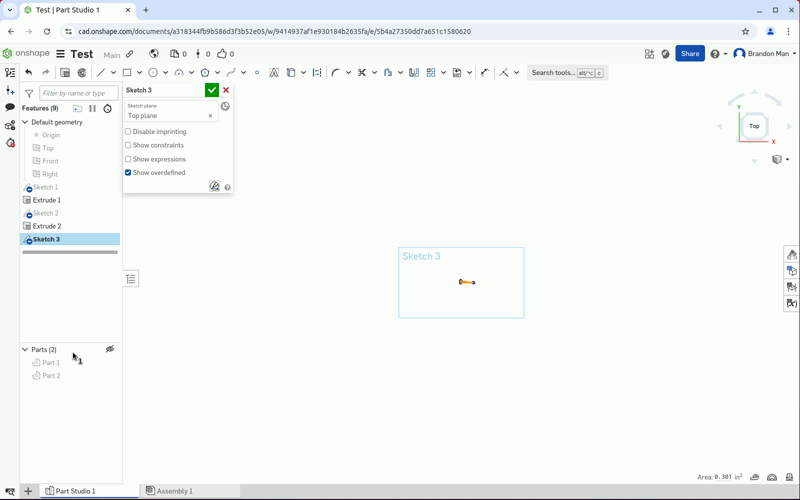
key(shift+y)
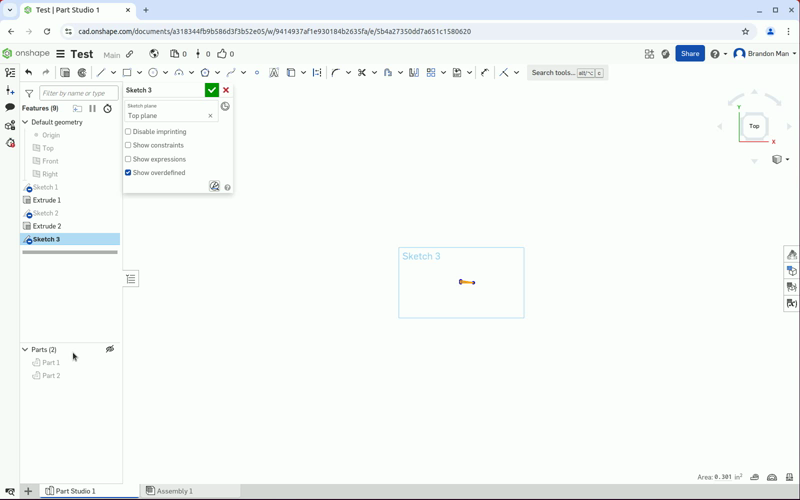
key(shift+e)
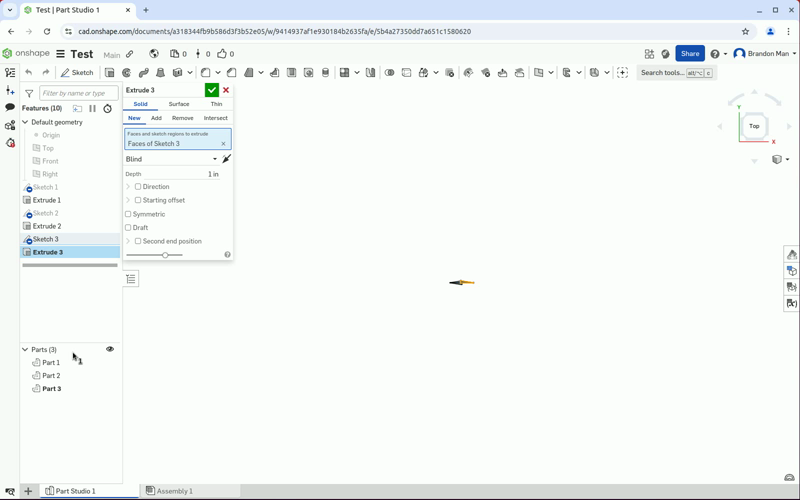
mouse_move(143, 106)
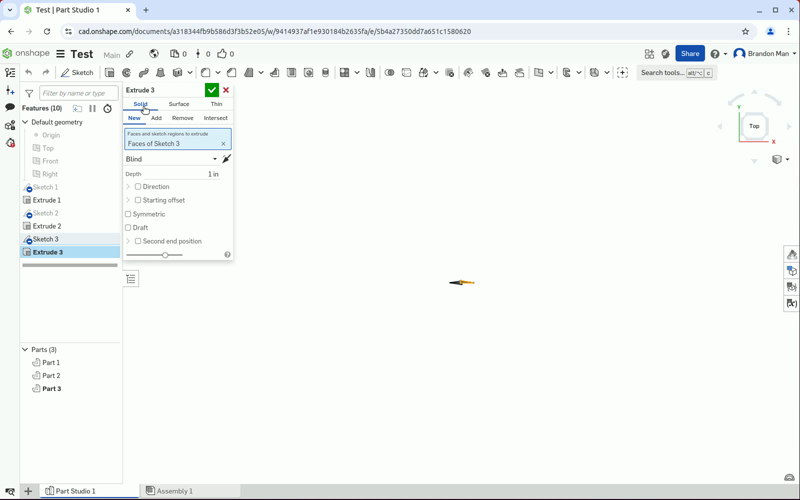
click(143, 106)
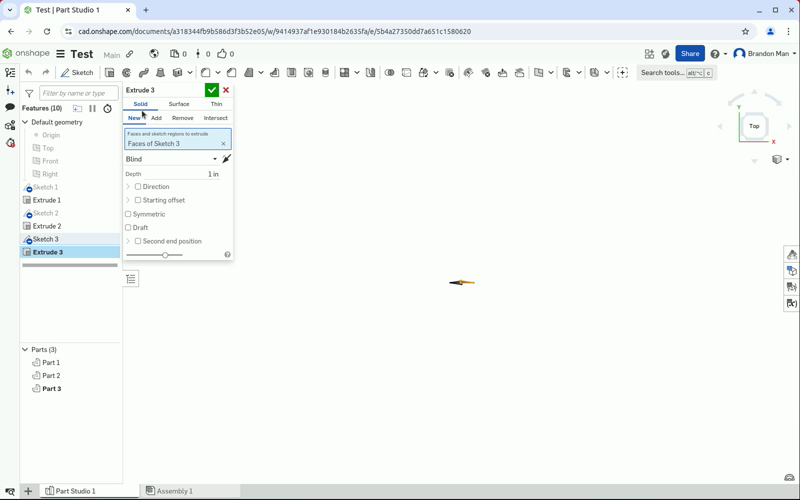
mouse_move(137, 120)
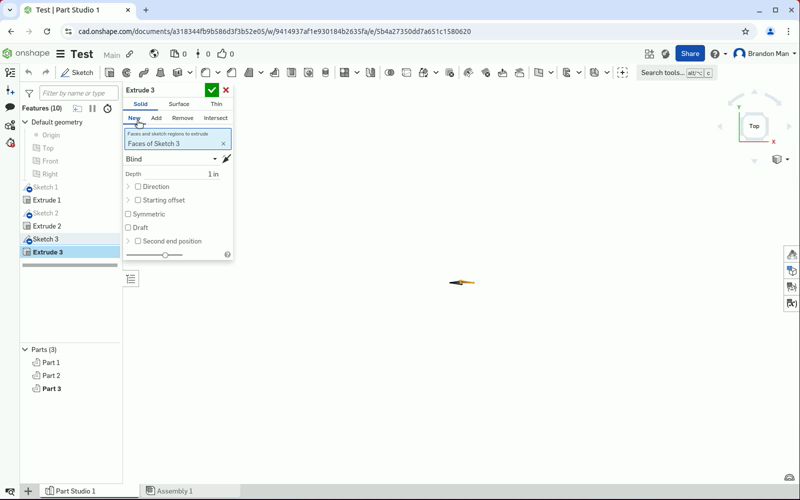
click(137, 120)
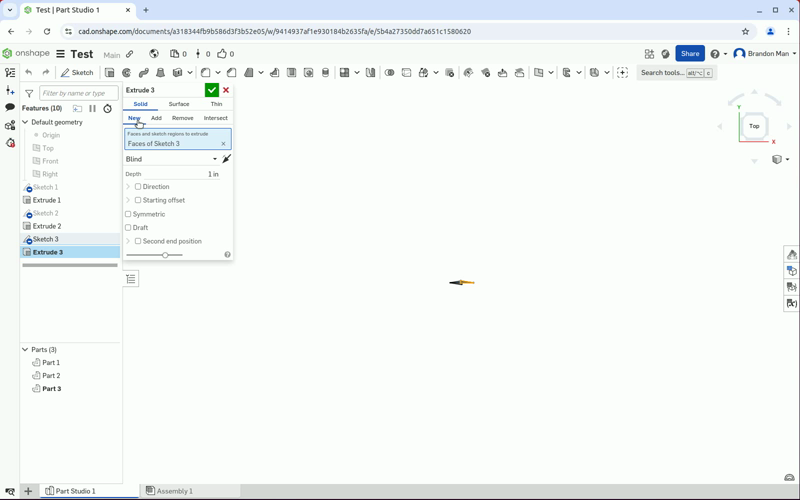
key(tab, 4)
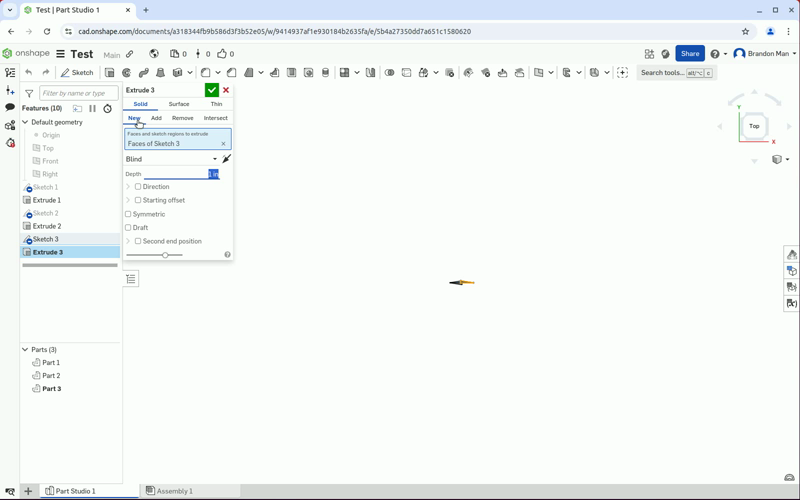
text(21.183)
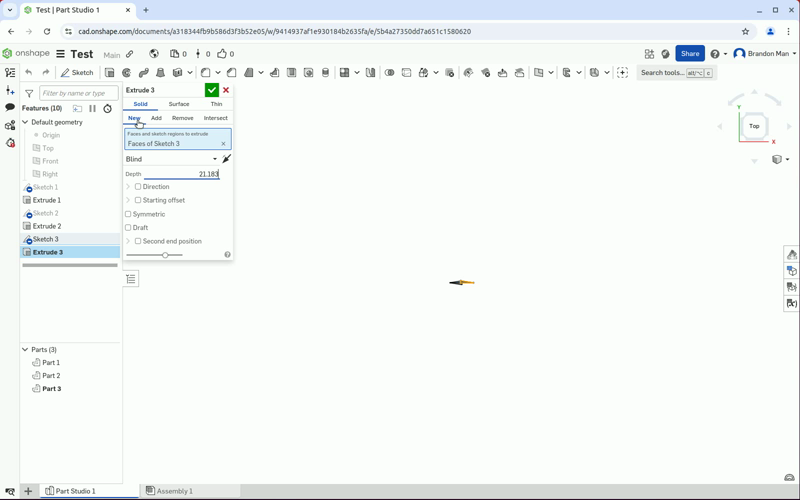
key(enter)
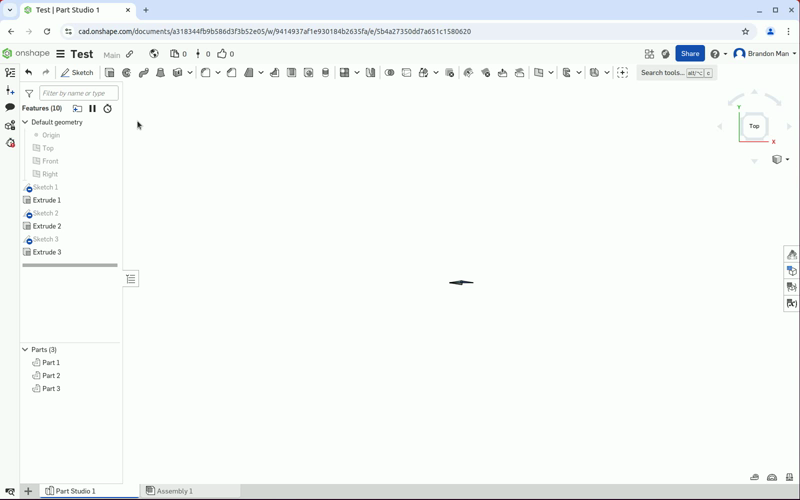
key(shift+h)
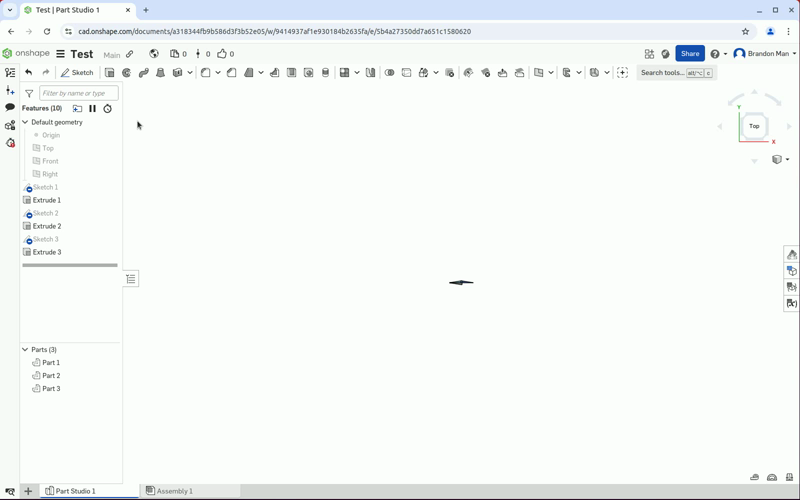
key(shift+h)
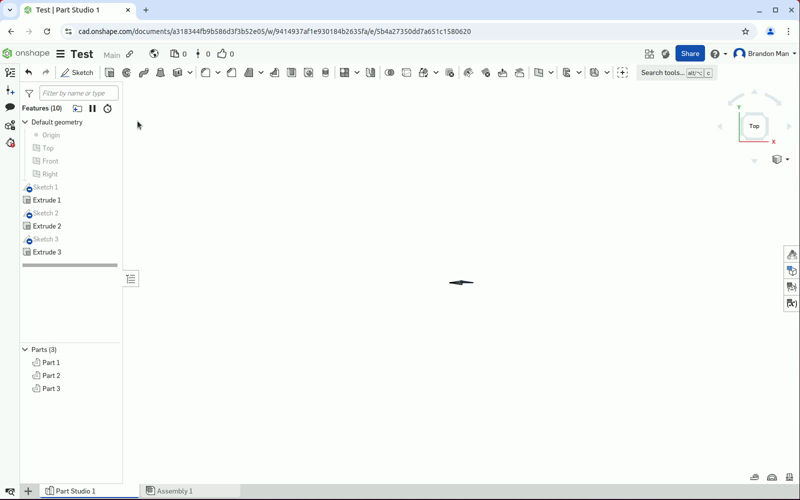
mouse_move(73, 189)
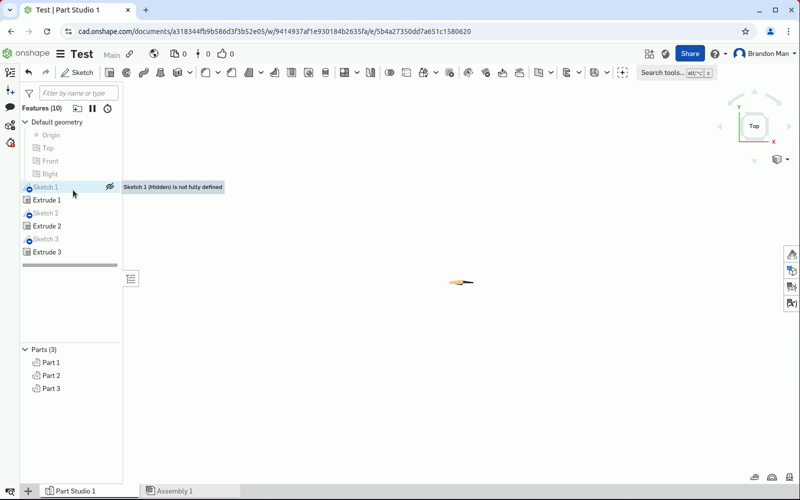
click(73, 189)
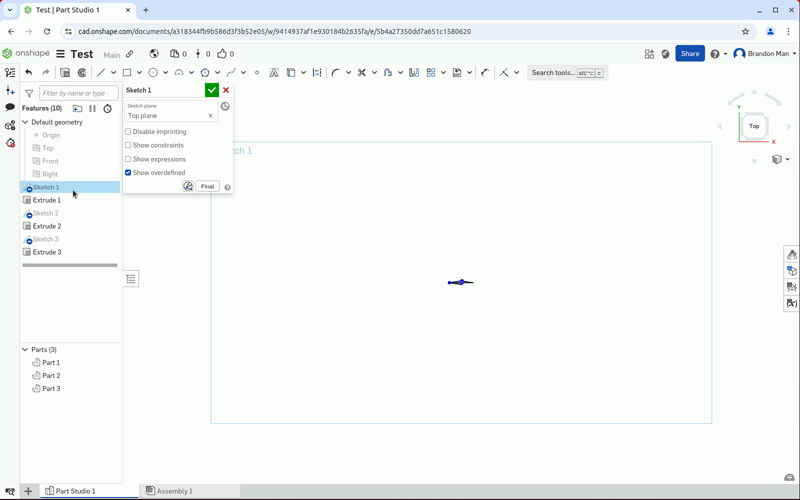
mouse_move(229, 92)
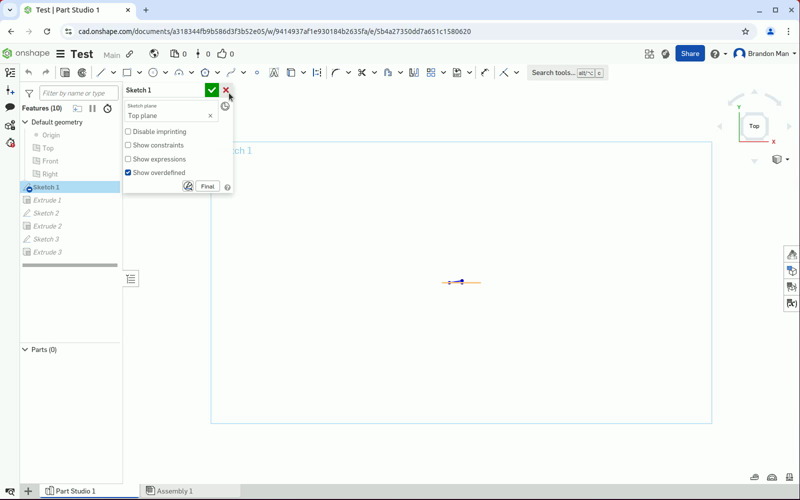
click(229, 92)
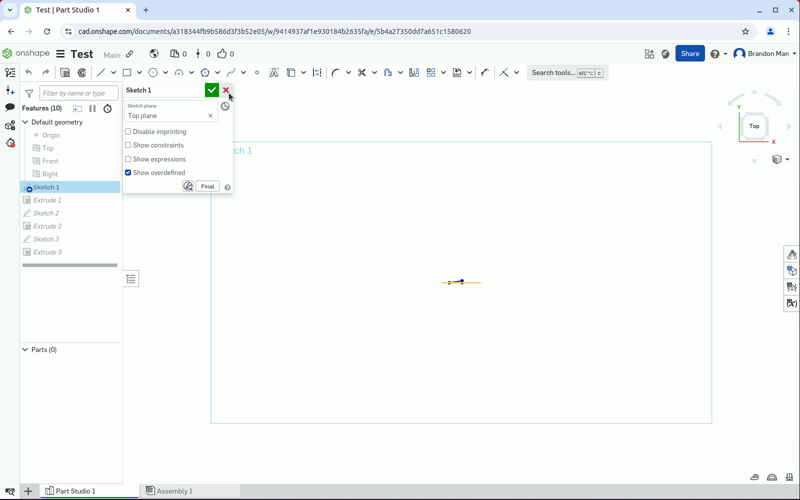
key(shift+s)
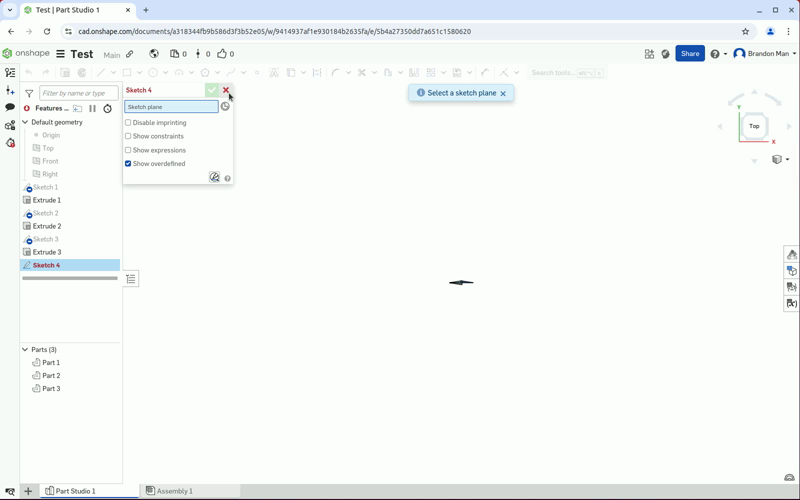
mouse_move(73, 150)
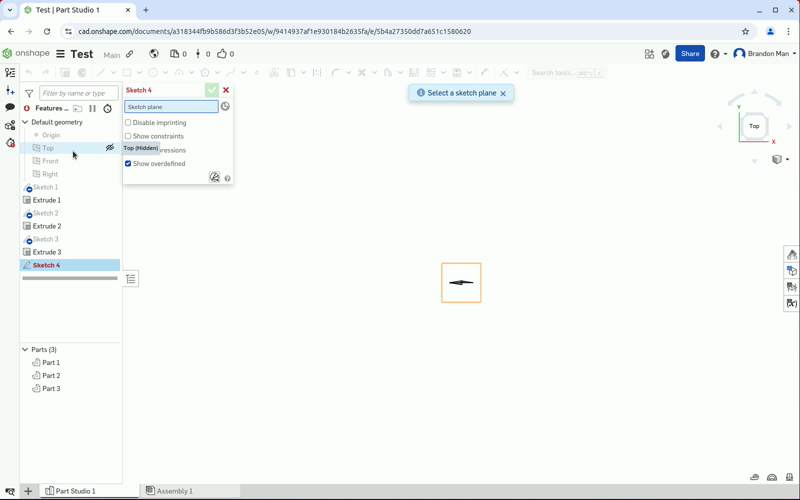
click(73, 150)
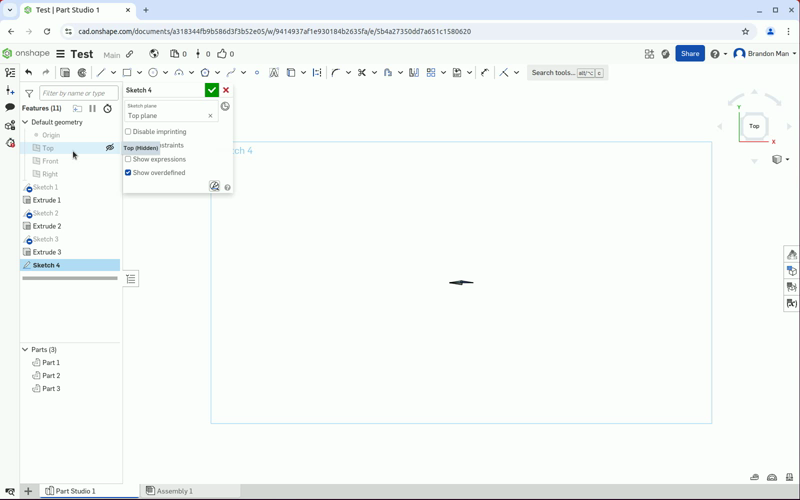
mouse_move(73, 352)
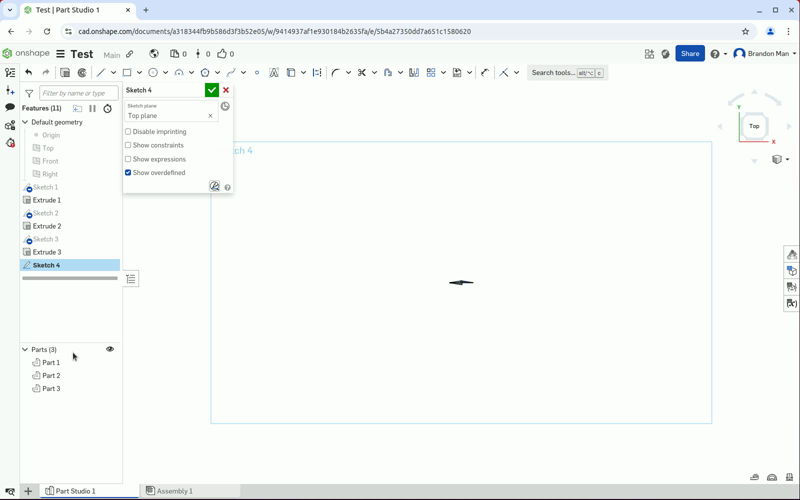
key(y)
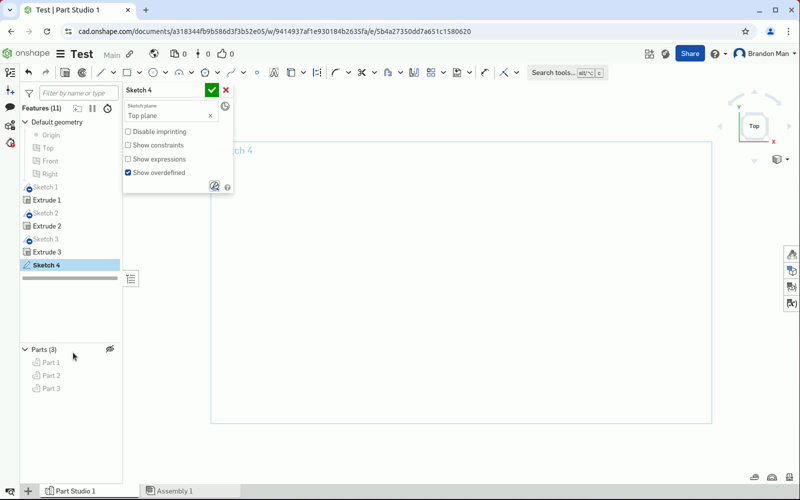
key(l)
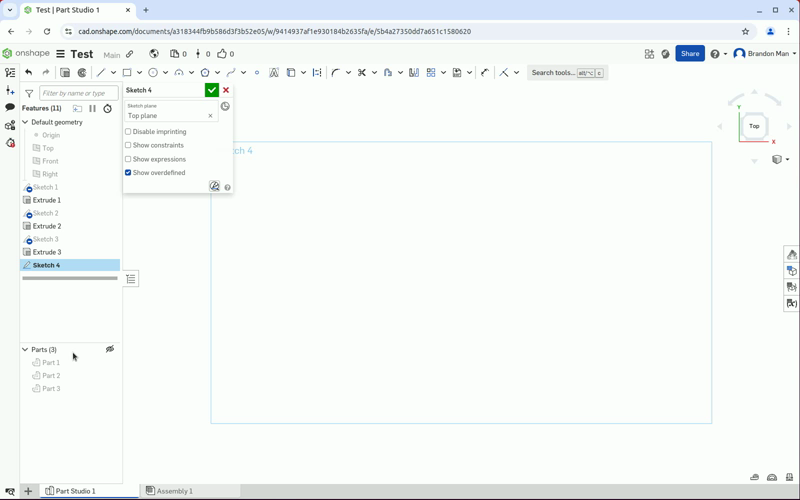
key_down(shift)
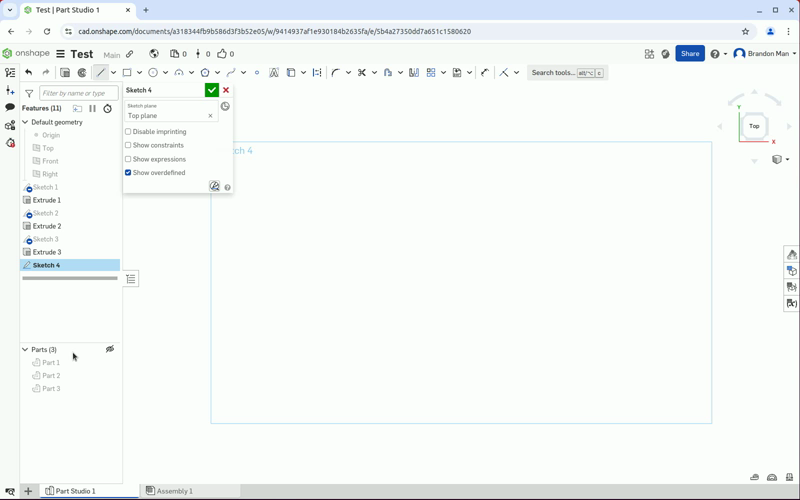
mouse_move(460, 284)
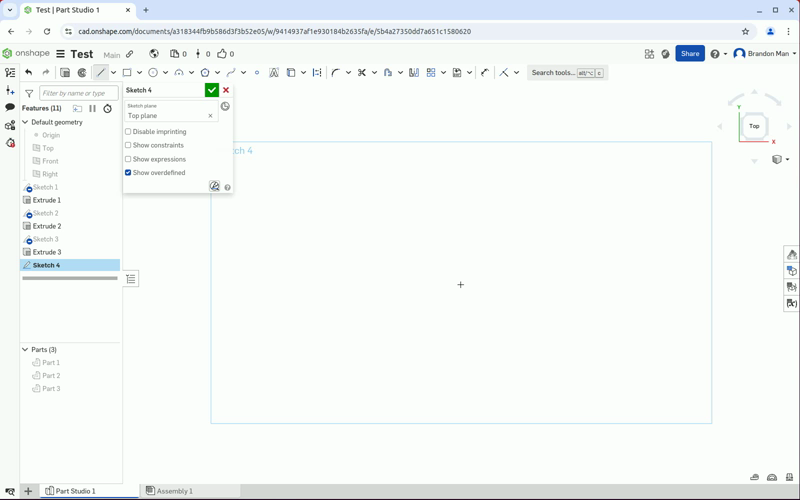
click(460, 284)
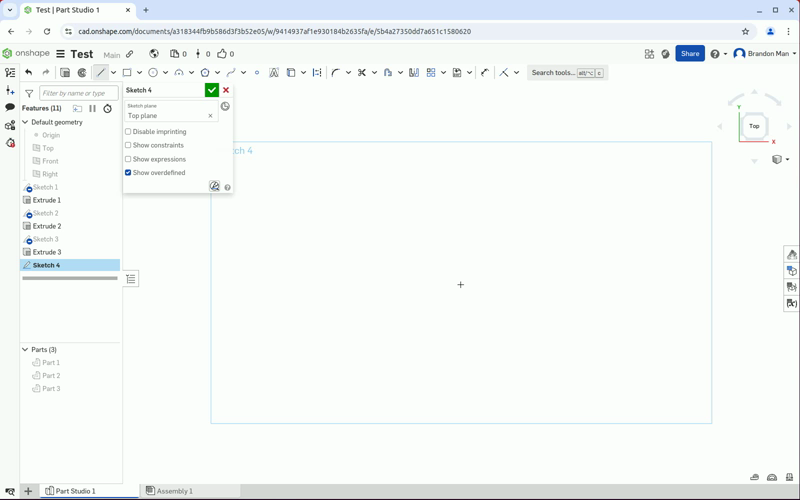
key_up(shift)
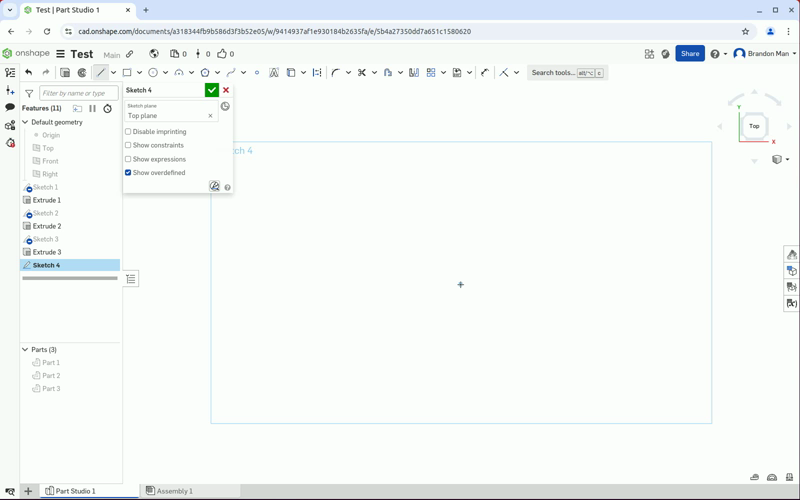
key_down(shift)
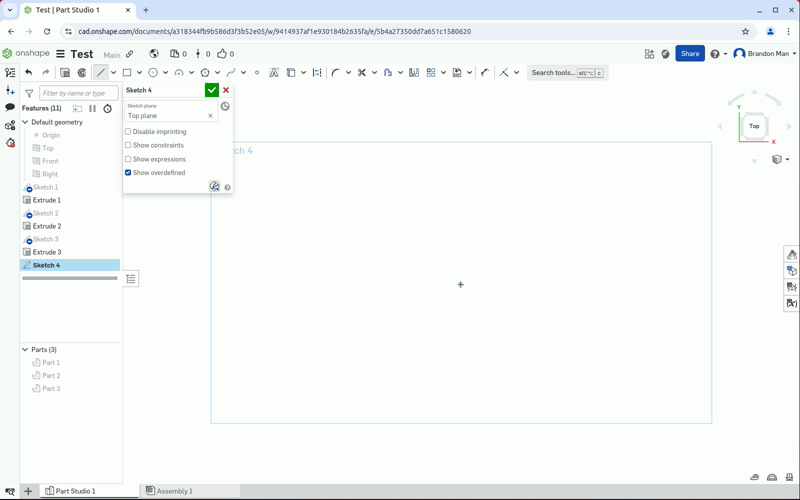
mouse_move(490, 284)
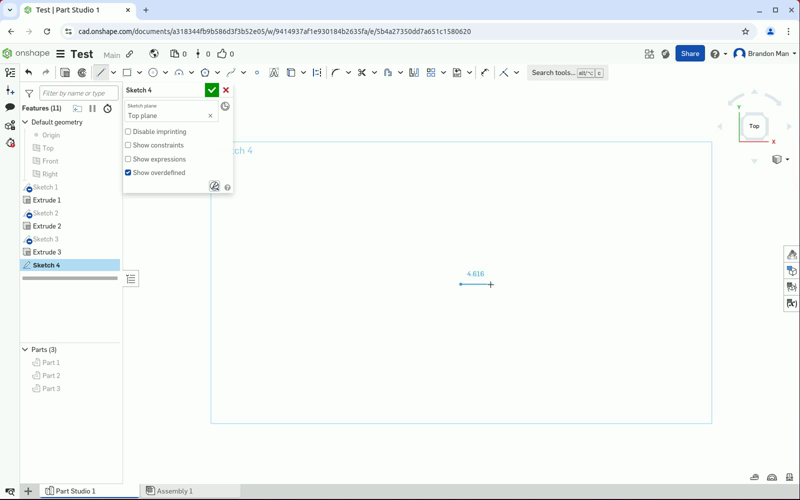
mouse_move(470, 282)
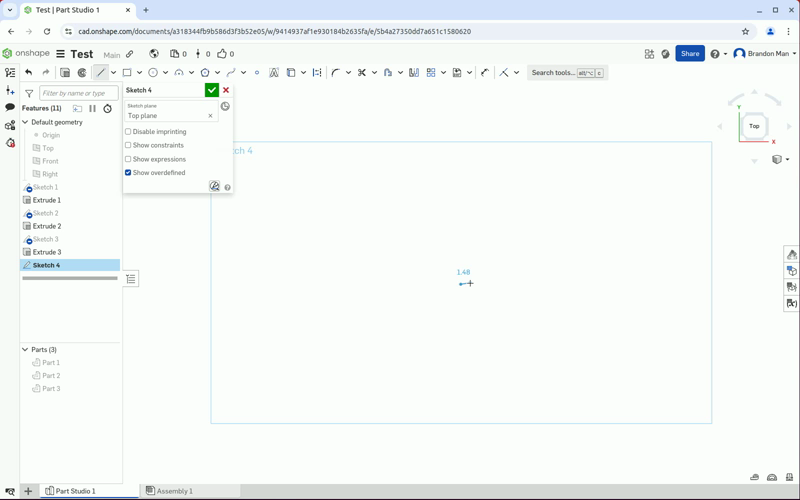
click(470, 282)
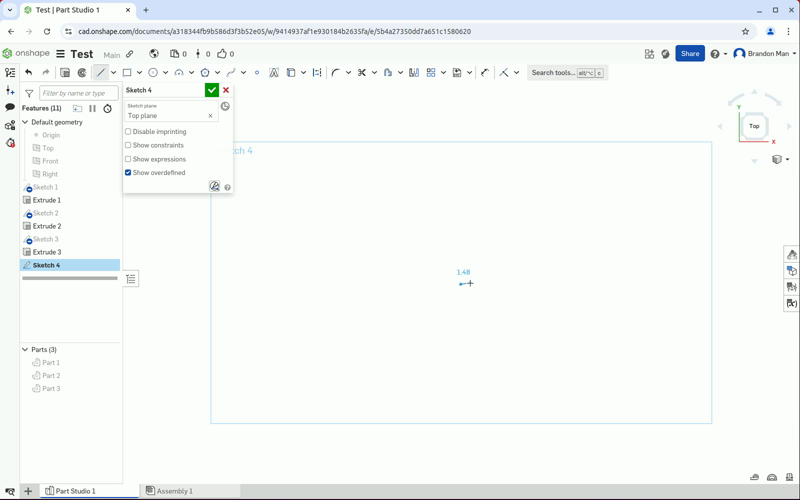
key_up(shift)
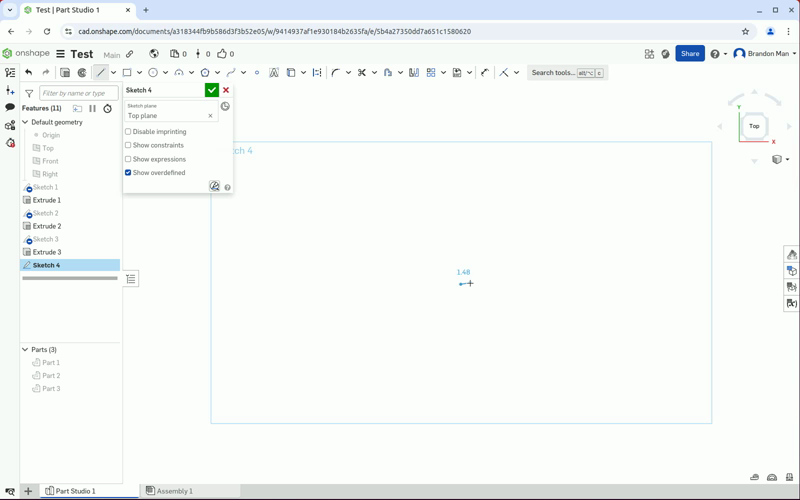
key_down(shift)
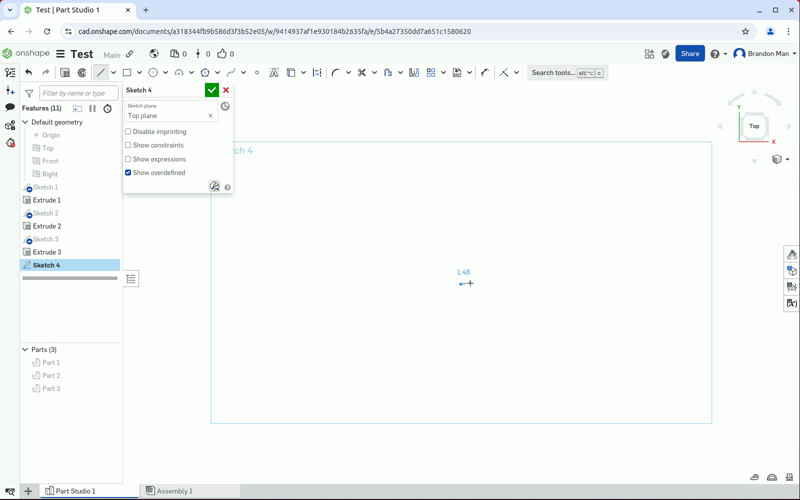
mouse_move(500, 282)
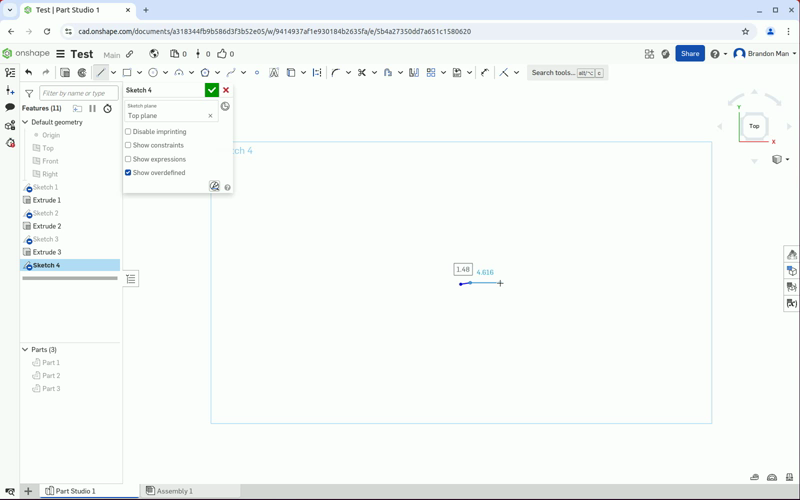
mouse_move(460, 282)
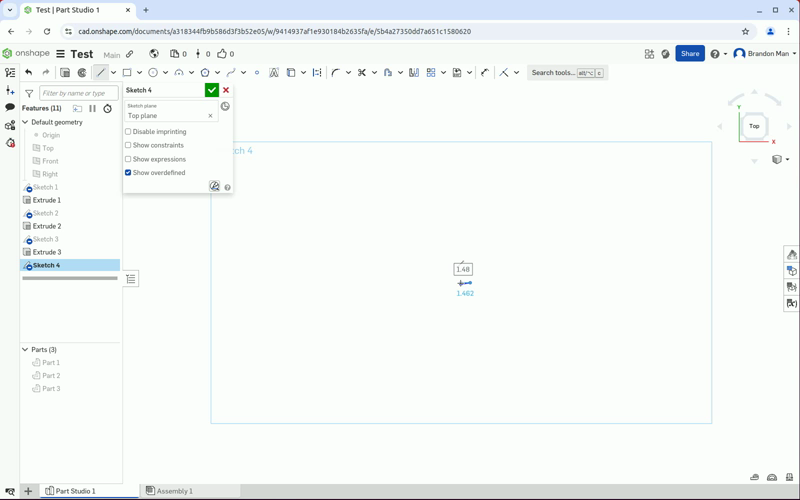
scroll(6)
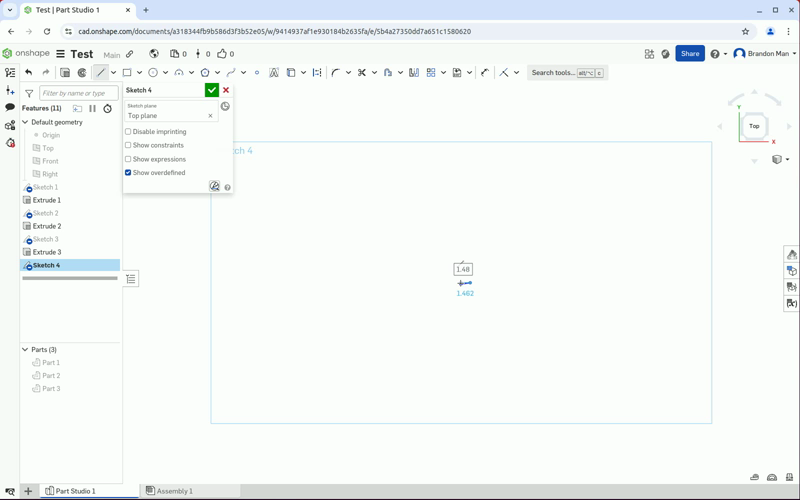
scroll(6)
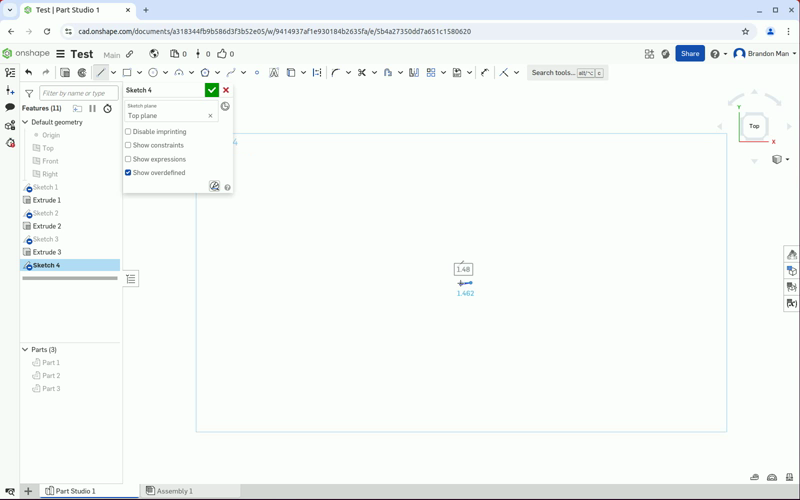
scroll(6)
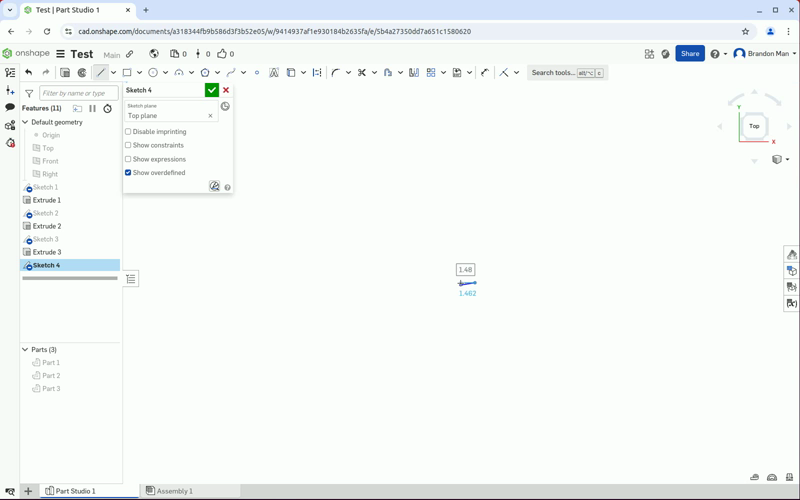
scroll(6)
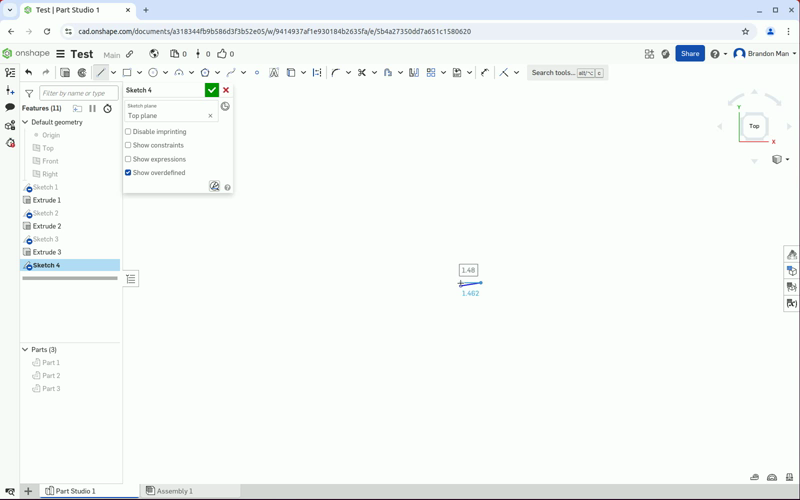
scroll(6)
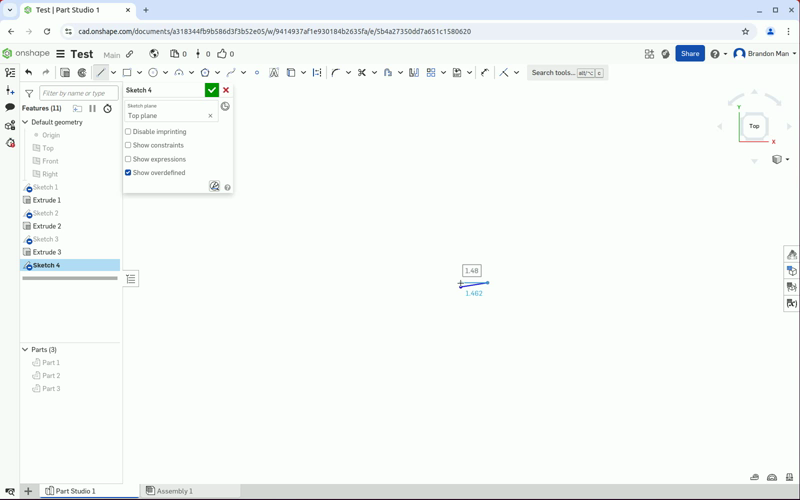
scroll(6)
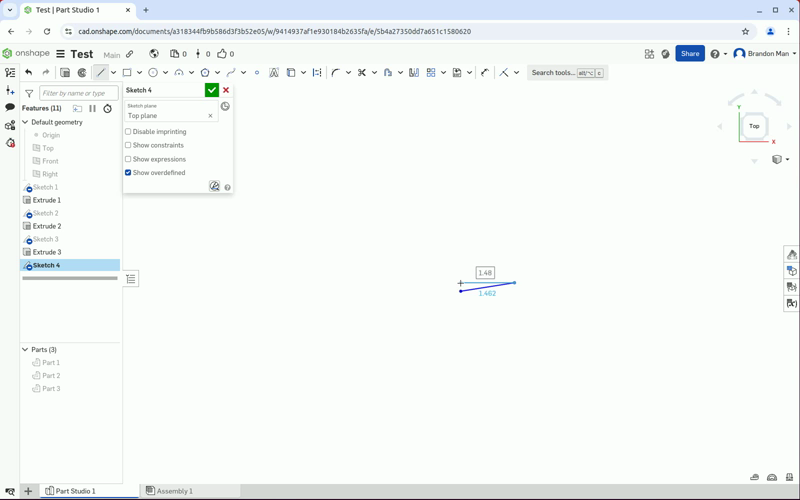
scroll(6)
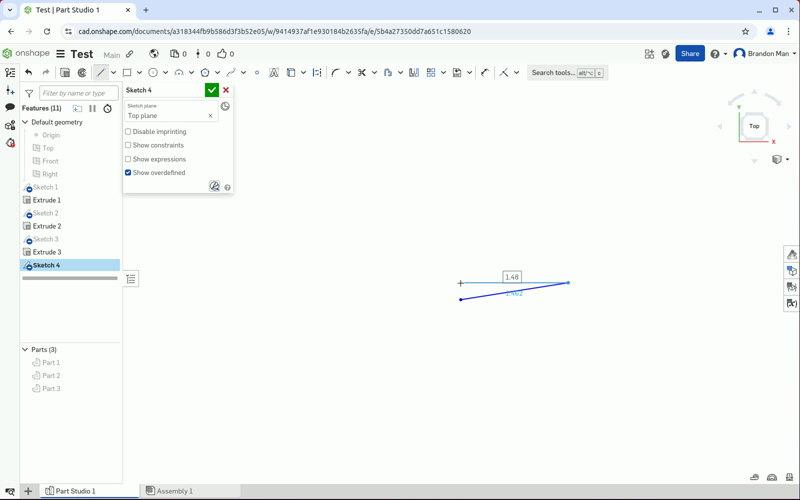
click(460, 282)
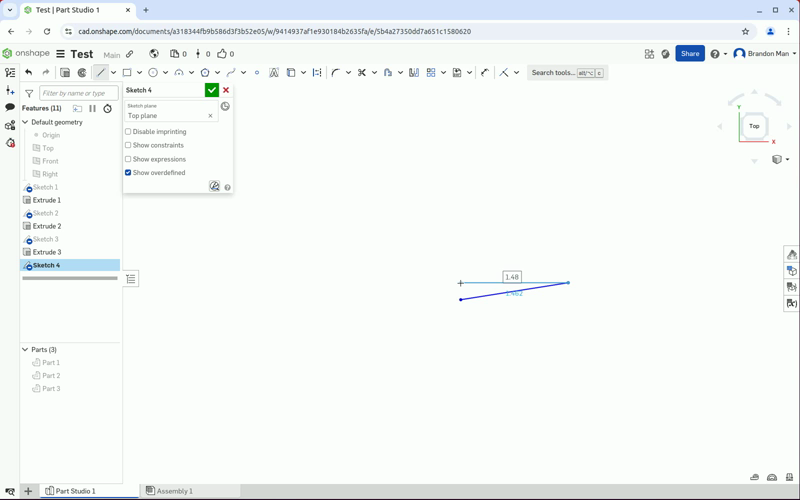
scroll(-6)
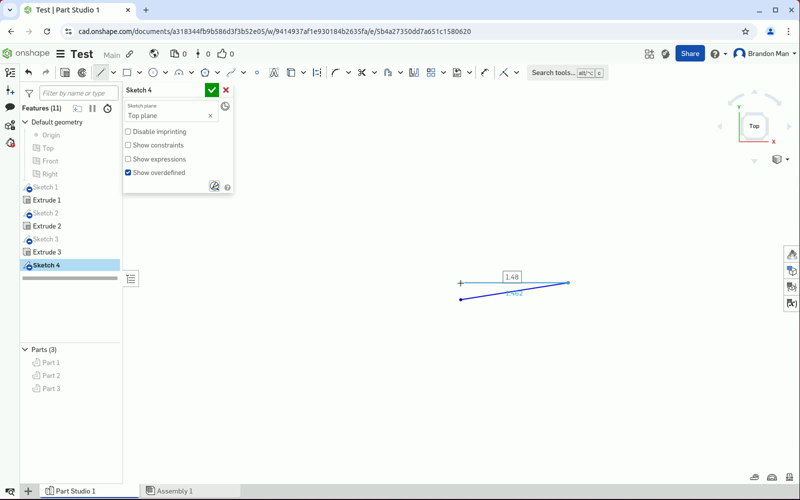
scroll(-6)
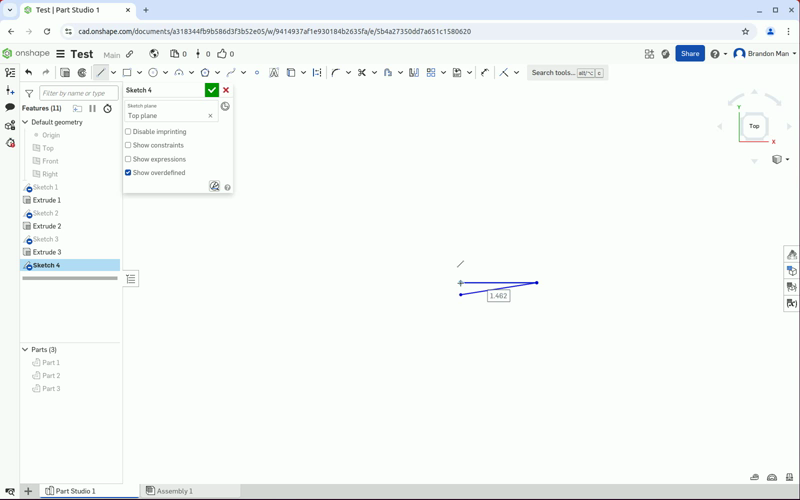
scroll(-6)
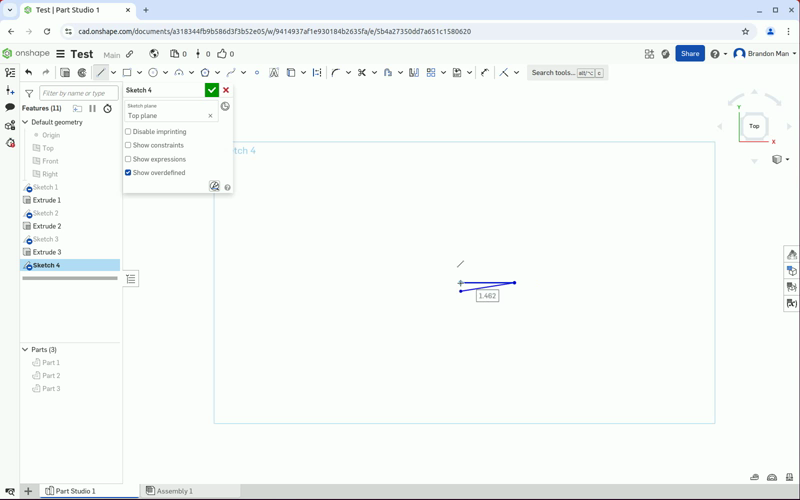
scroll(-6)
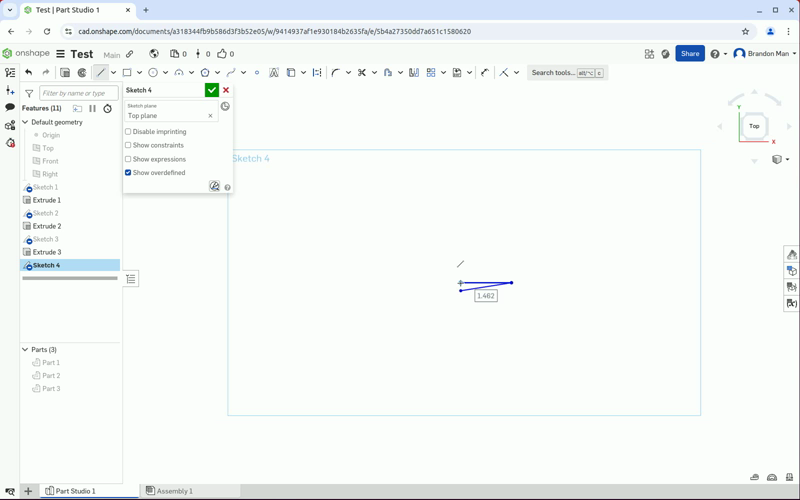
scroll(-6)
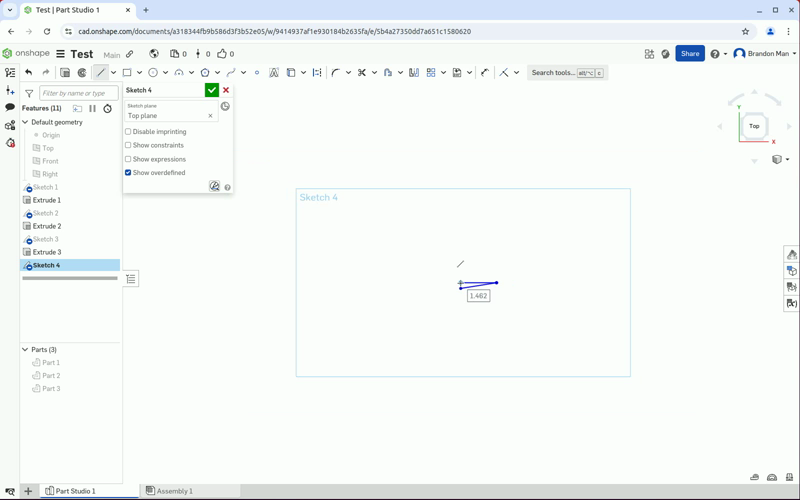
scroll(-6)
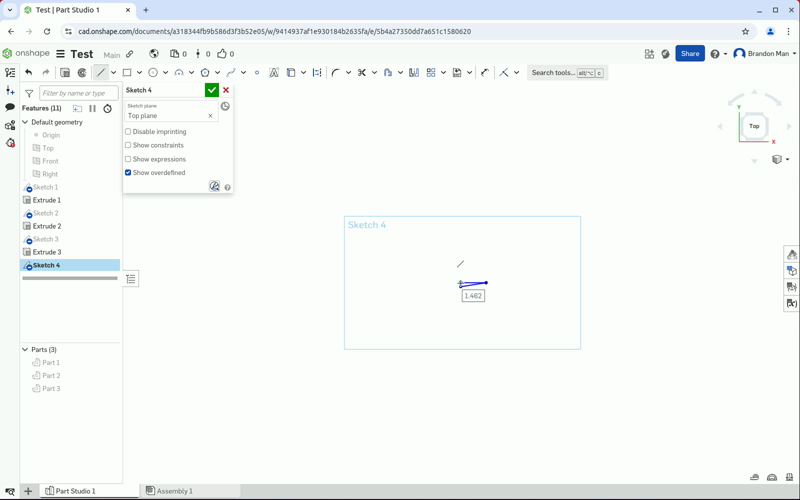
scroll(-6)
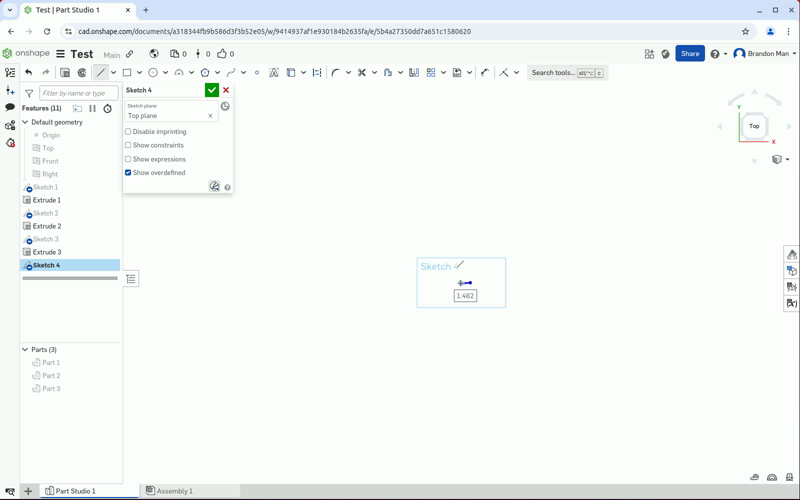
key_up(shift)
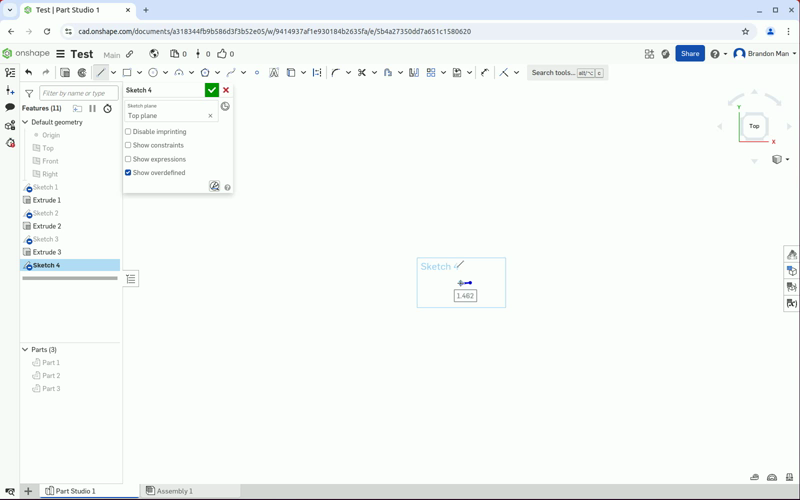
mouse_move(490, 282)
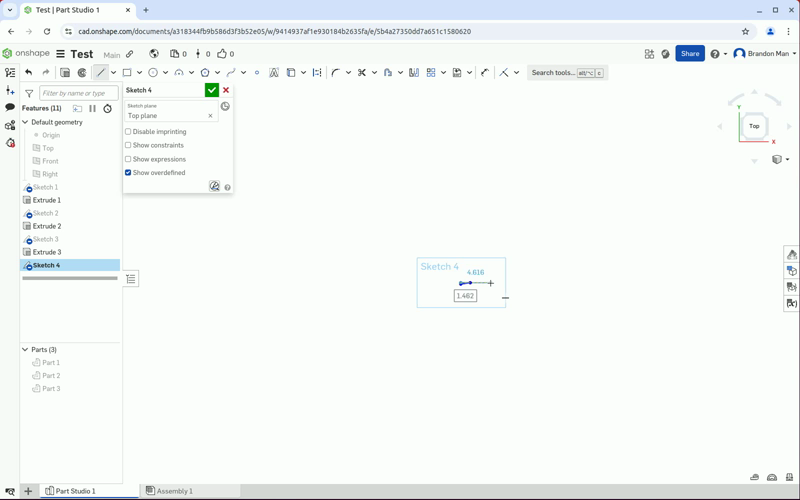
key_down(shift)
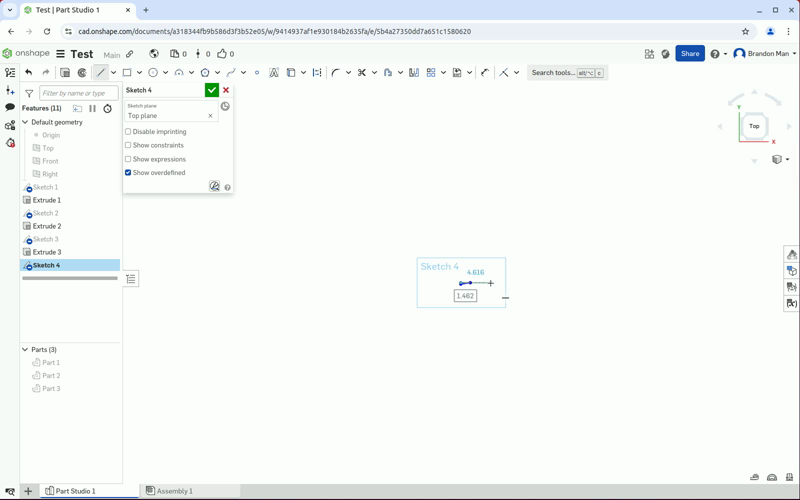
mouse_move(460, 284)
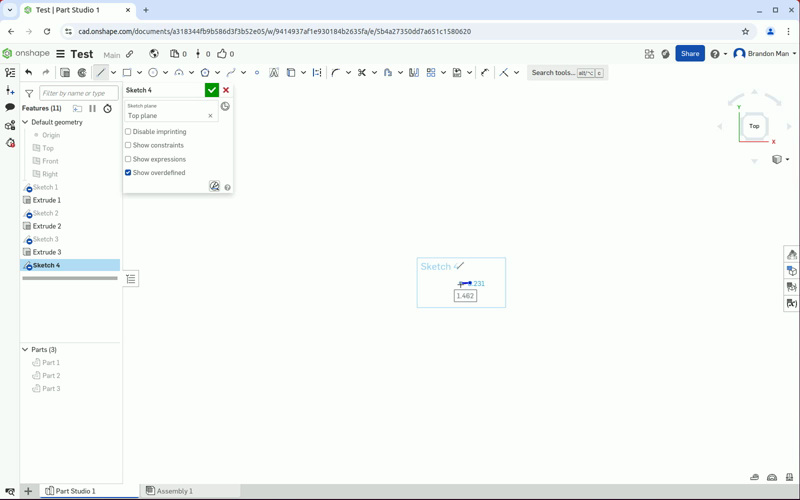
scroll(6)
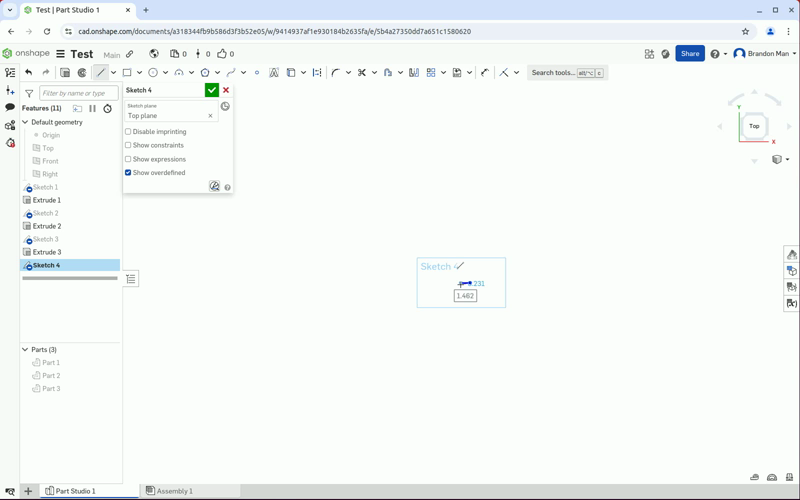
scroll(6)
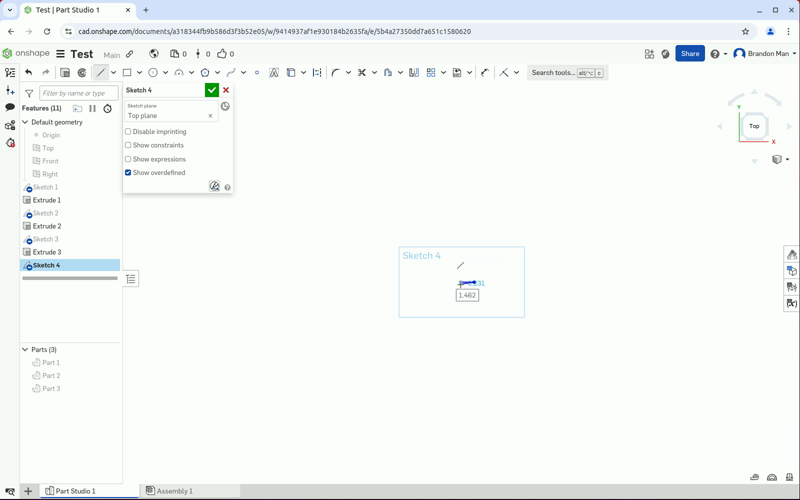
scroll(6)
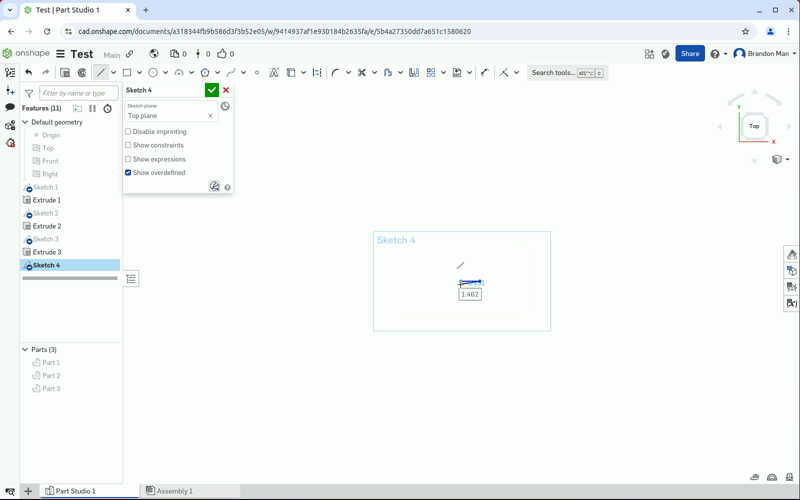
scroll(6)
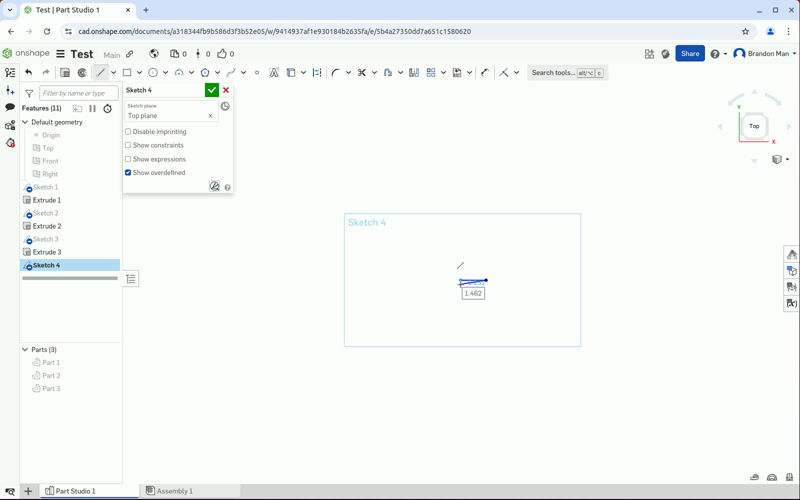
scroll(6)
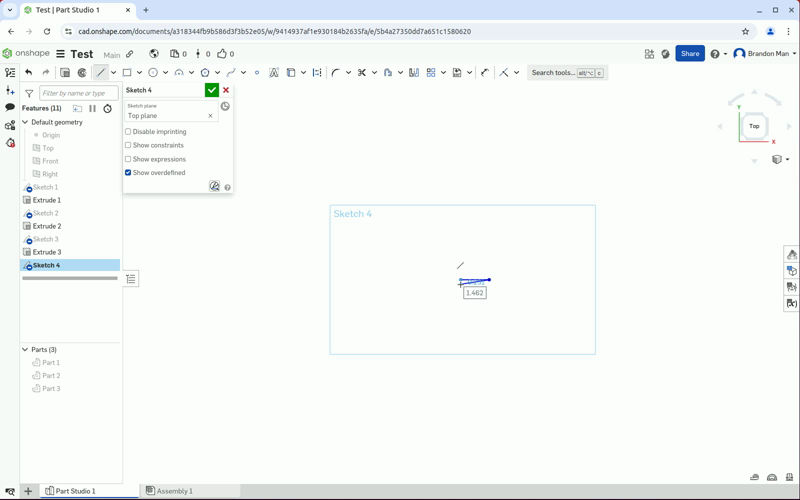
scroll(6)
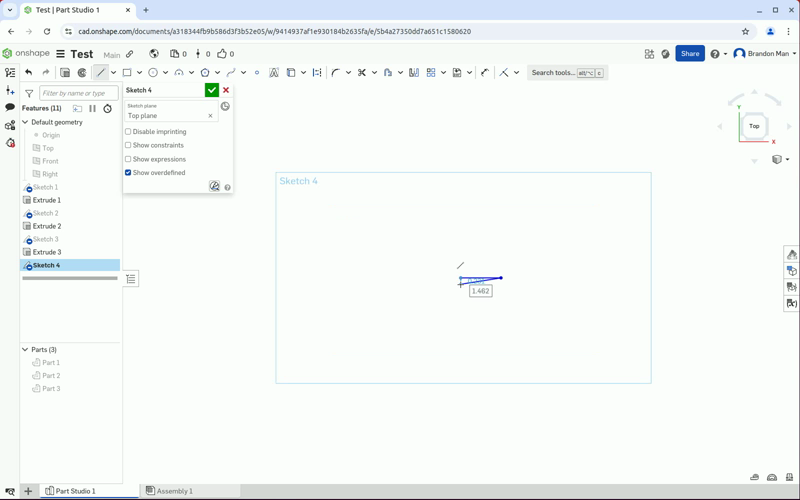
scroll(6)
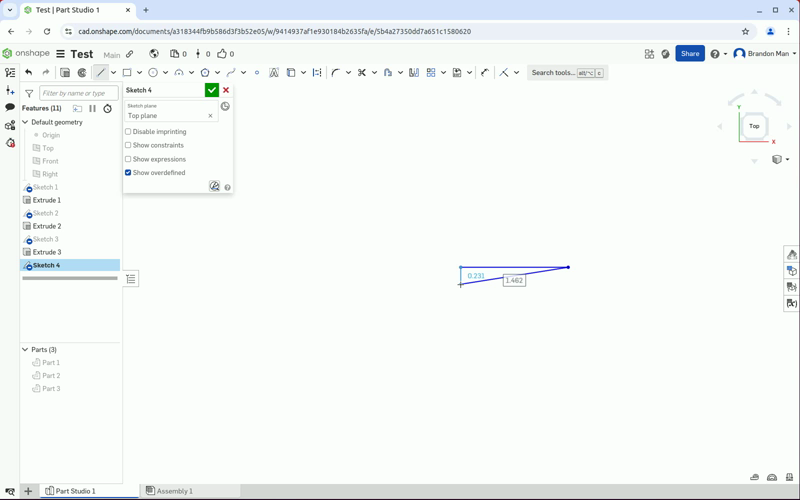
key_up(shift)
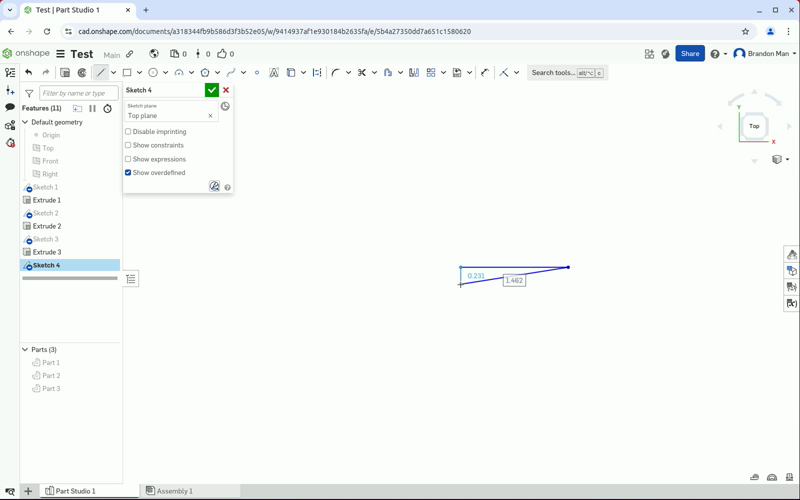
click(460, 284)
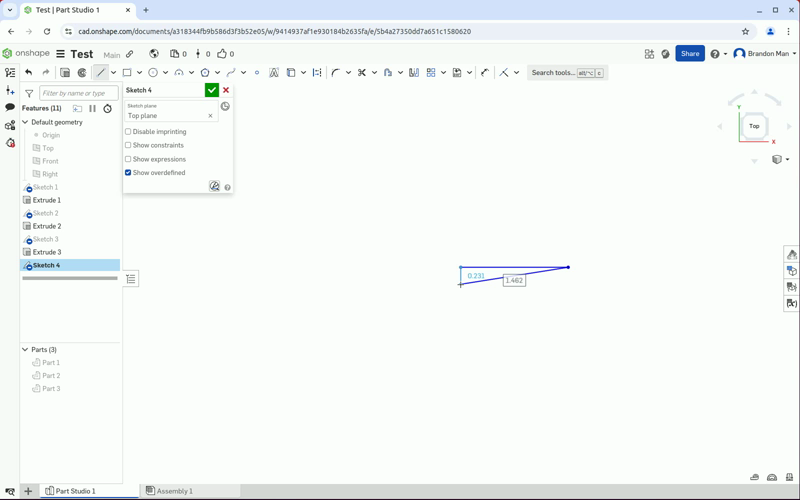
scroll(-6)
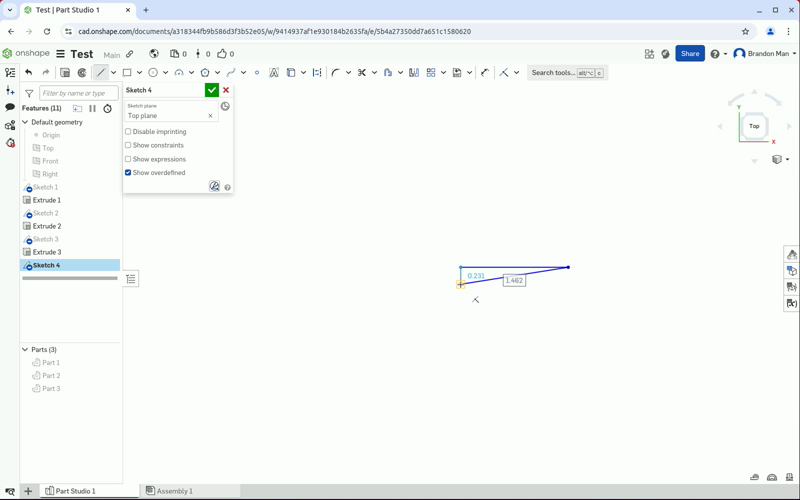
scroll(-6)
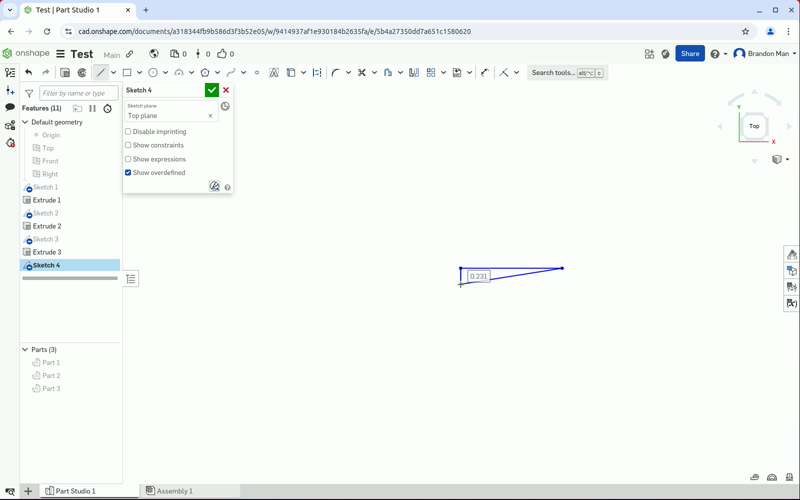
scroll(-6)
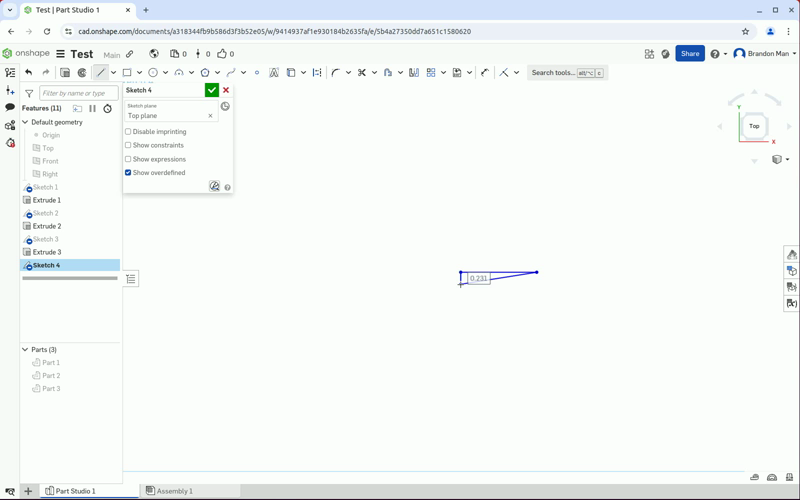
scroll(-6)
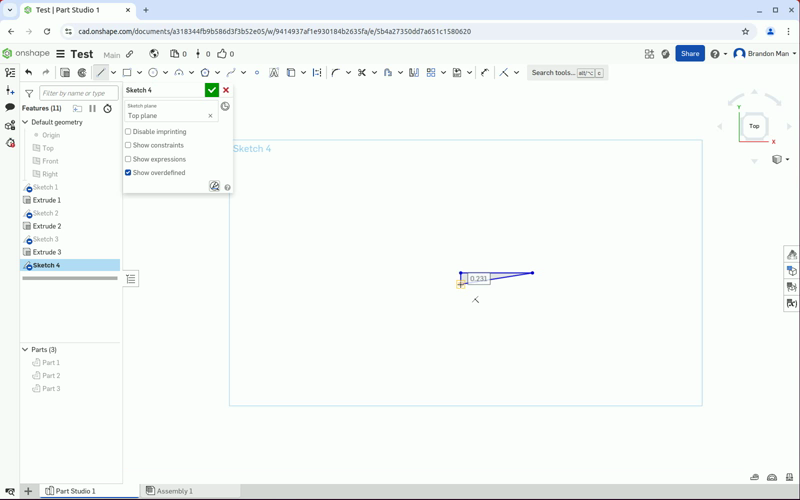
scroll(-6)
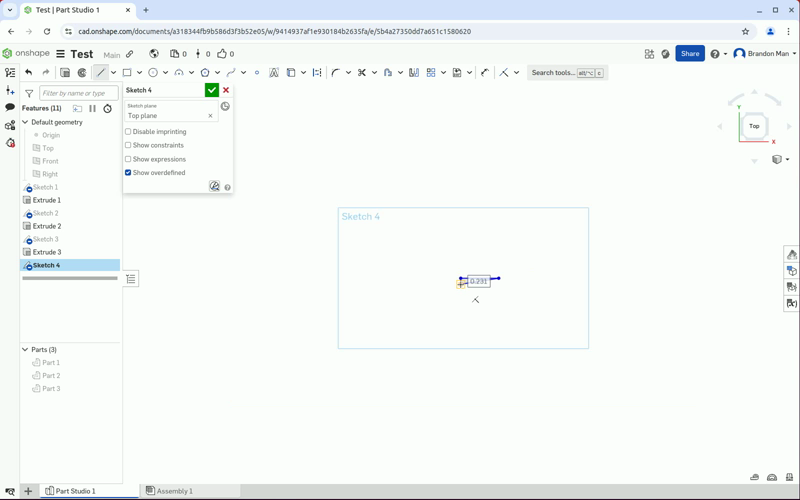
scroll(-6)
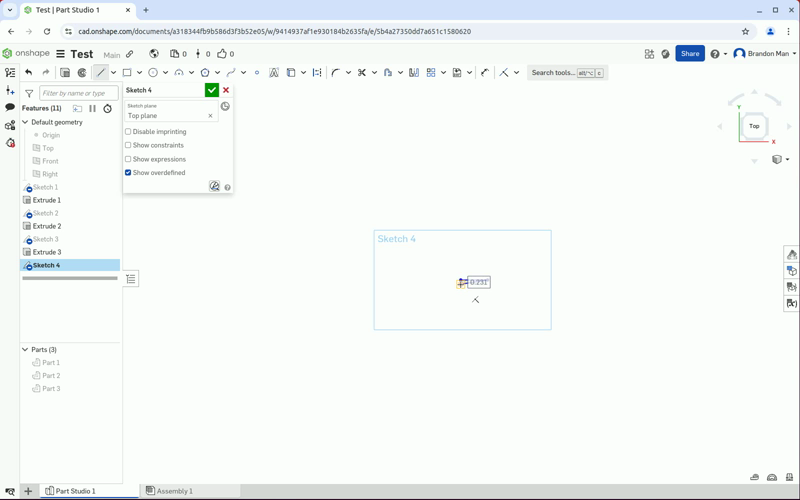
scroll(-6)
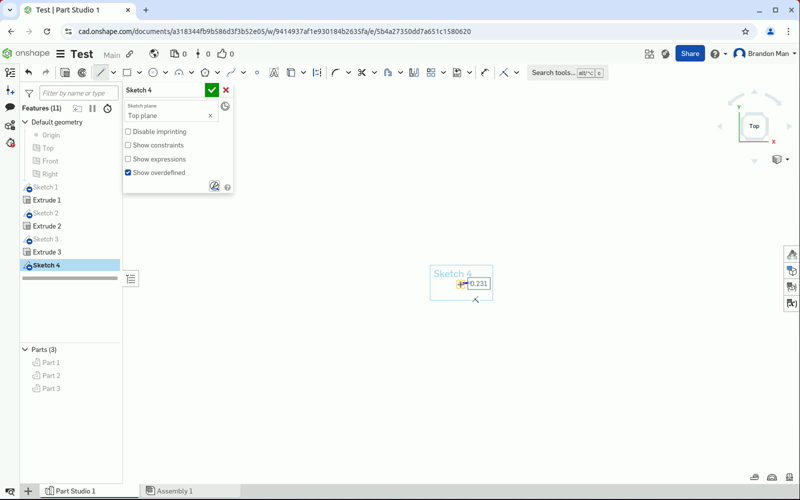
key(esc)
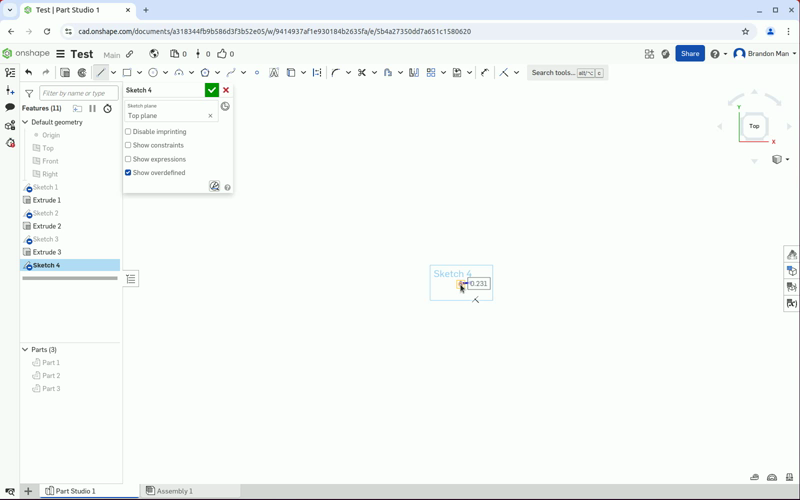
mouse_move(461, 283)
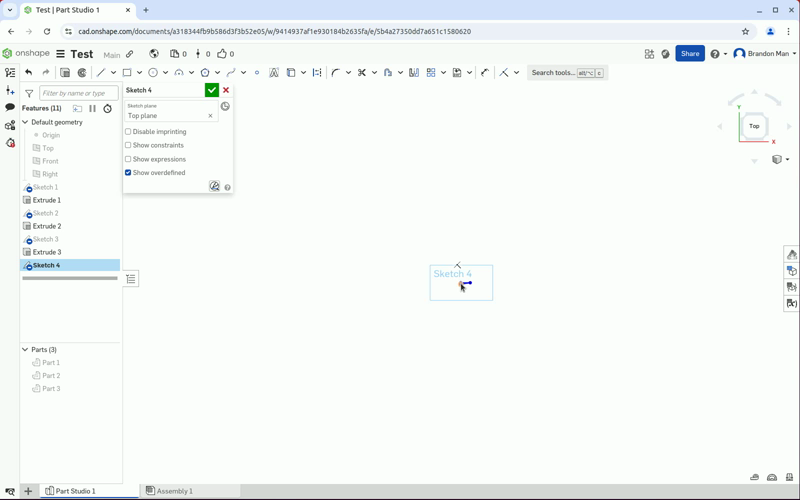
scroll(6)
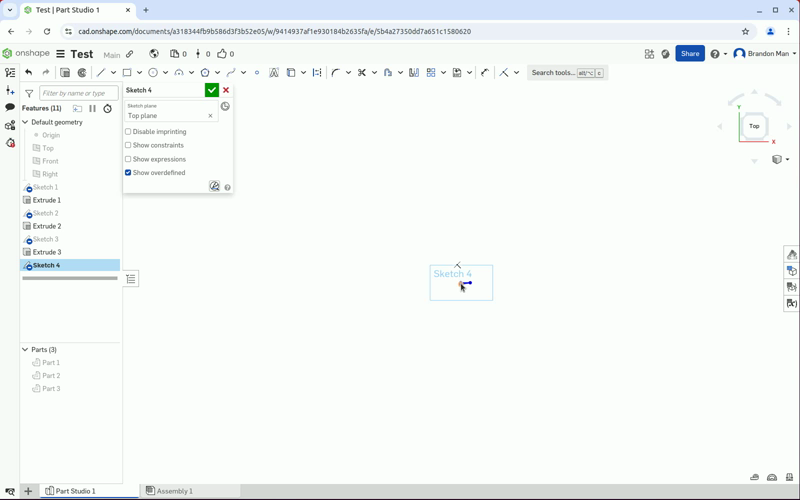
scroll(6)
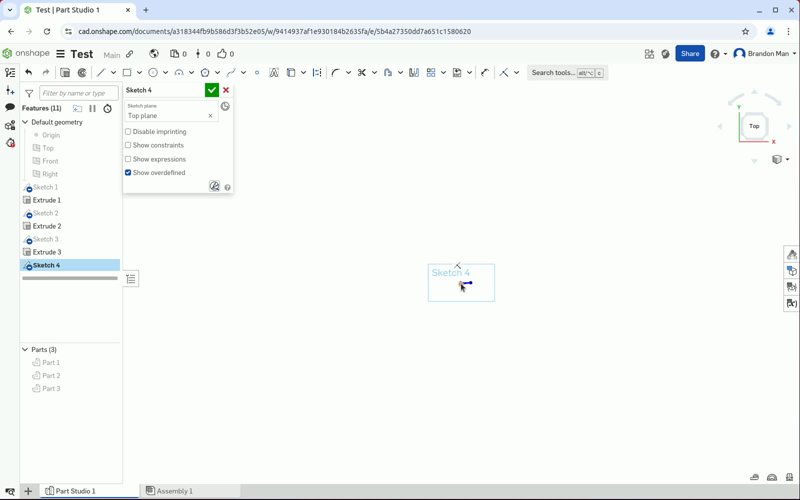
scroll(6)
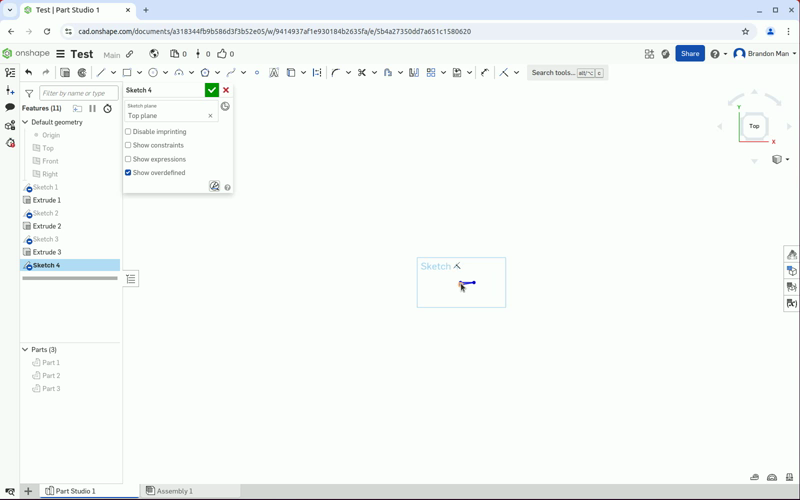
scroll(6)
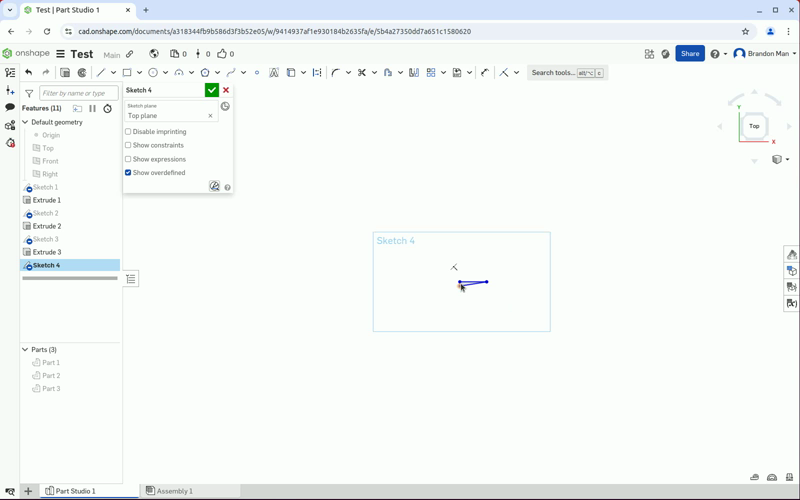
scroll(6)
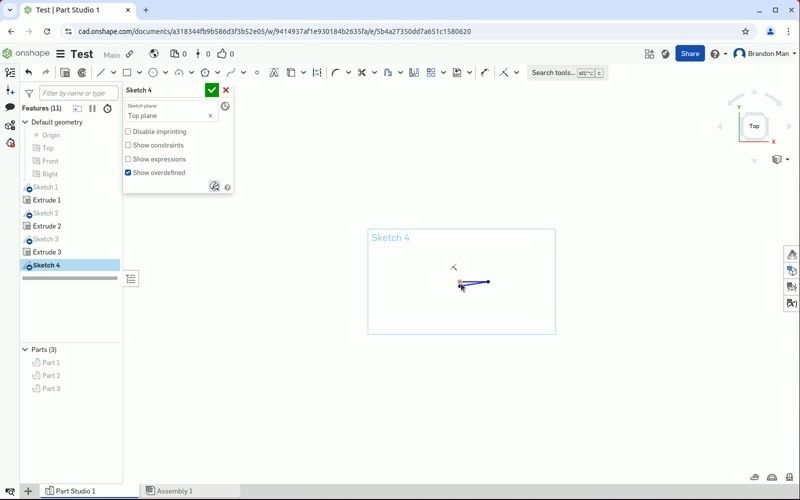
scroll(6)
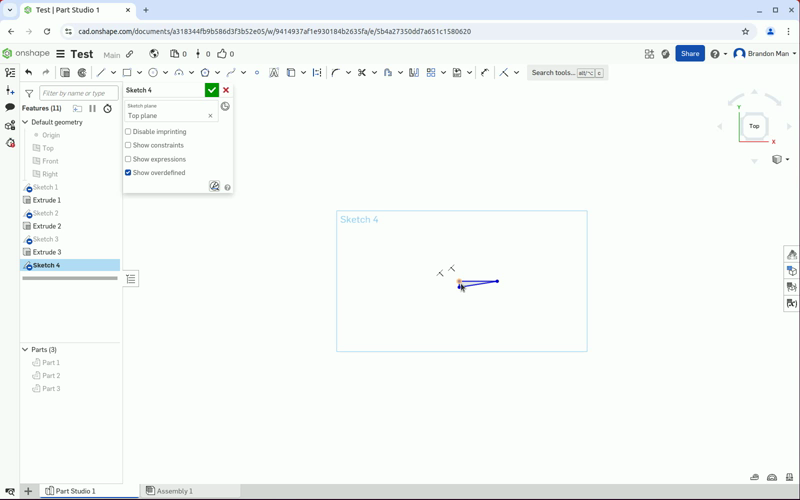
scroll(6)
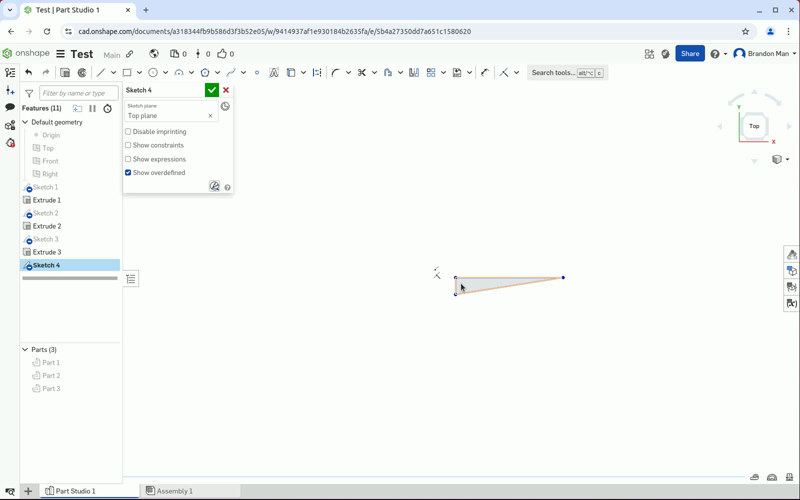
click(461, 283)
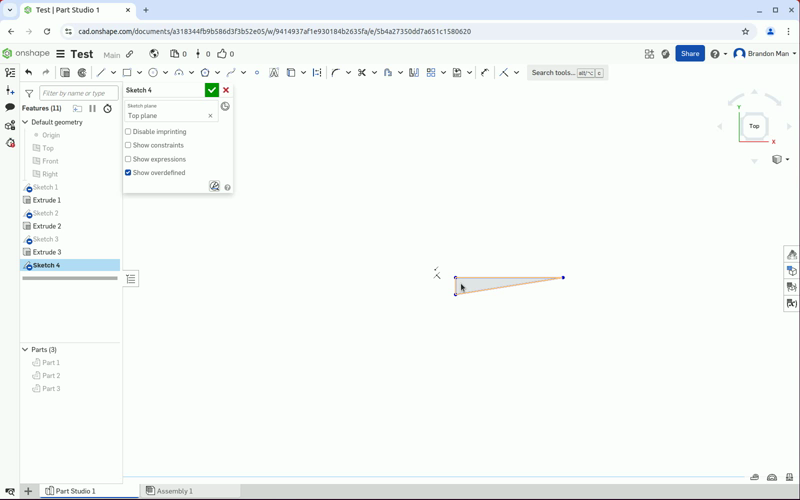
scroll(-6)
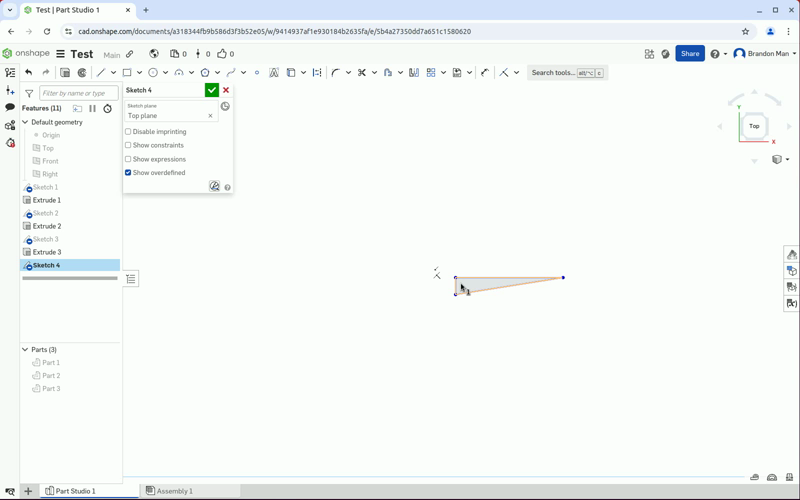
scroll(-6)
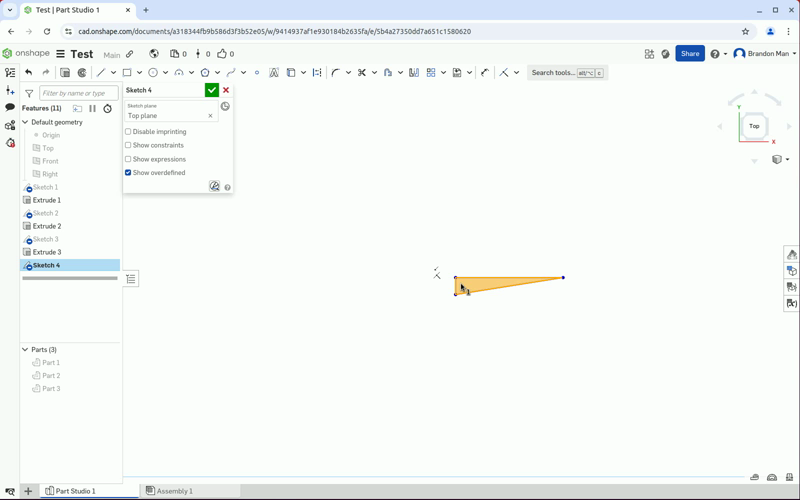
scroll(-6)
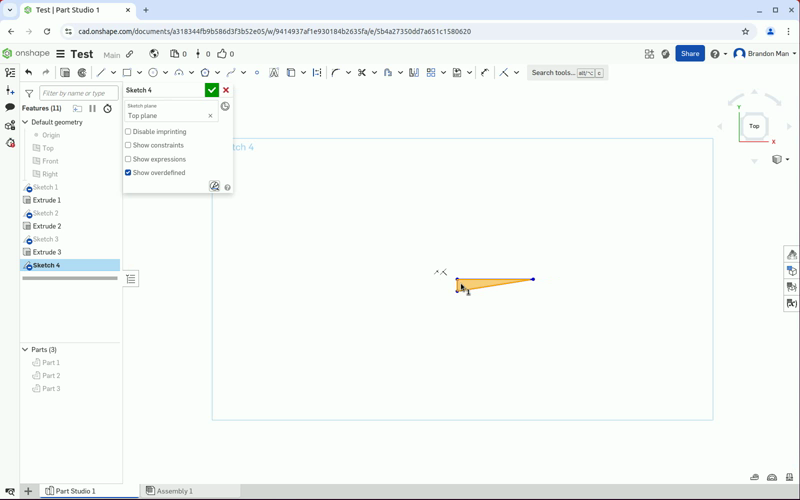
scroll(-6)
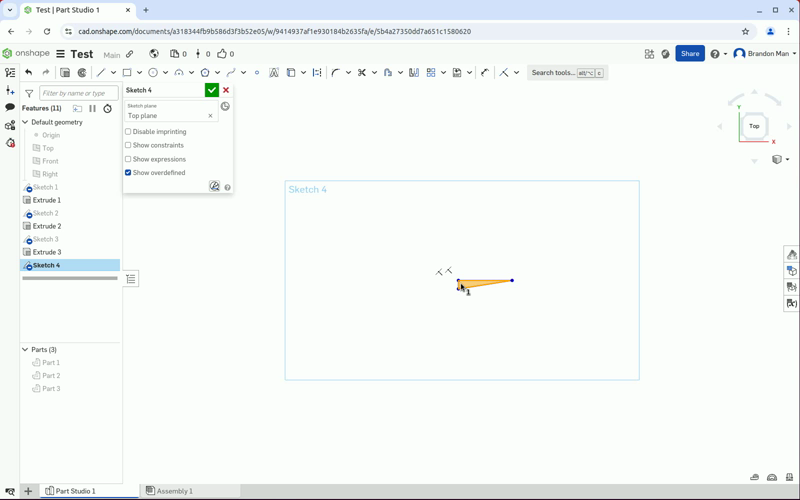
scroll(-6)
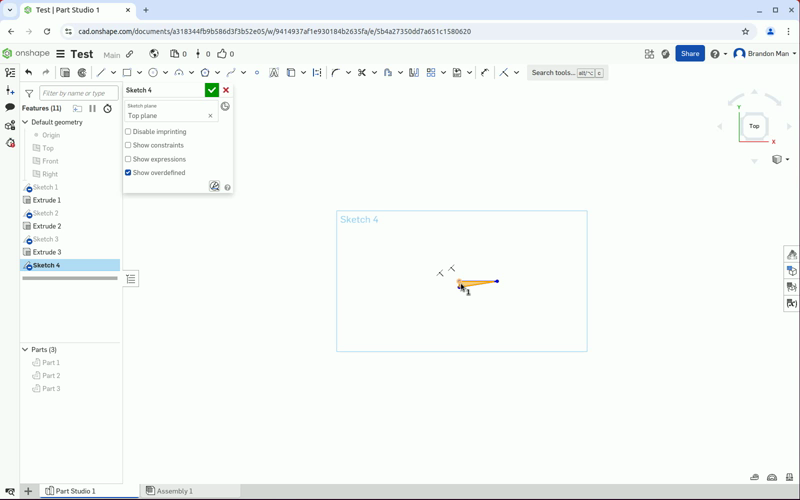
scroll(-6)
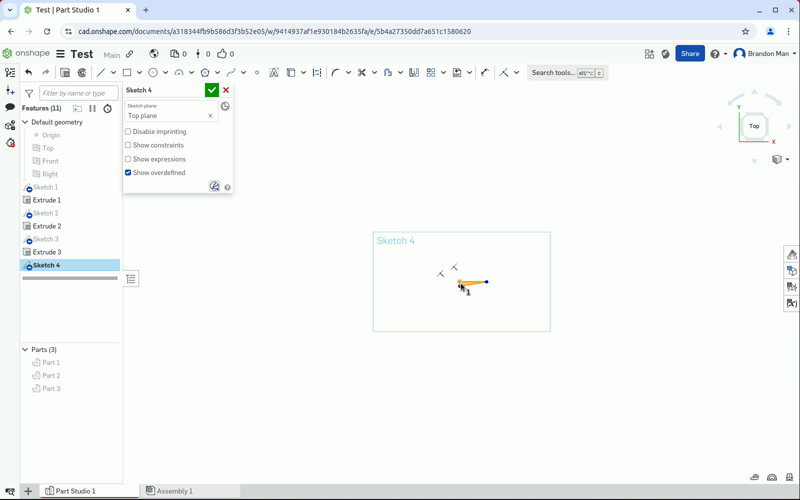
scroll(-6)
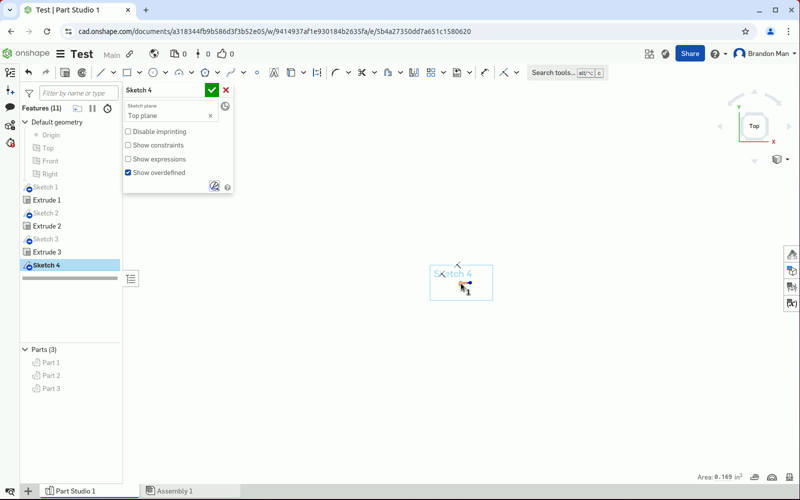
mouse_move(73, 352)
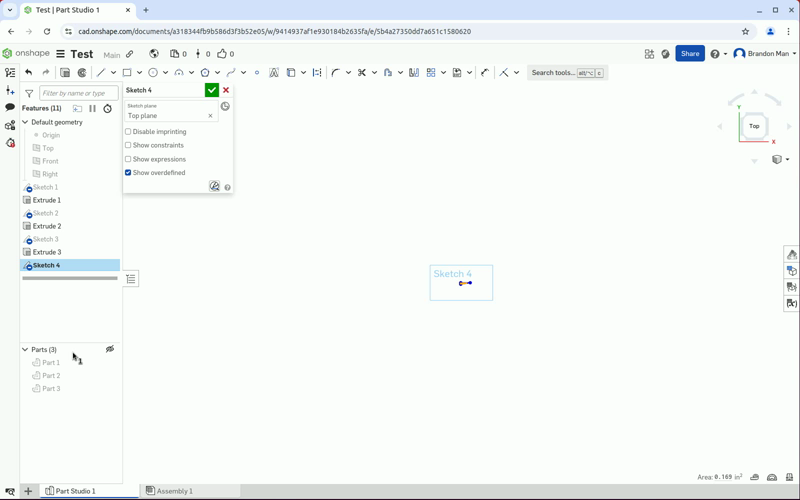
key(shift+y)
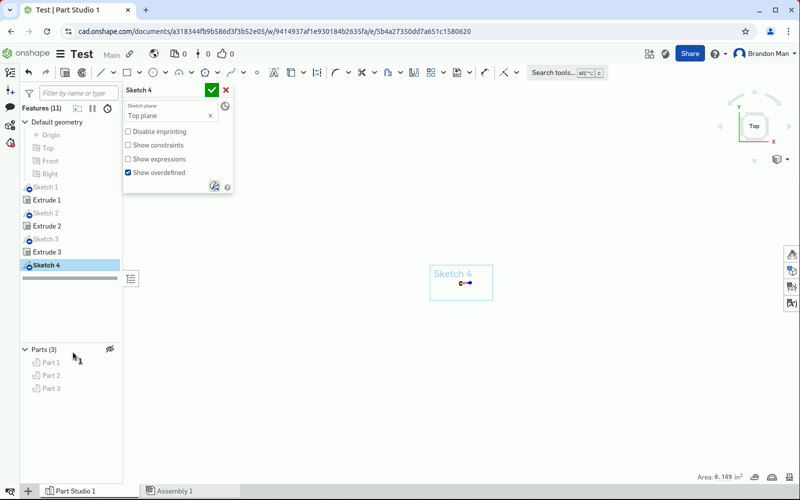
key(shift+e)
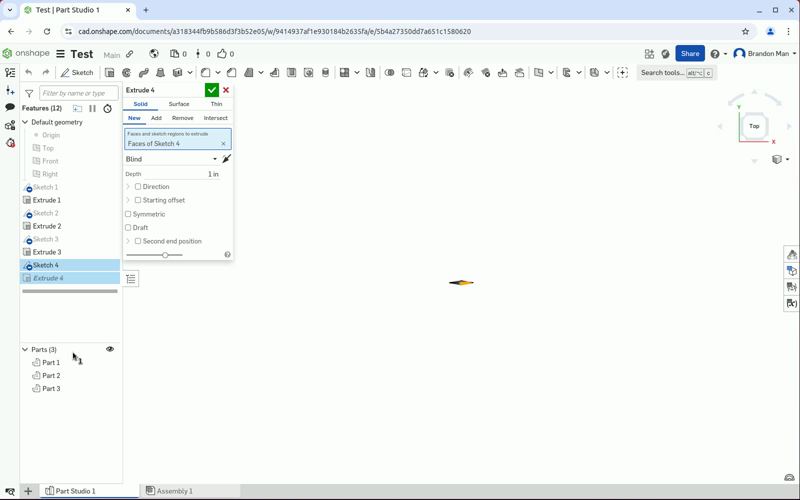
mouse_move(143, 106)
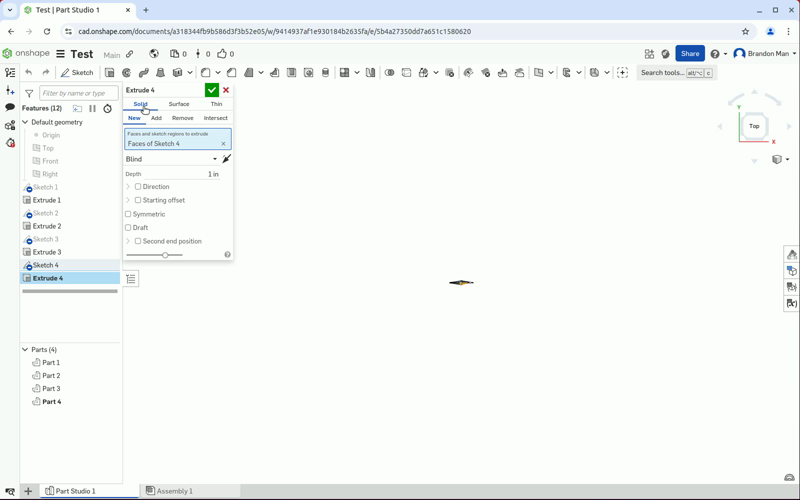
click(143, 106)
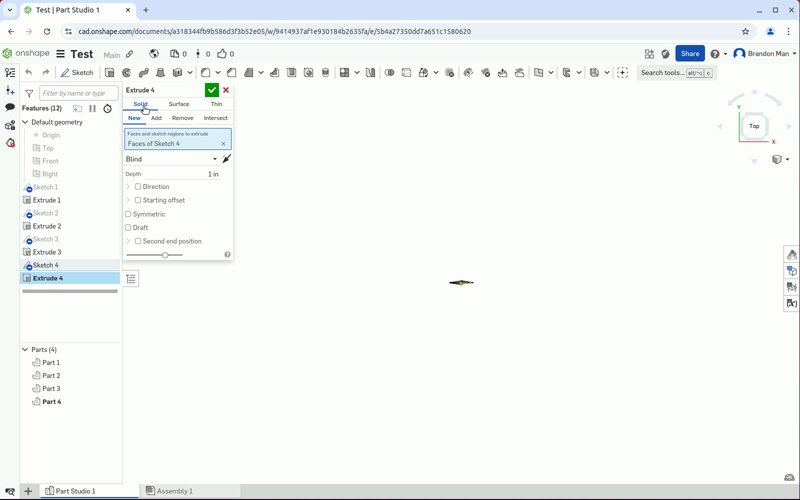
mouse_move(137, 120)
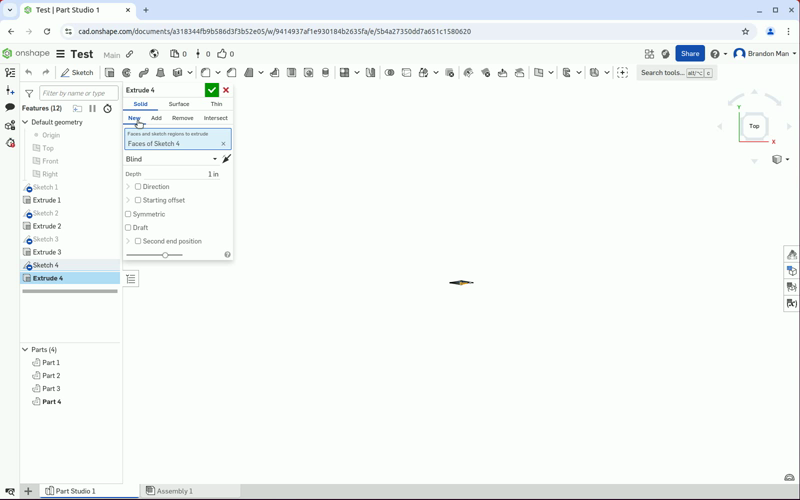
click(137, 120)
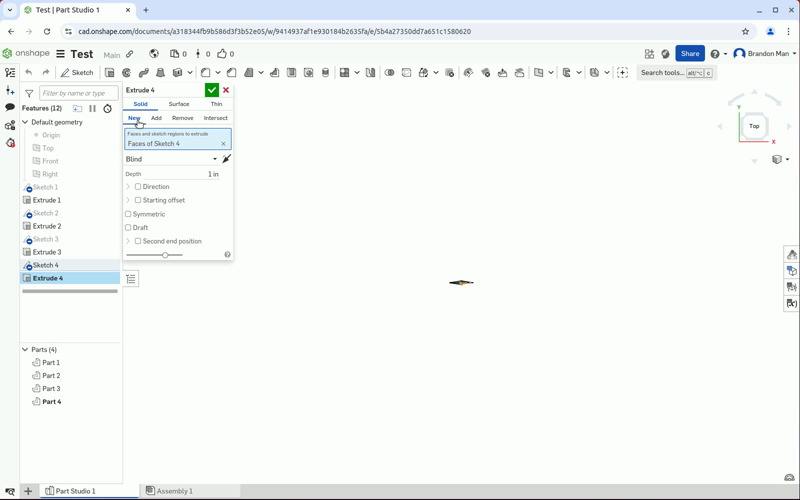
key(tab, 4)
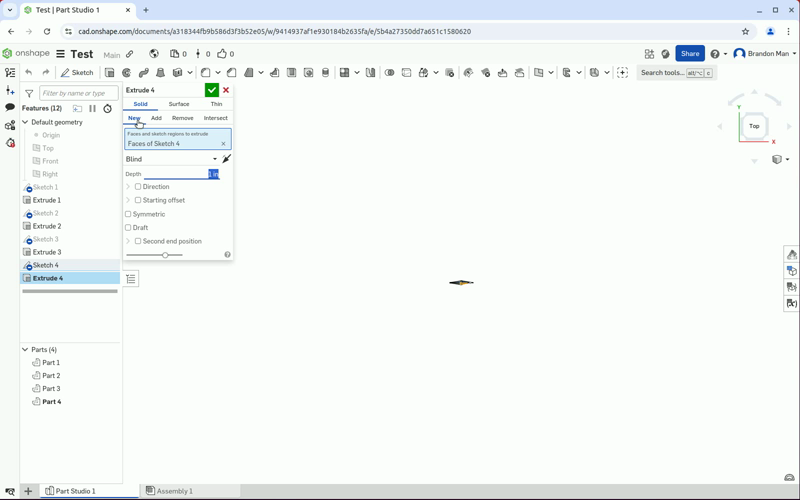
text(21.183)
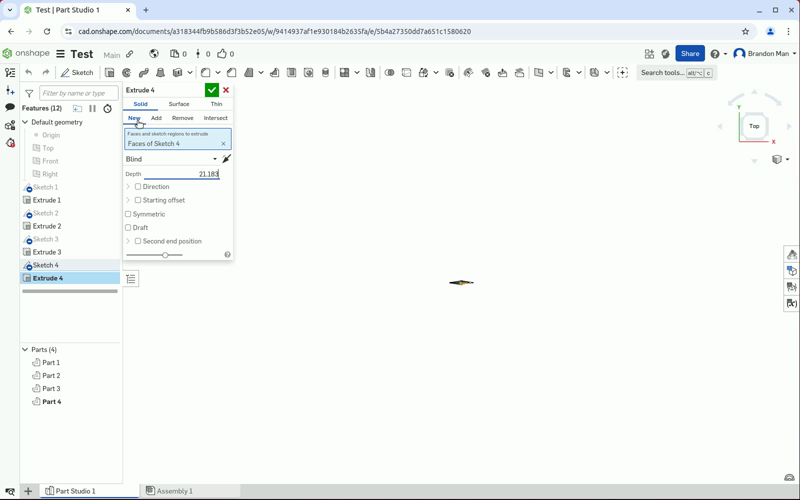
key(enter)
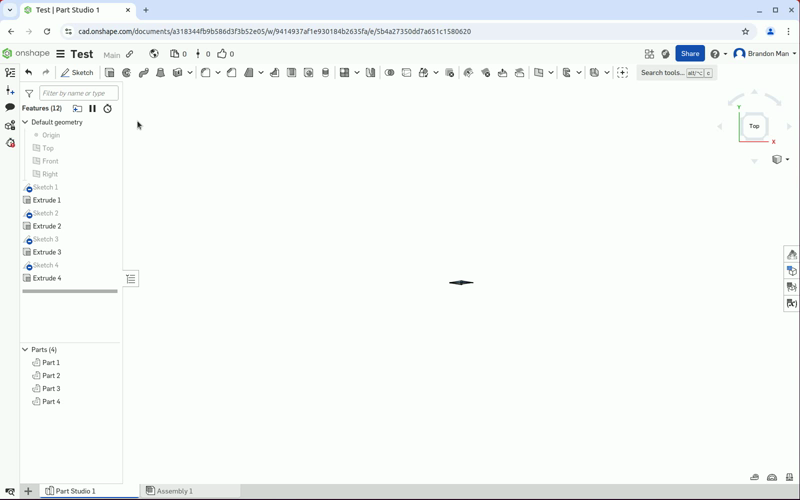
key(shift+h)
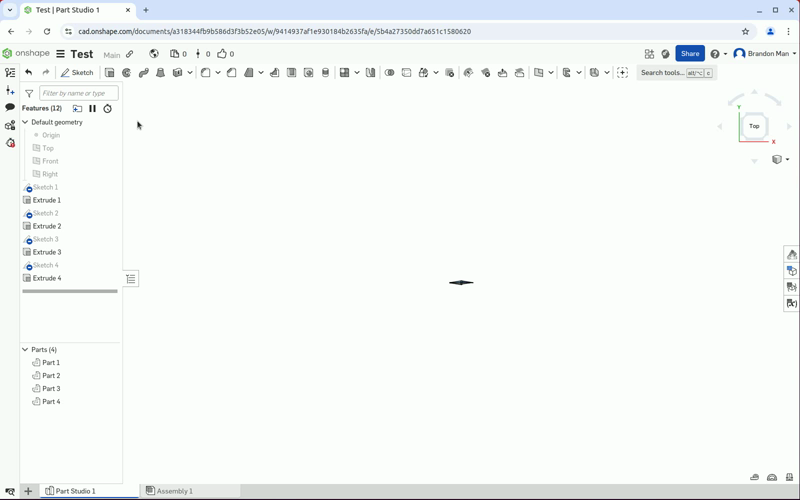
key(shift+h)
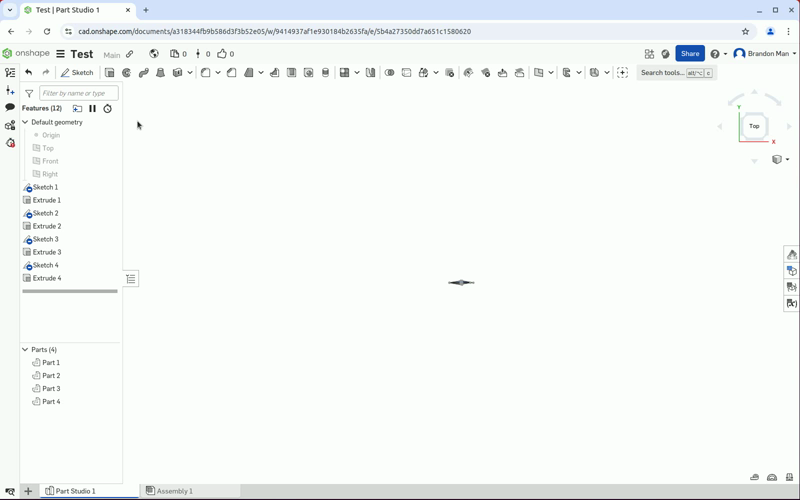
key(shift+7)
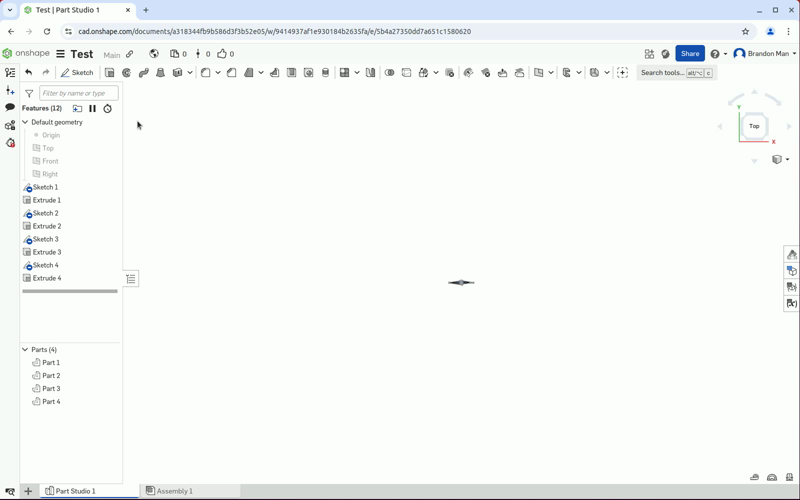
key(up, 3)
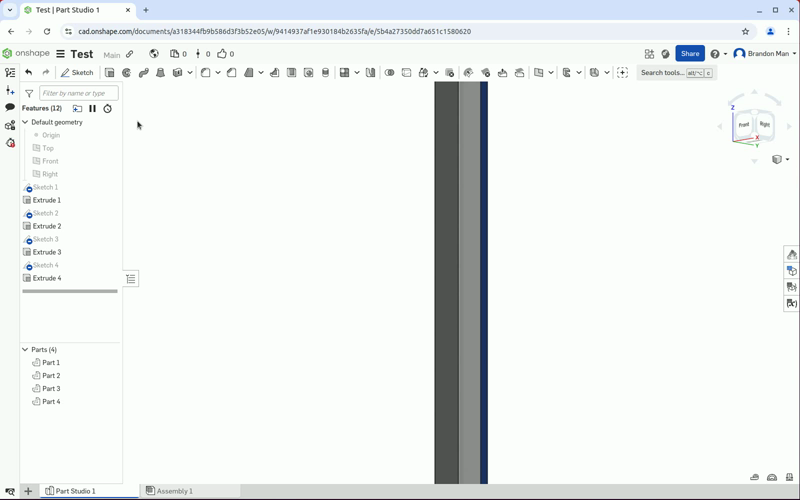
key(left, 3)
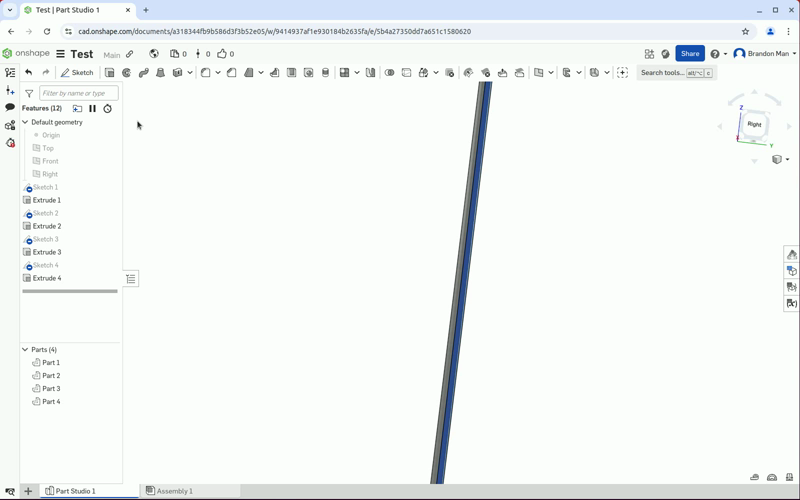
key(right, 3)
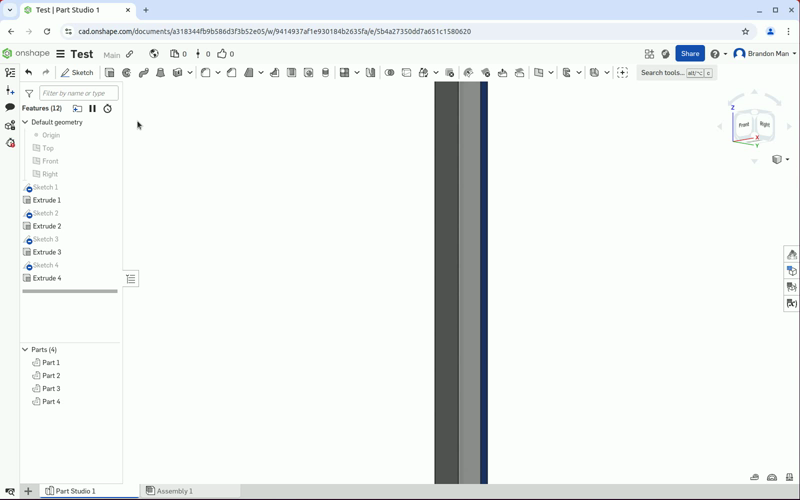
key(down, 3)
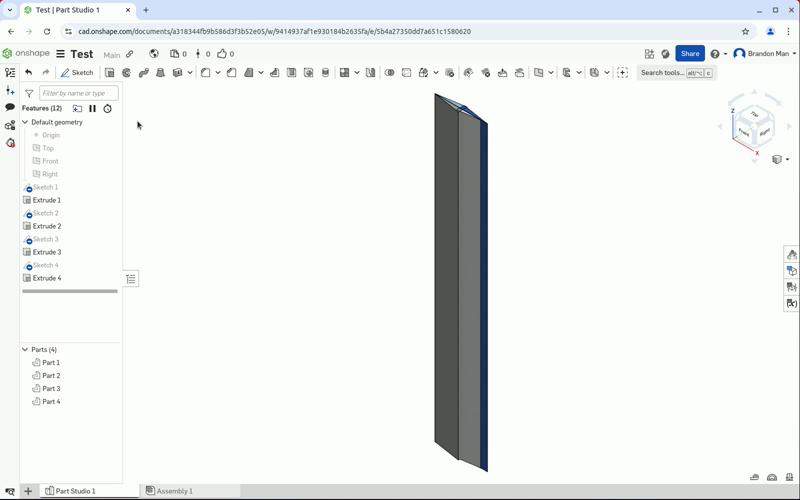
mouse_move(73, 189)
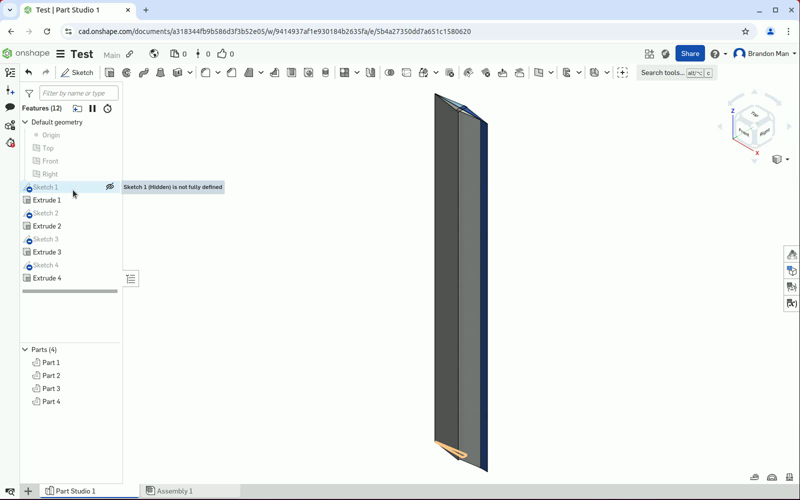
click(73, 189)